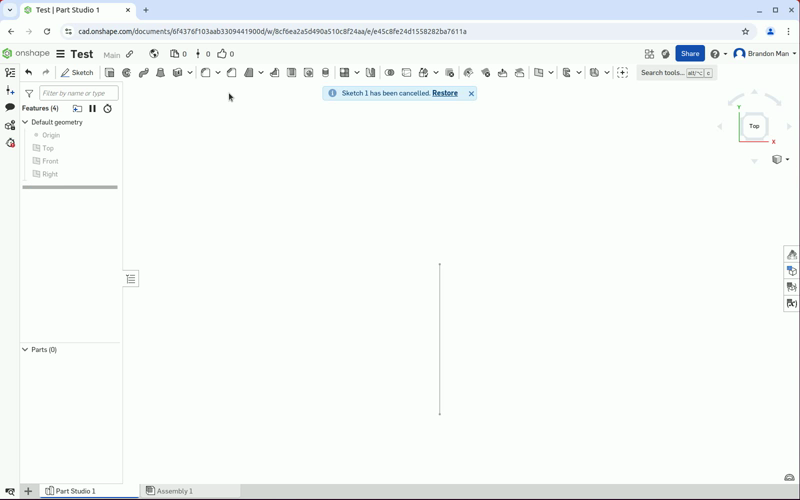
key(shift+h)
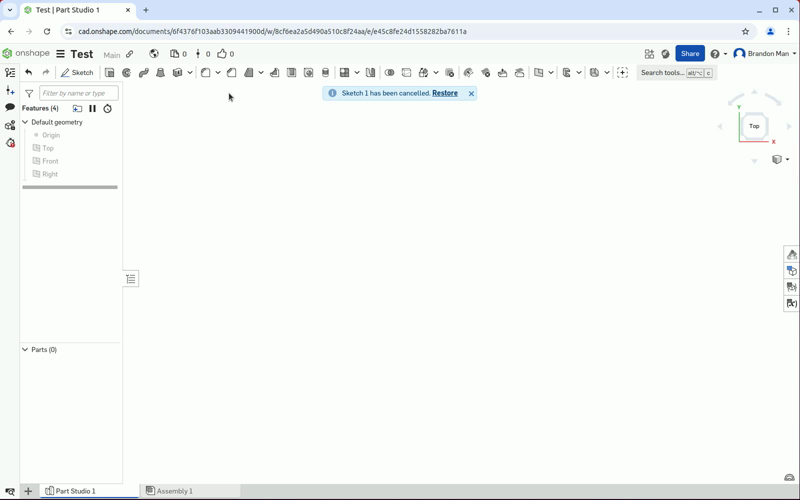
key(shift+s)
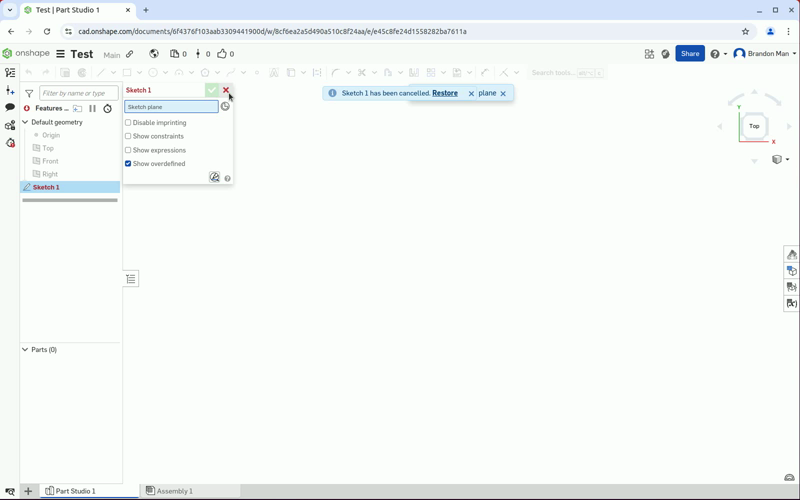
mouse_move(73, 150)
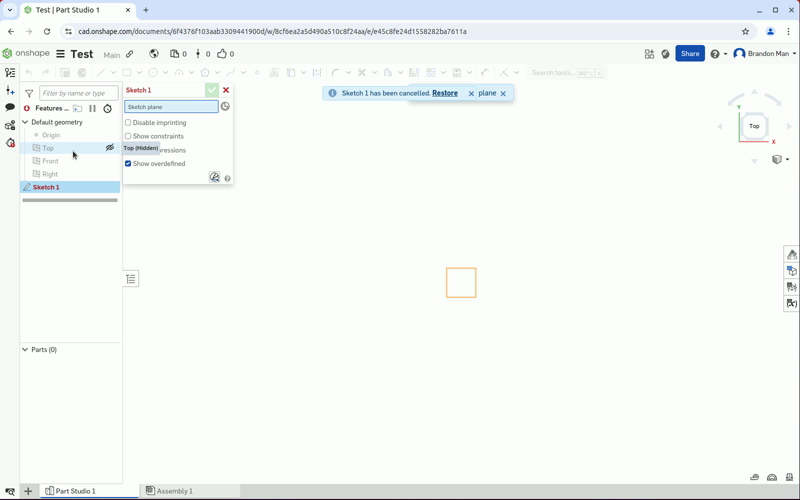
click(73, 150)
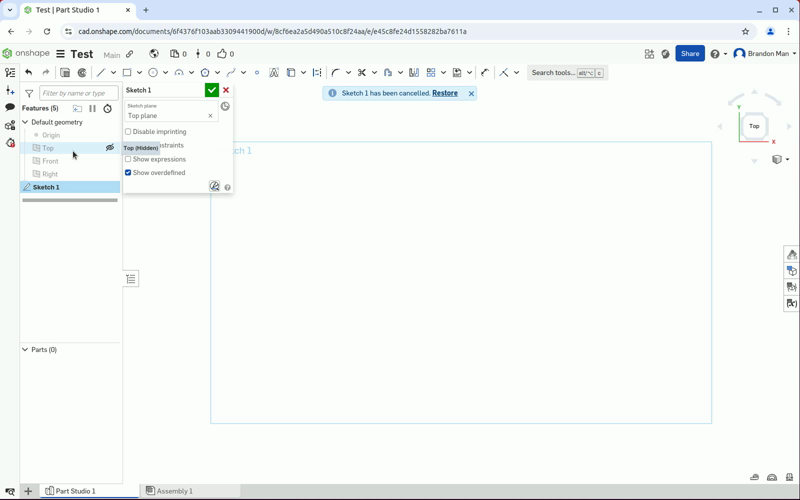
mouse_move(73, 352)
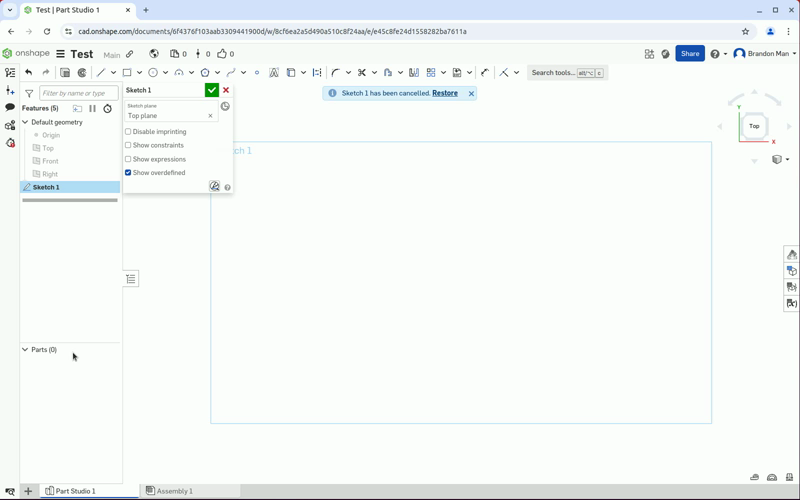
key(y)
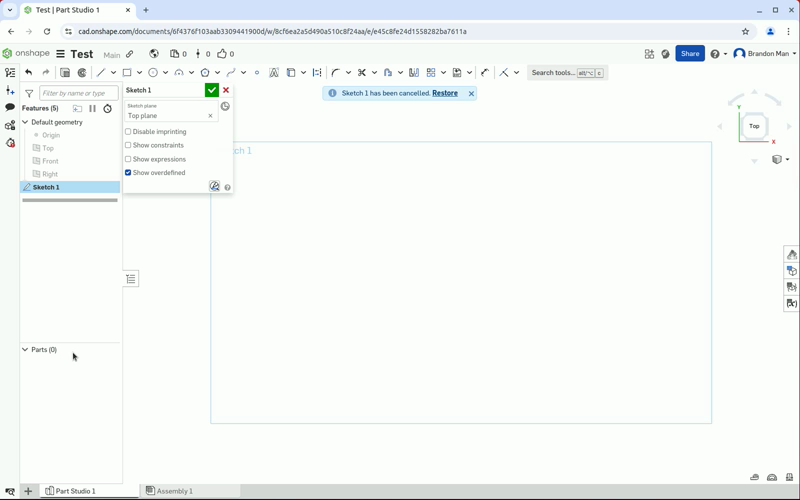
key(c)
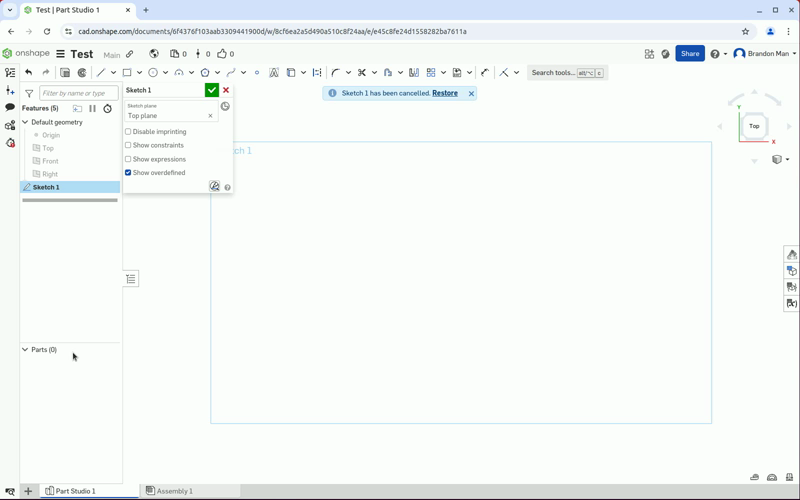
key_down(shift)
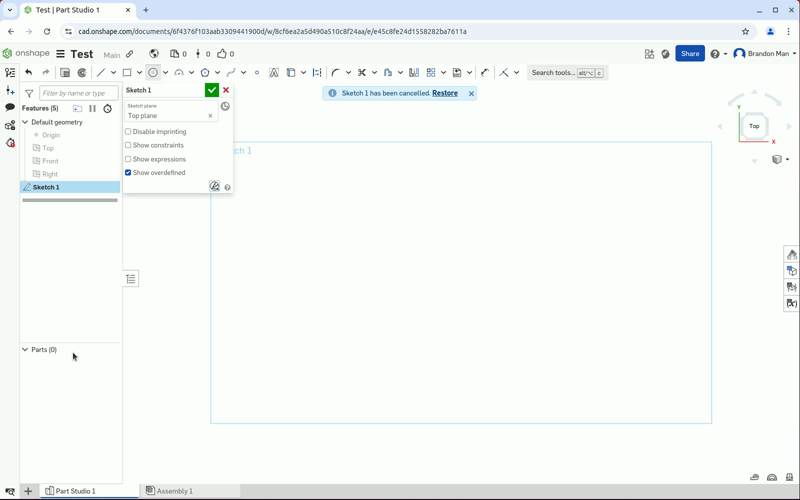
mouse_move(460, 282)
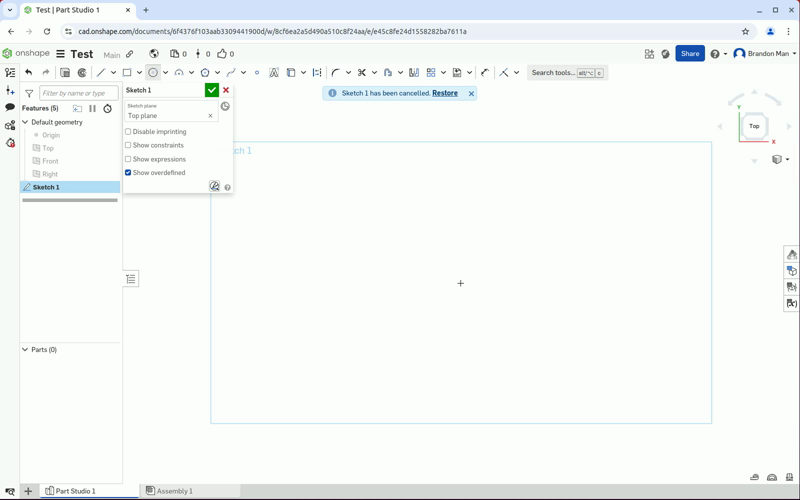
click(460, 282)
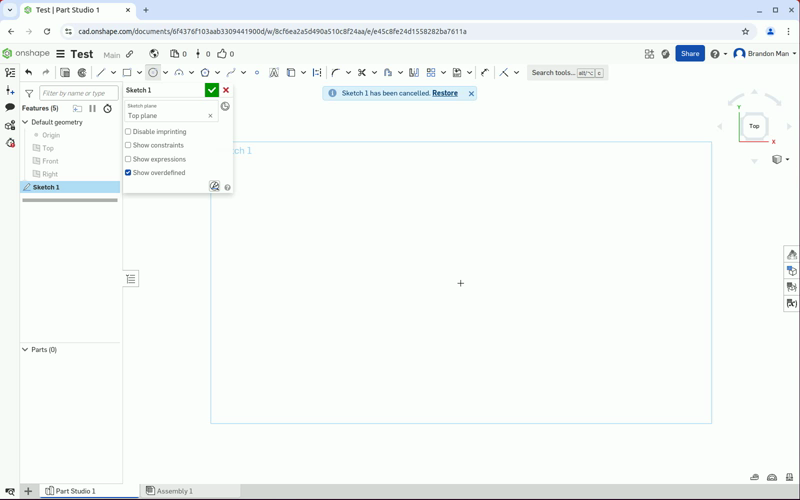
key_up(shift)
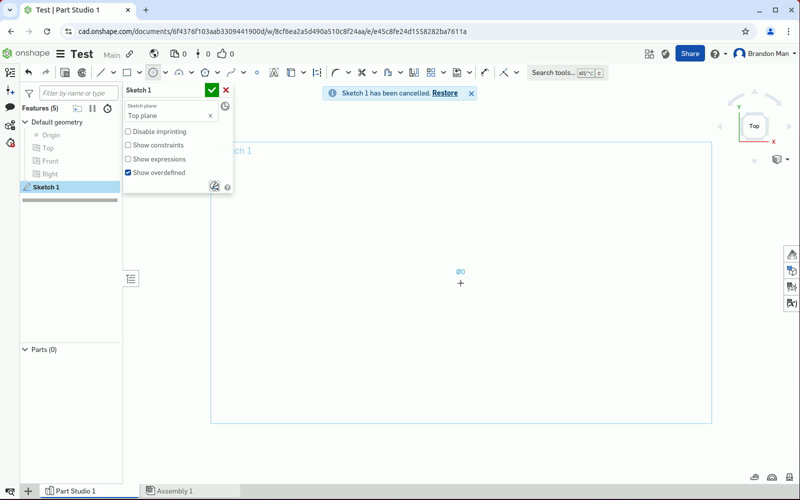
mouse_move(505, 282)
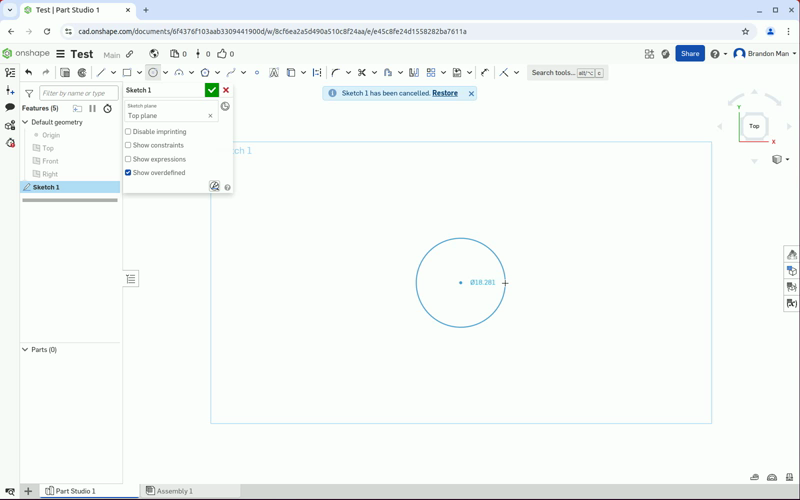
click(505, 282)
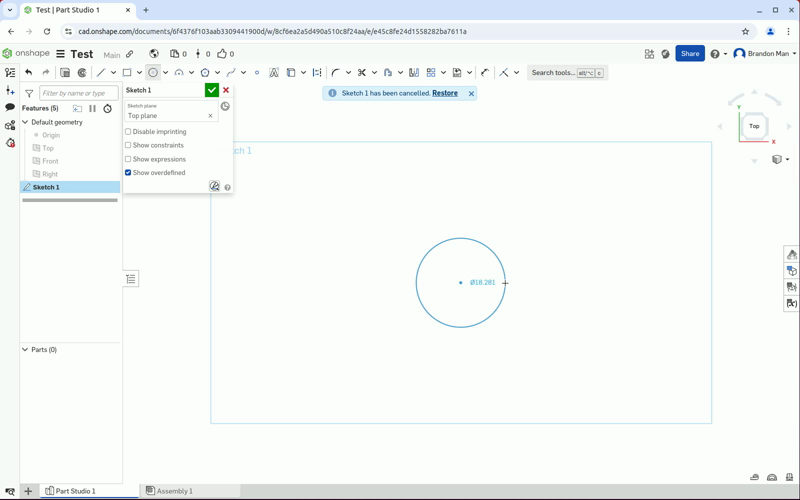
key(esc)
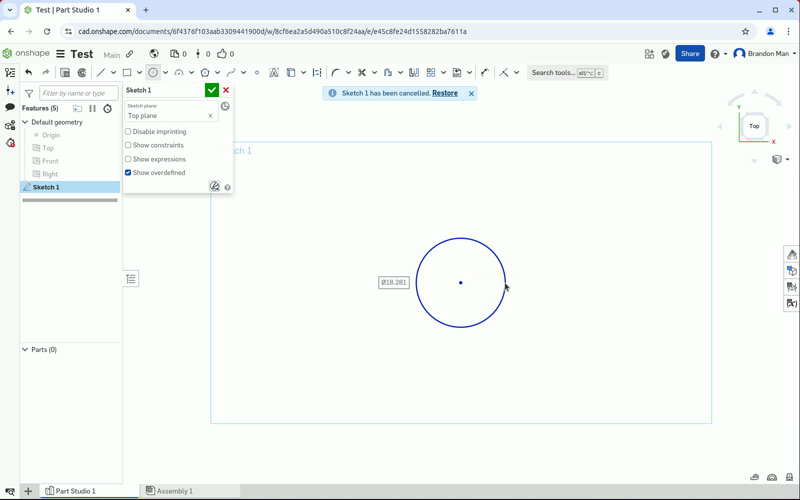
key(l)
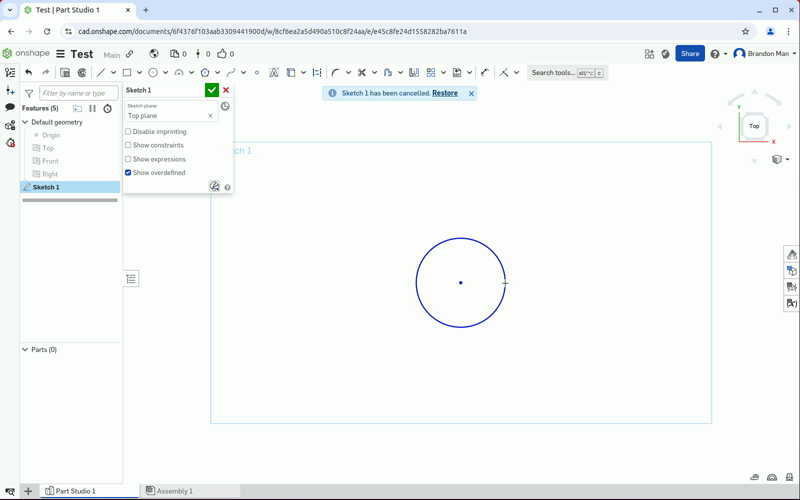
key_down(shift)
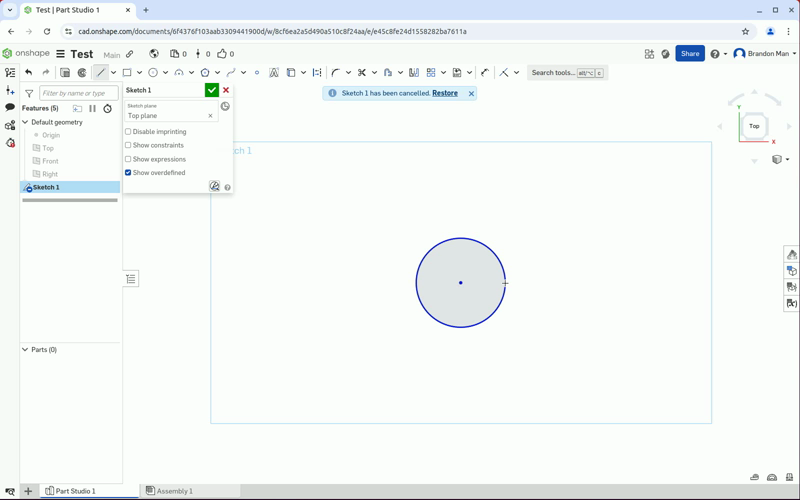
mouse_move(481, 290)
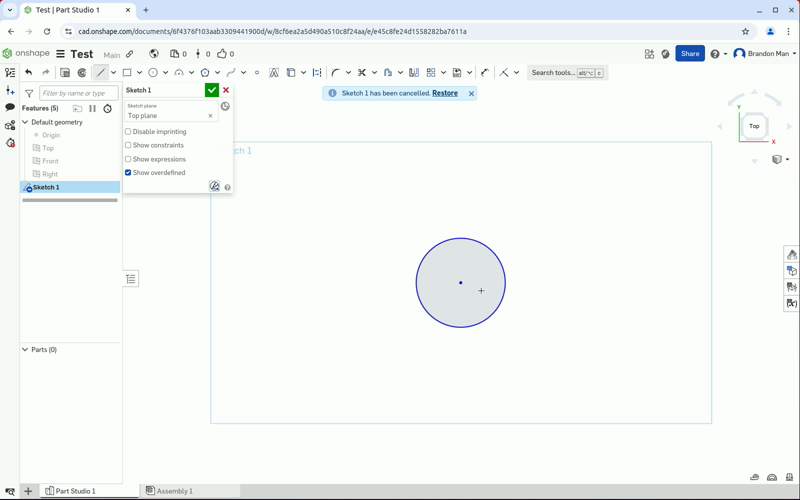
click(481, 290)
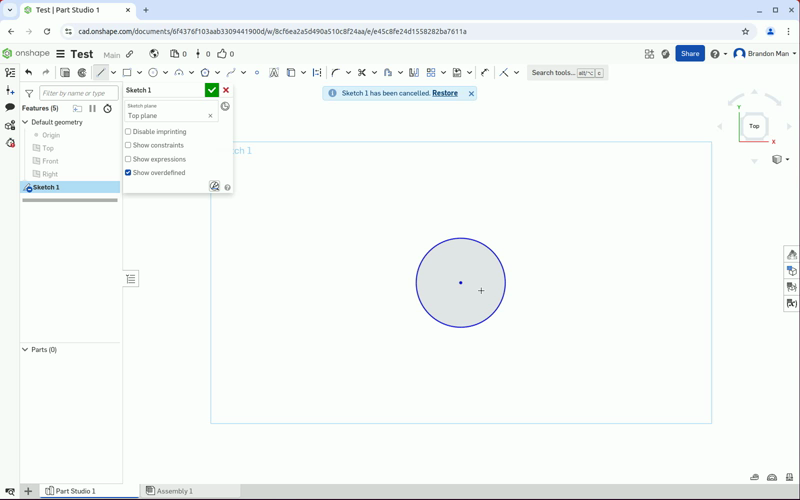
key_up(shift)
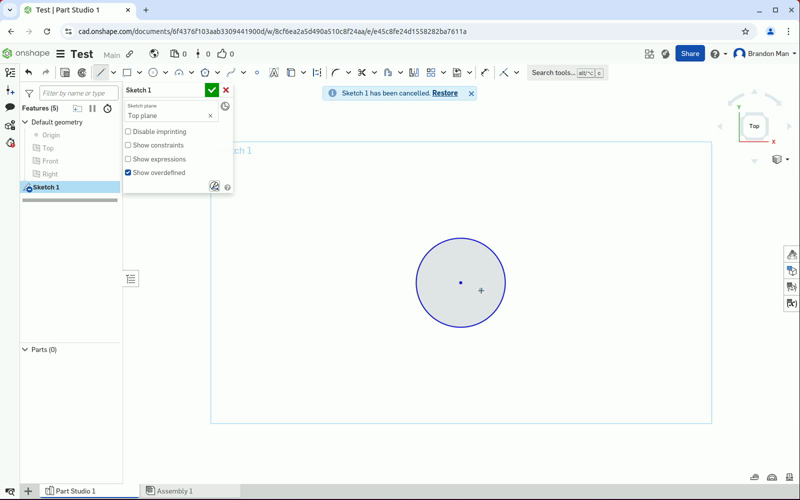
key_down(shift)
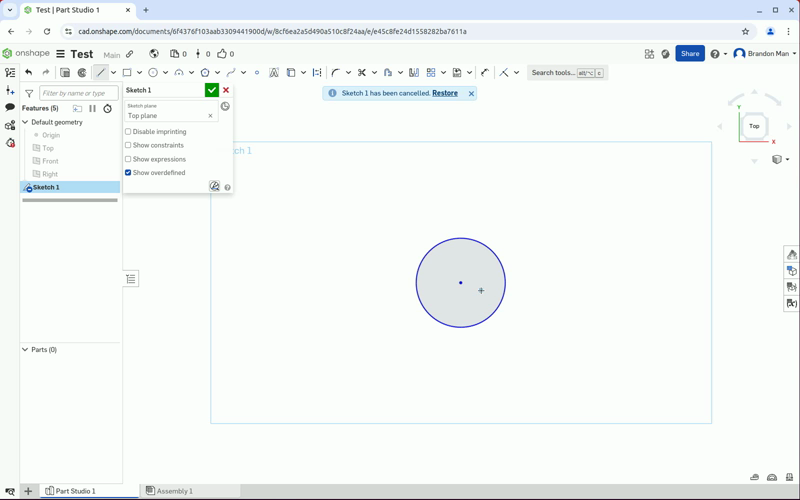
mouse_move(511, 290)
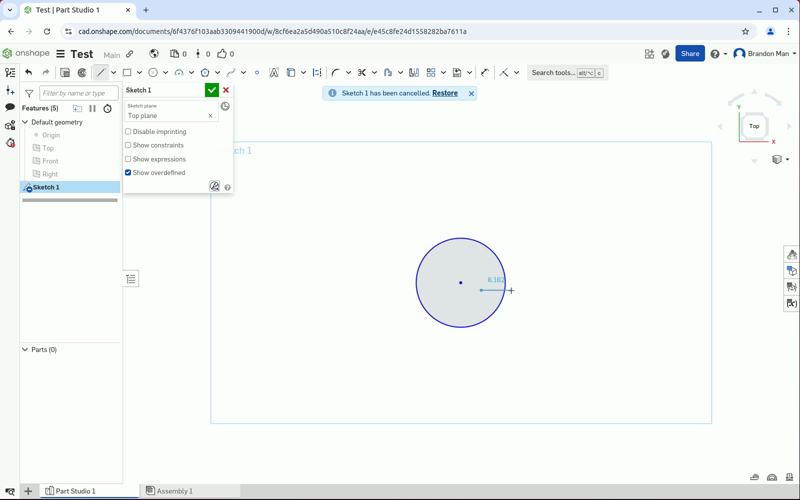
mouse_move(485, 290)
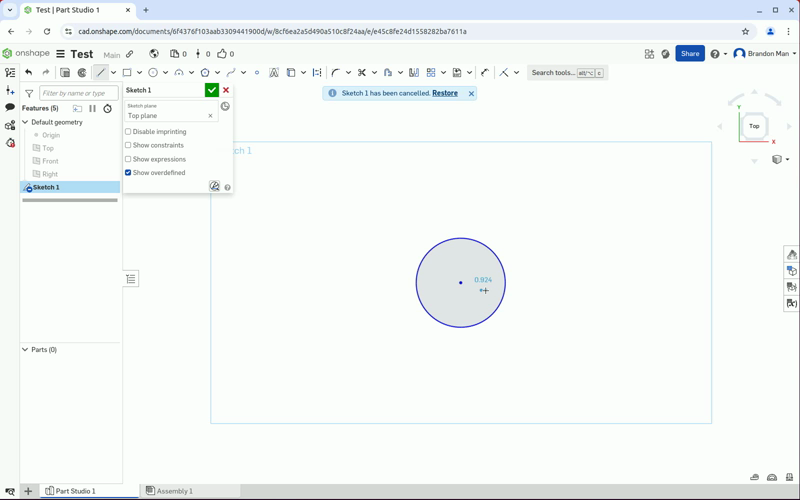
scroll(6)
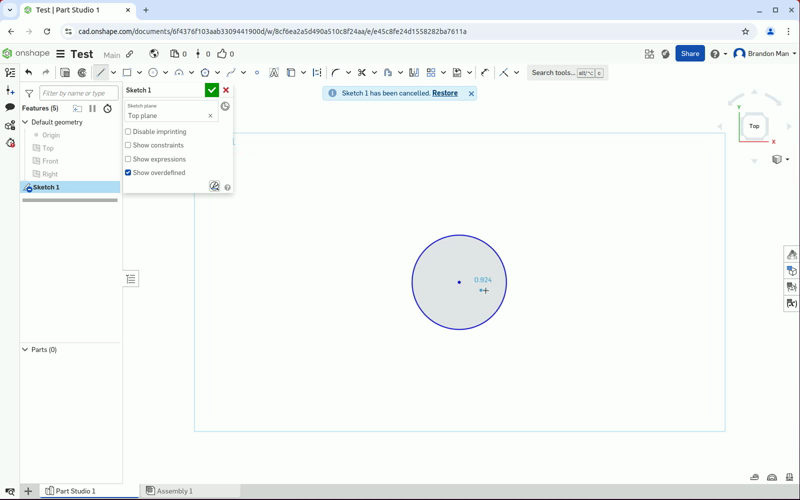
scroll(6)
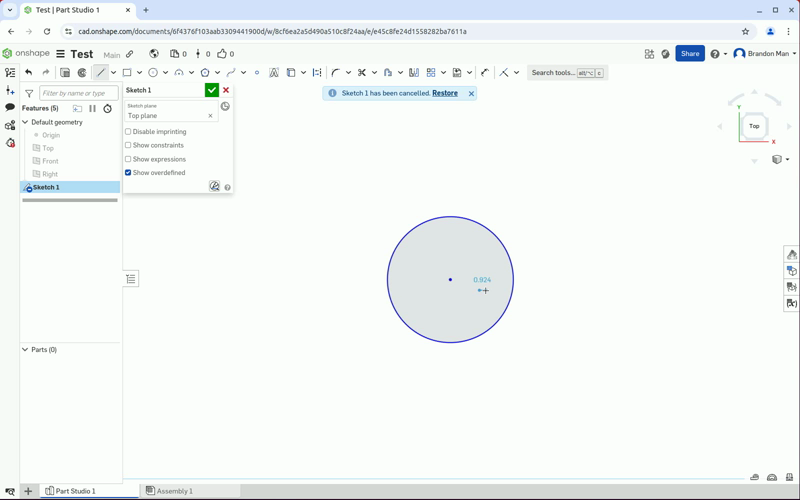
scroll(6)
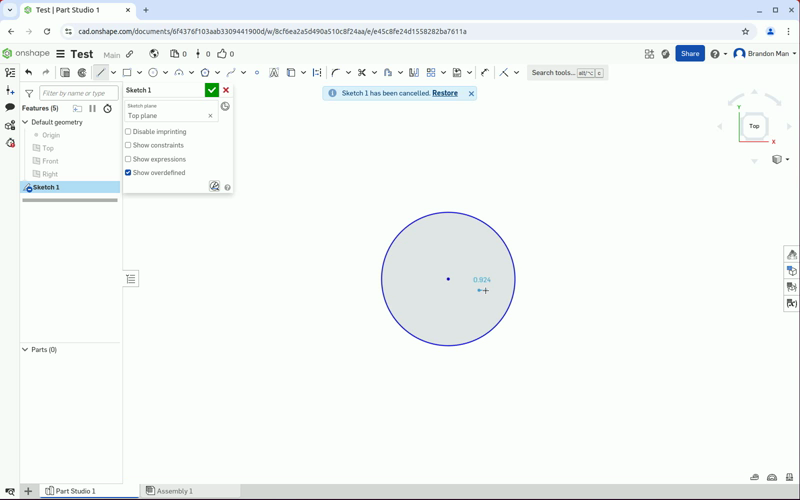
scroll(6)
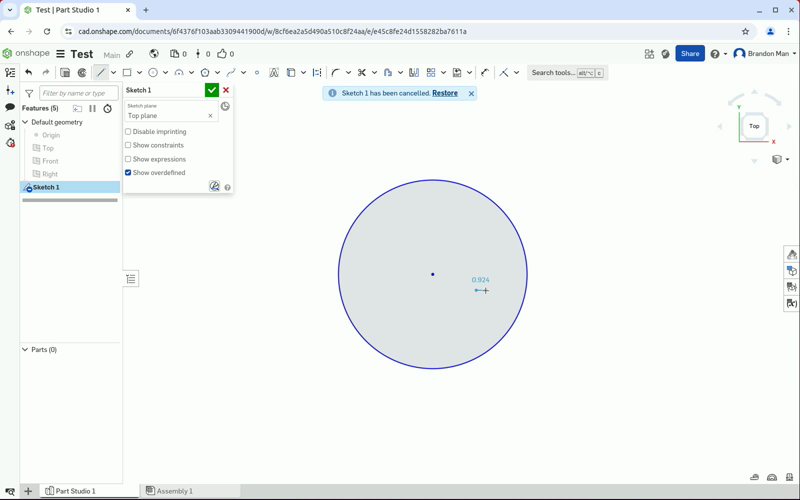
scroll(6)
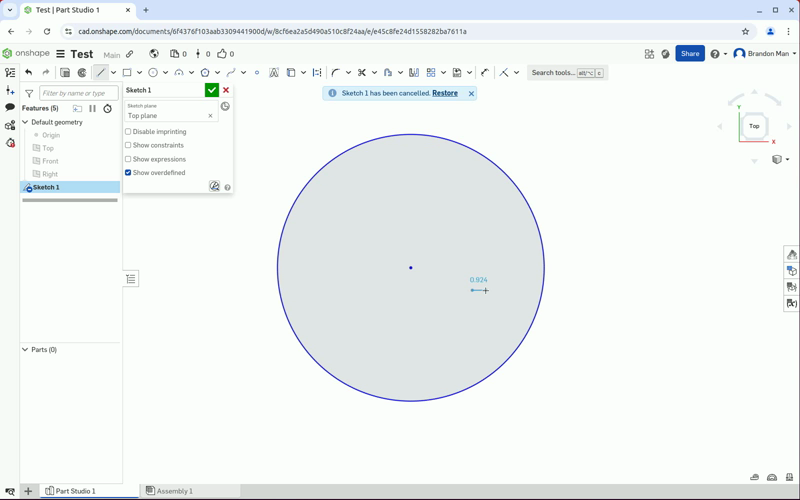
scroll(6)
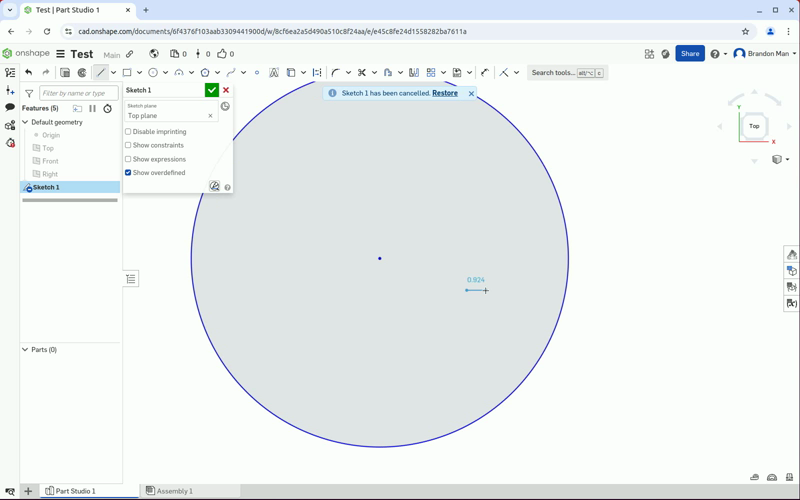
scroll(6)
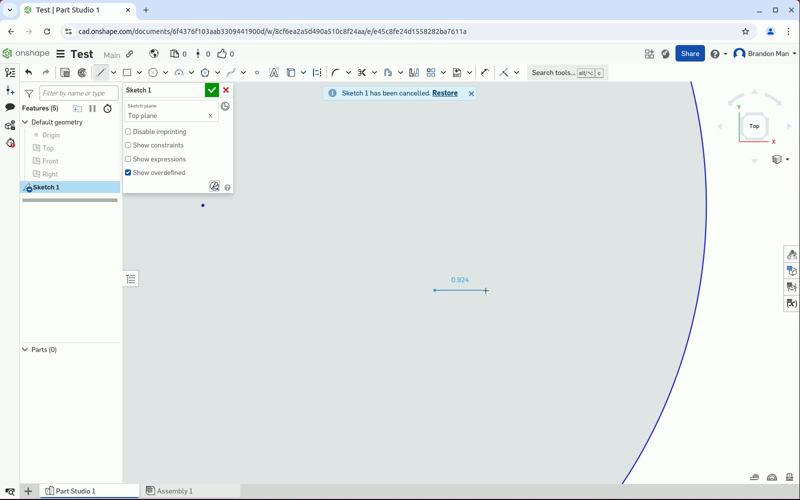
click(485, 290)
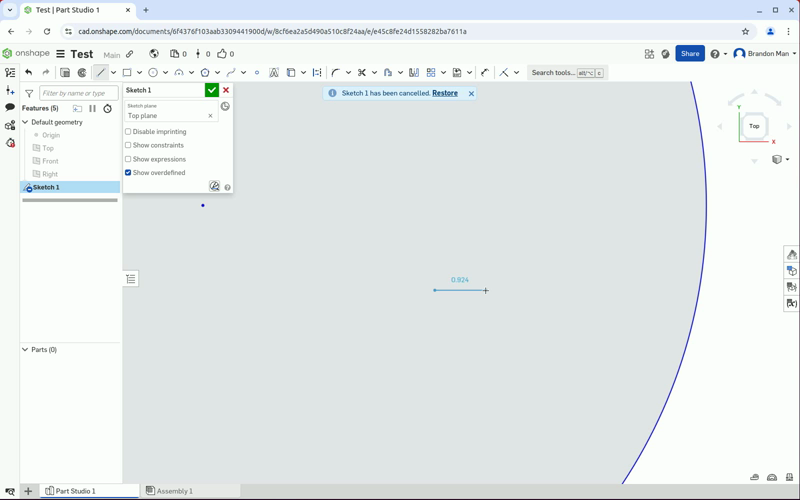
scroll(-6)
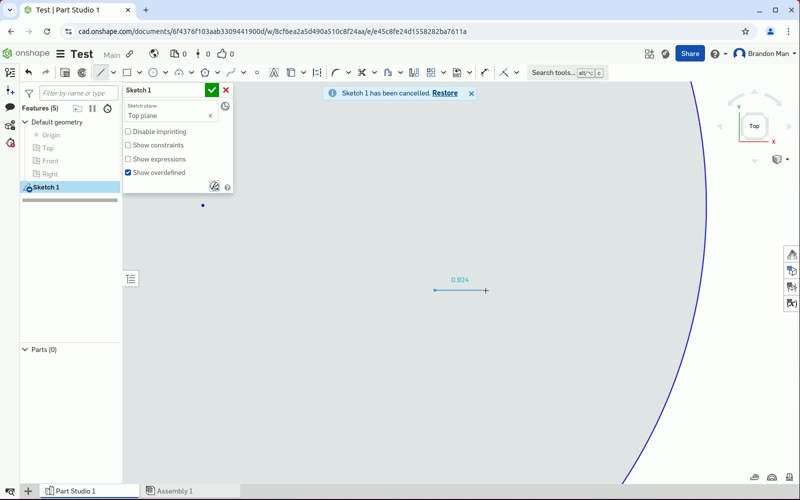
scroll(-6)
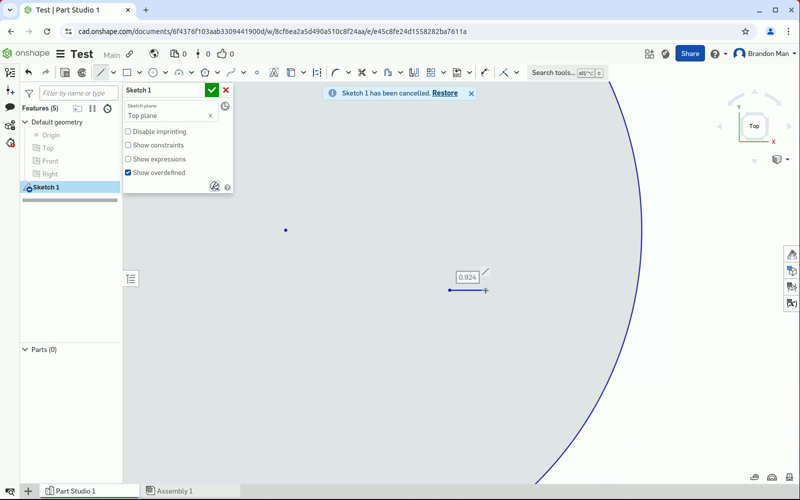
scroll(-6)
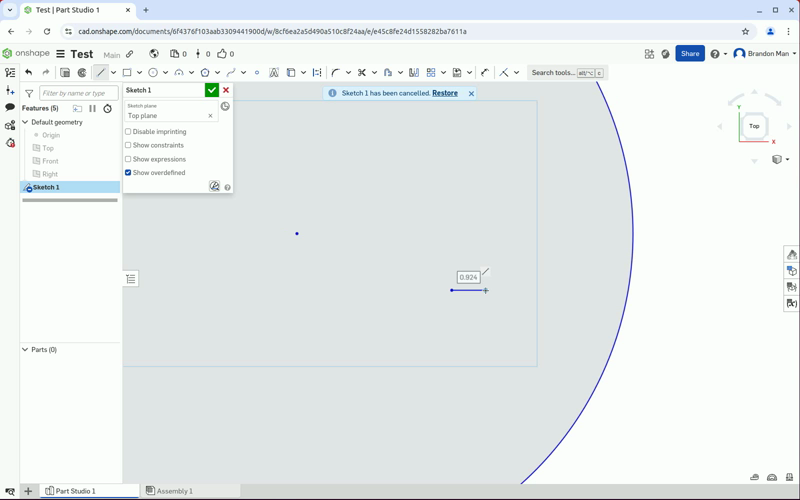
scroll(-6)
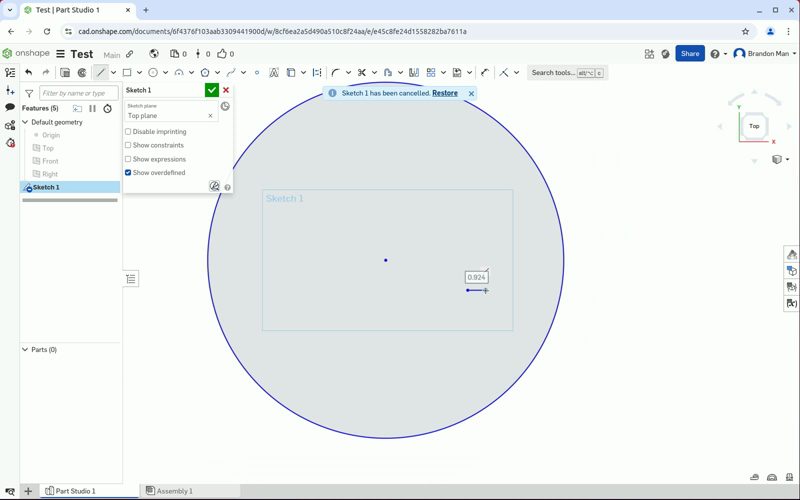
scroll(-6)
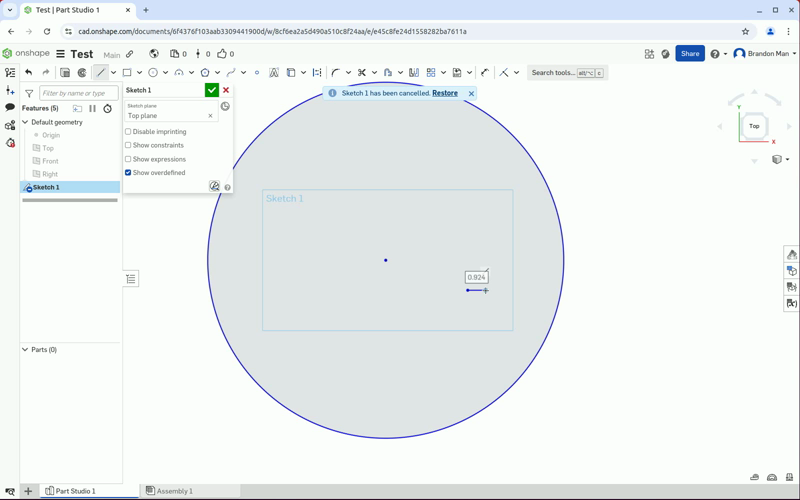
scroll(-6)
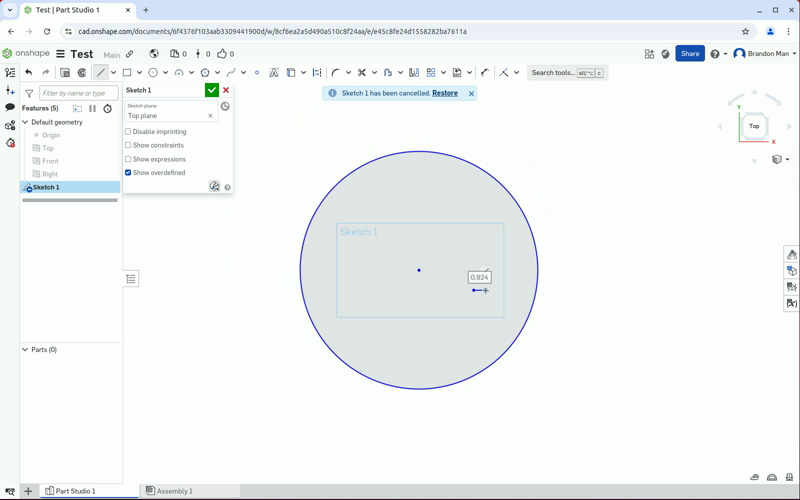
scroll(-6)
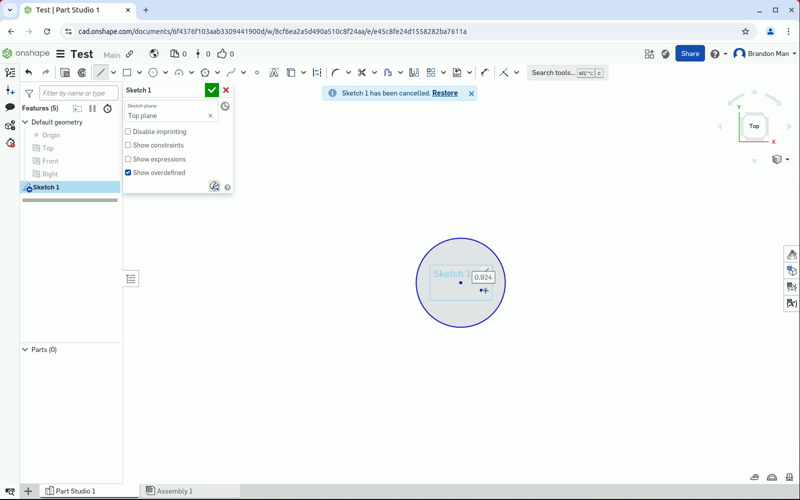
key_up(shift)
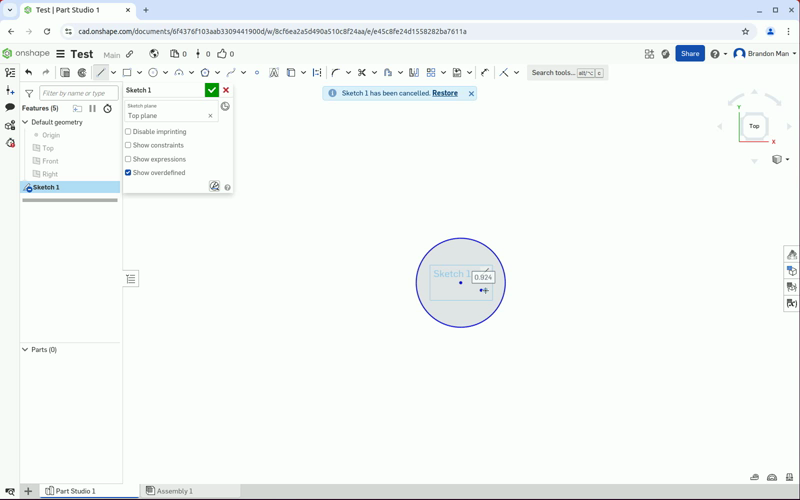
key_down(shift)
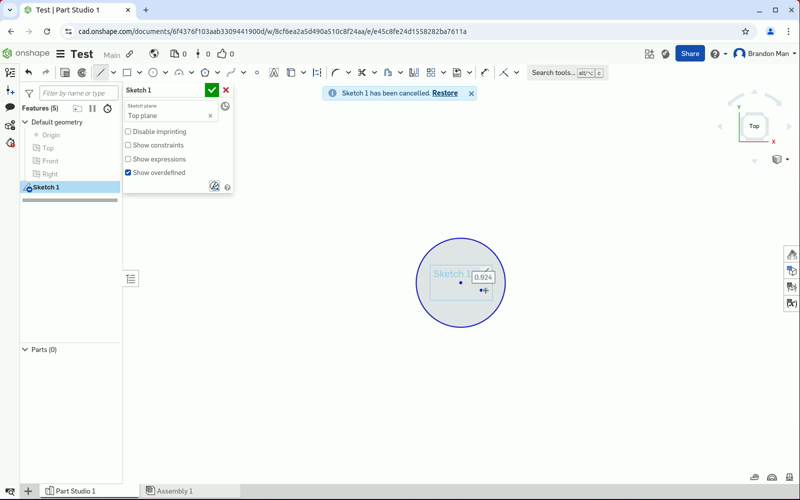
mouse_move(515, 290)
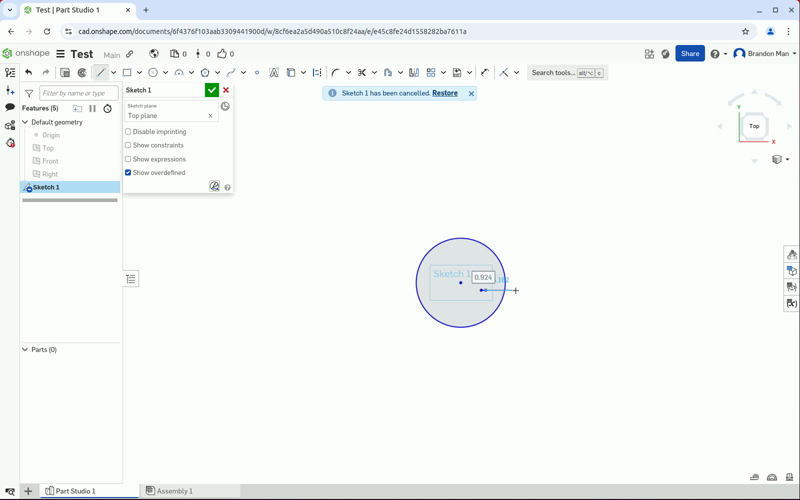
mouse_move(485, 275)
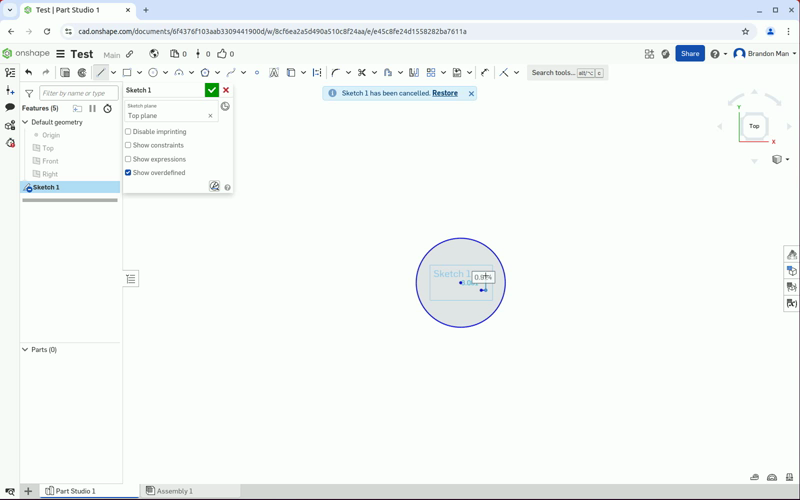
click(485, 275)
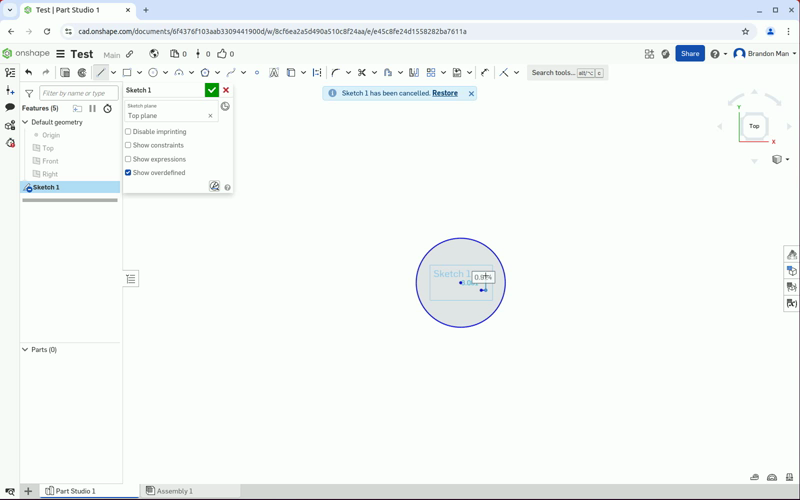
key_up(shift)
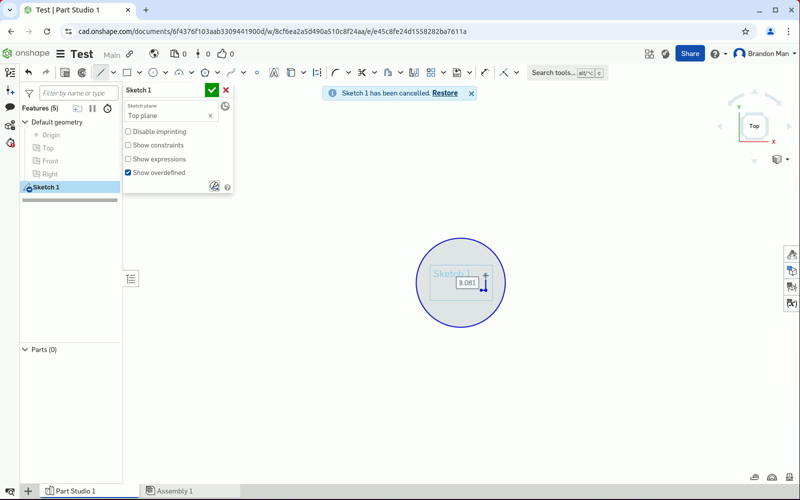
key_down(shift)
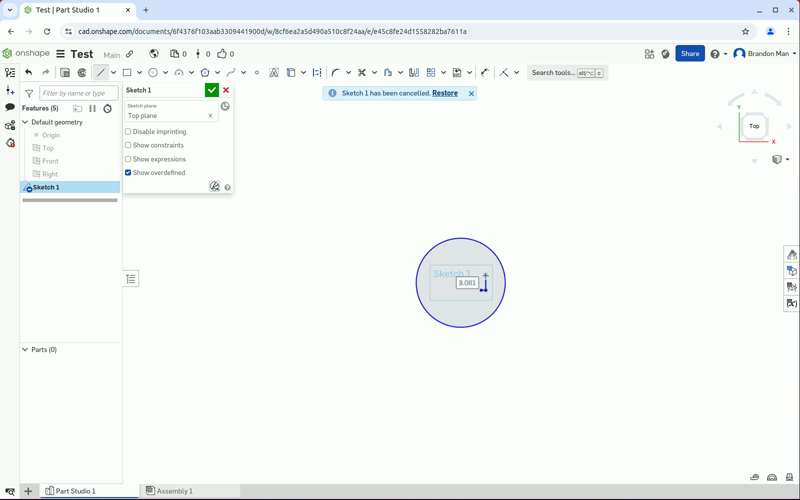
mouse_move(515, 275)
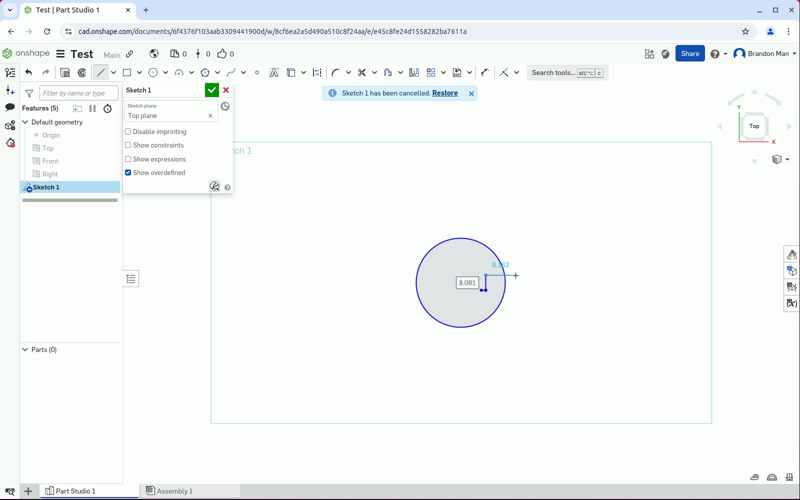
mouse_move(481, 275)
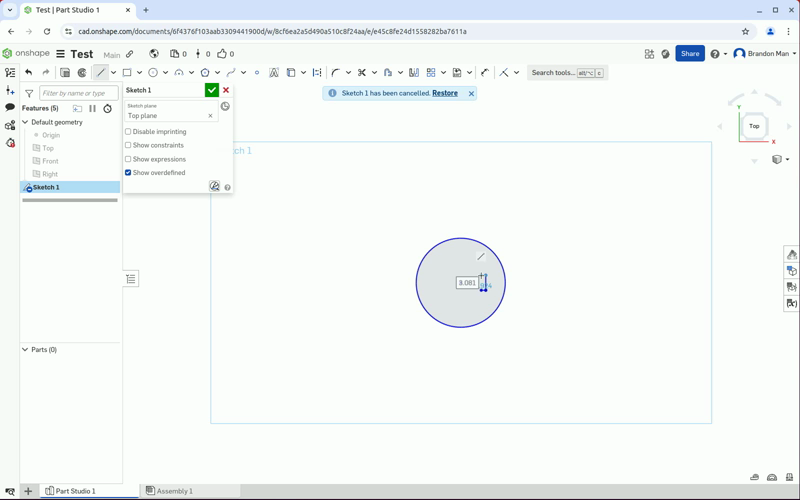
scroll(6)
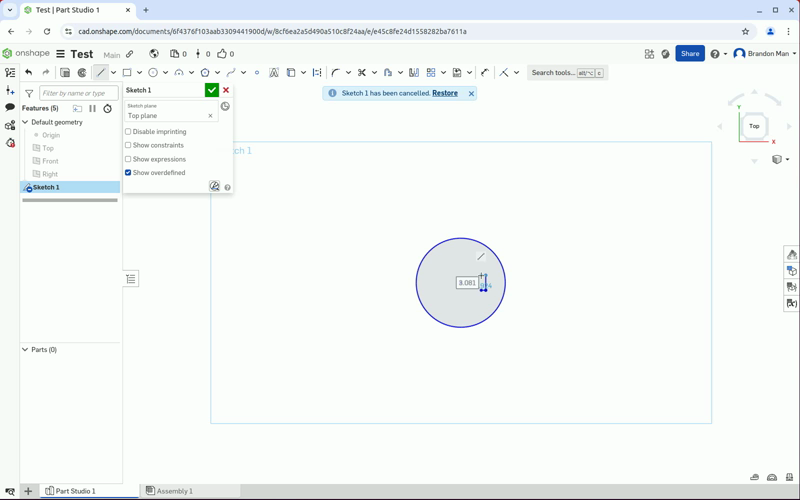
scroll(6)
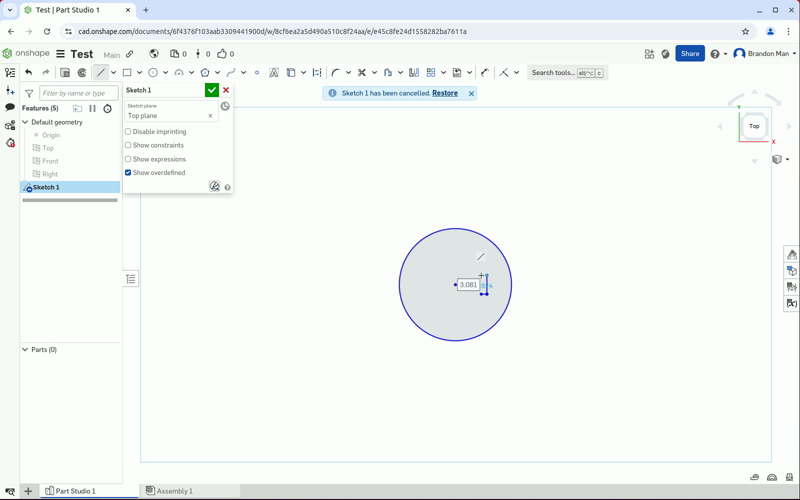
scroll(6)
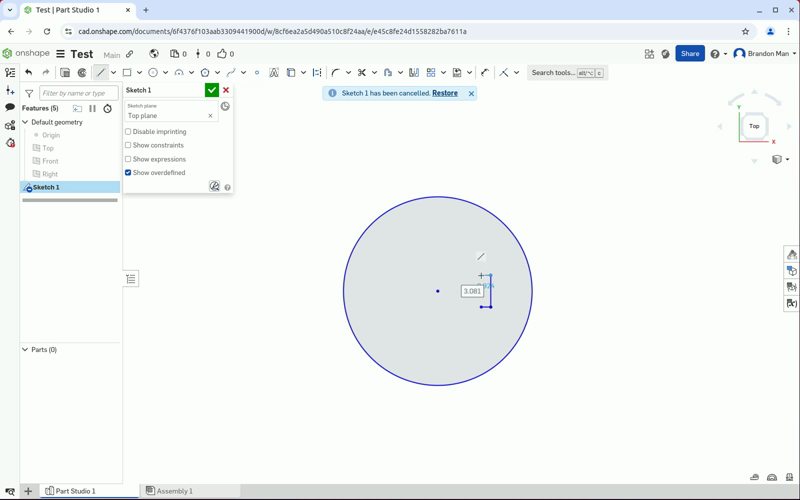
scroll(6)
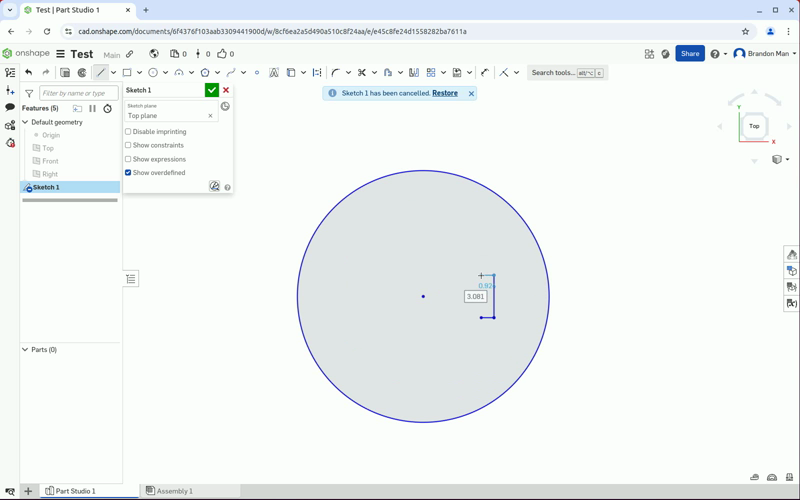
scroll(6)
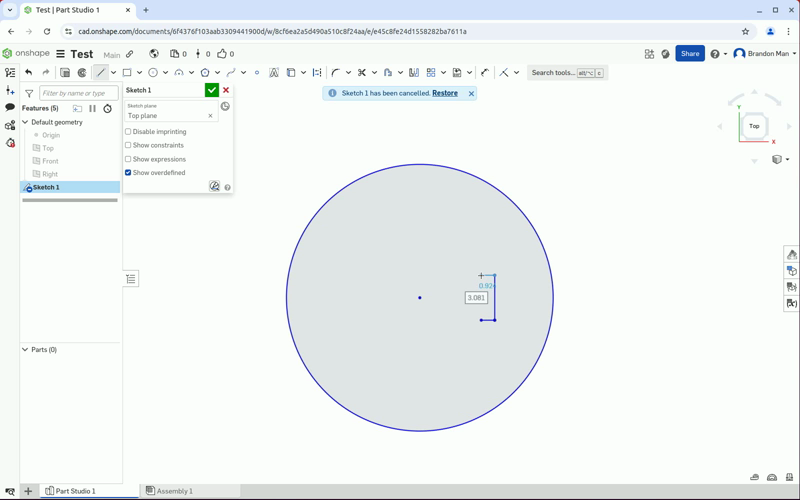
scroll(6)
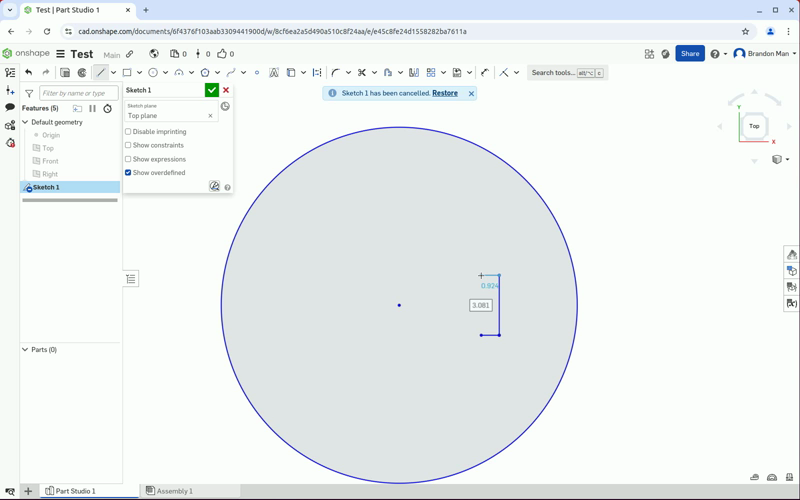
scroll(6)
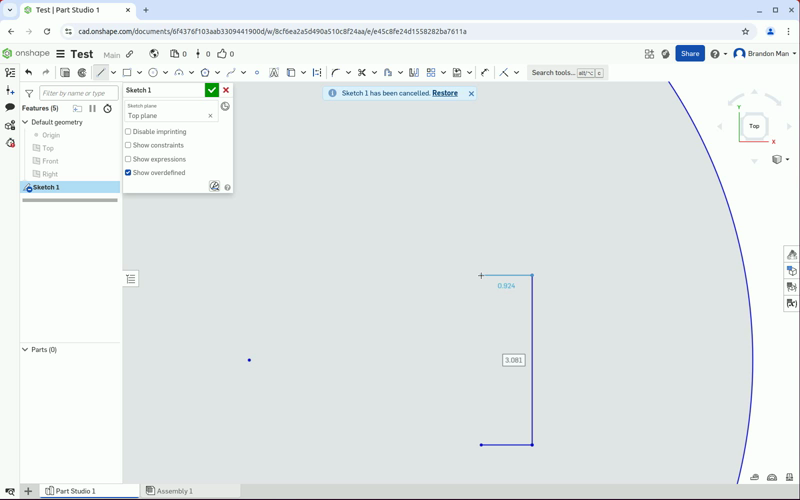
click(481, 275)
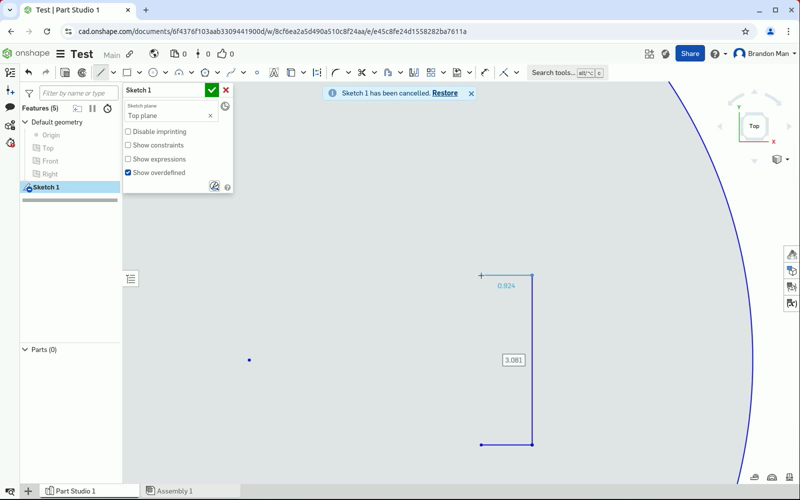
scroll(-6)
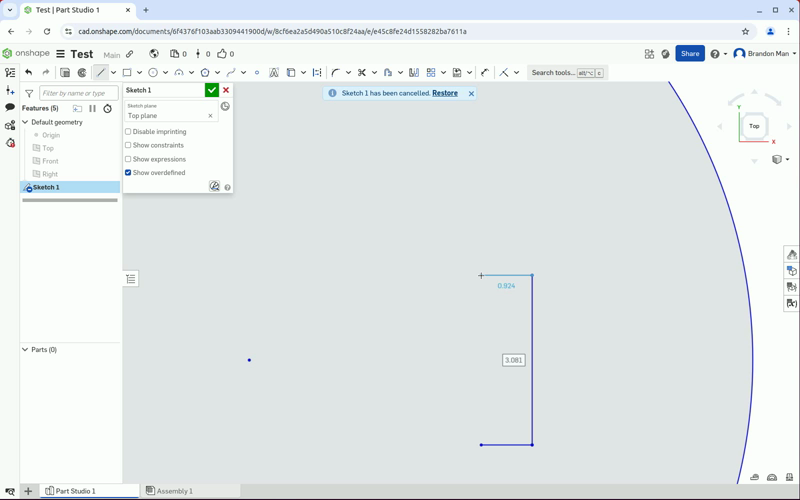
scroll(-6)
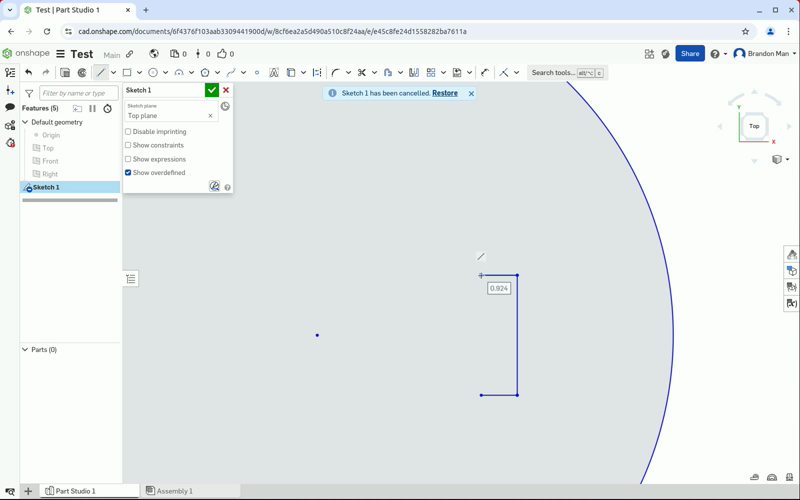
scroll(-6)
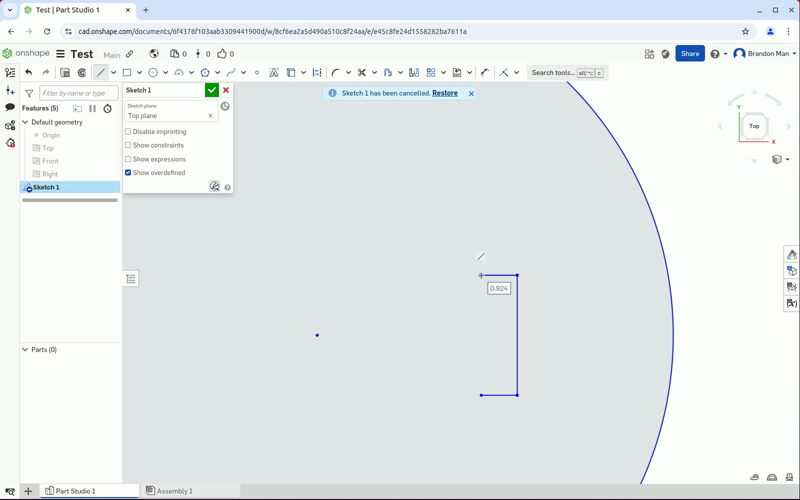
scroll(-6)
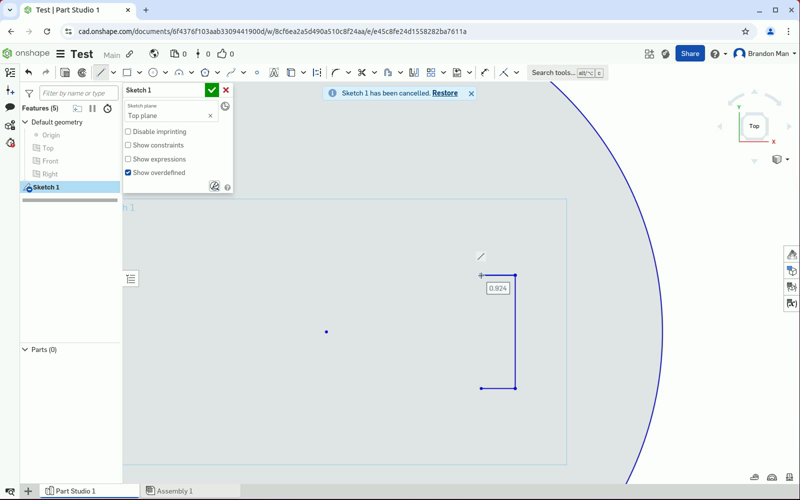
scroll(-6)
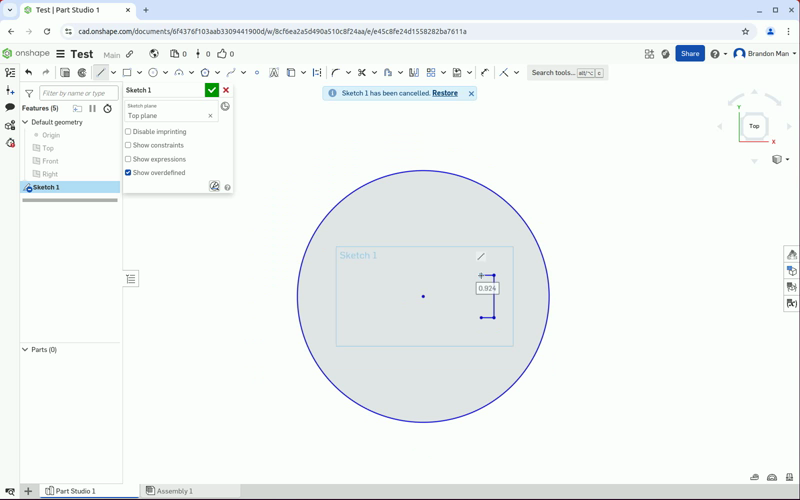
scroll(-6)
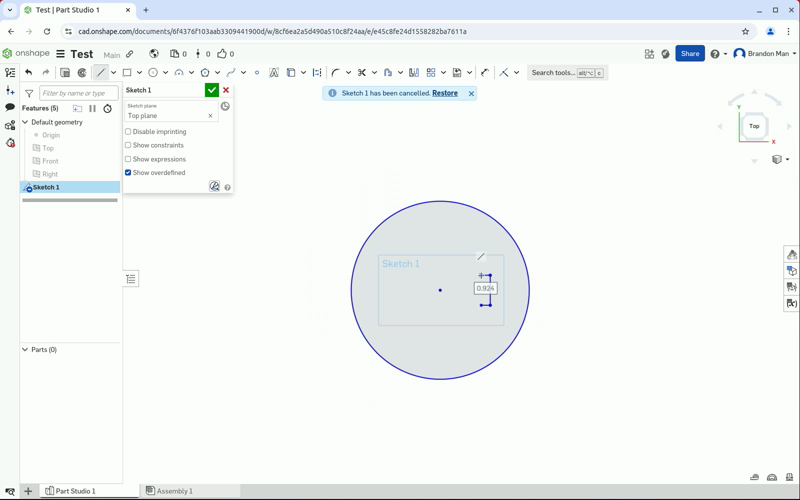
scroll(-6)
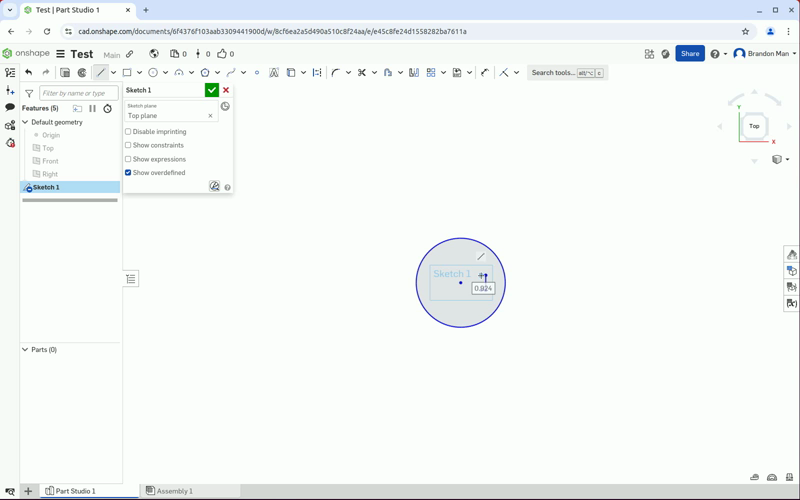
key_up(shift)
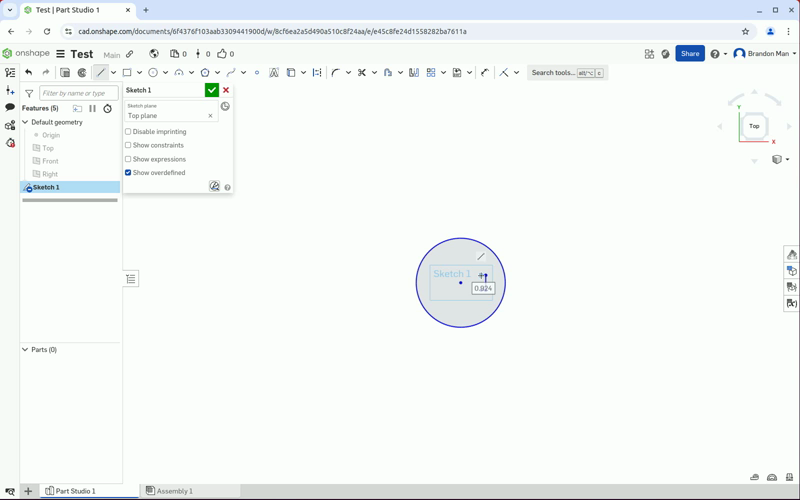
key(esc)
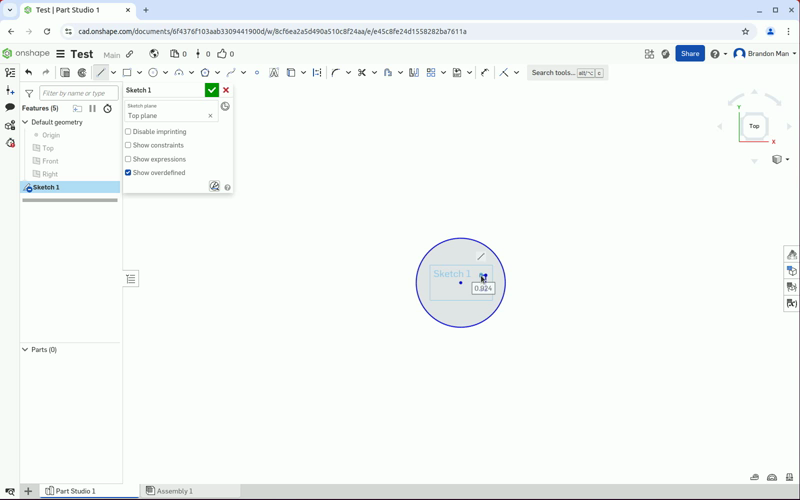
key(a)
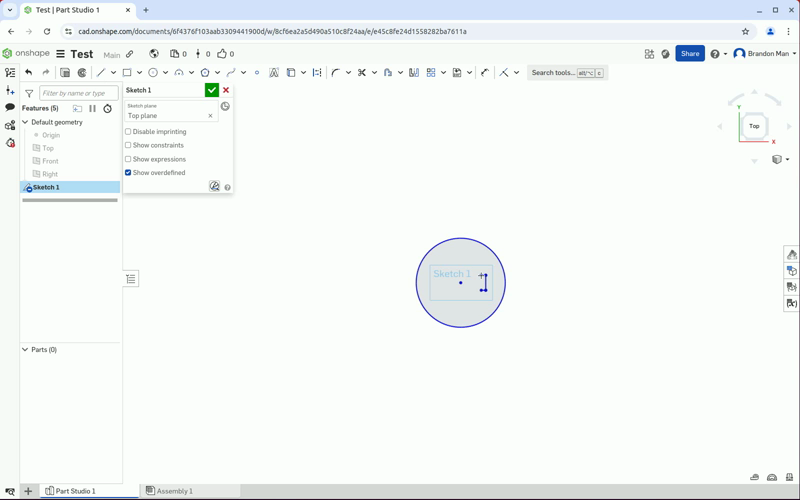
mouse_move(481, 275)
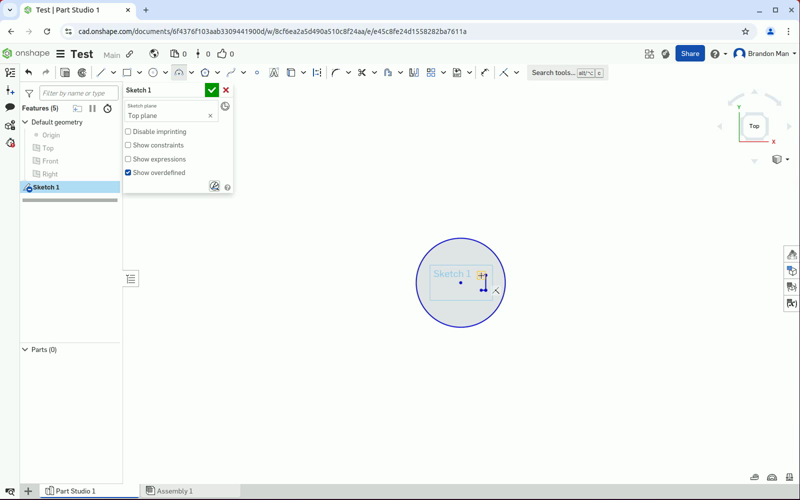
click(481, 275)
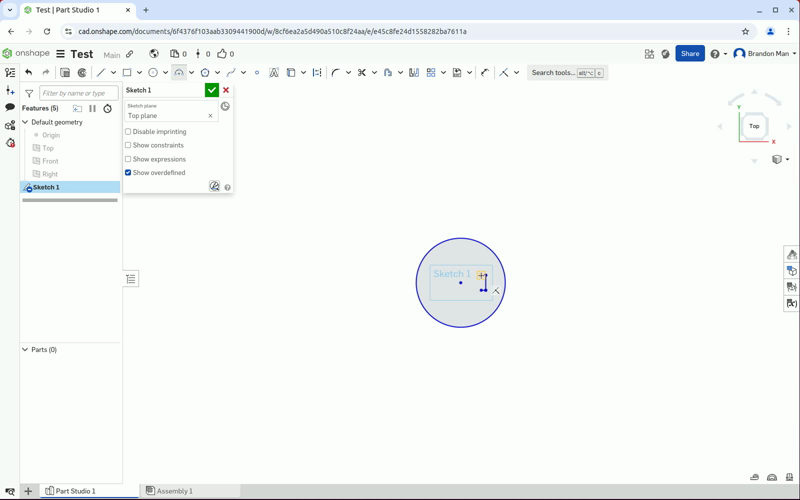
mouse_move(481, 290)
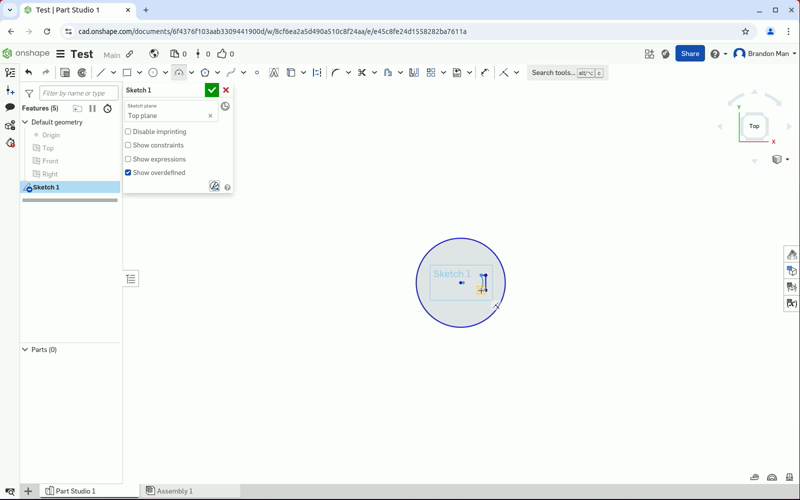
click(481, 290)
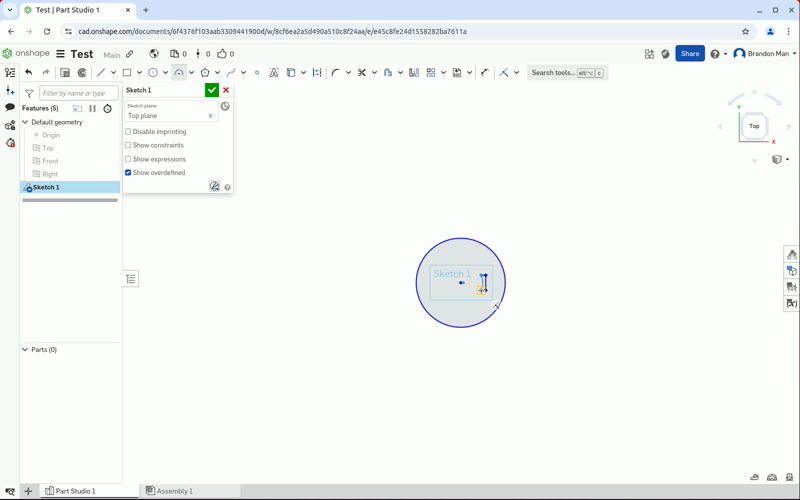
key_down(shift)
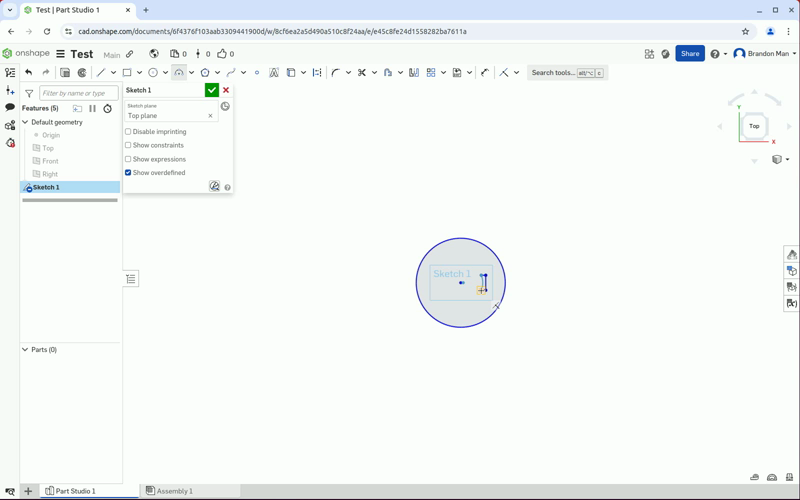
mouse_move(438, 282)
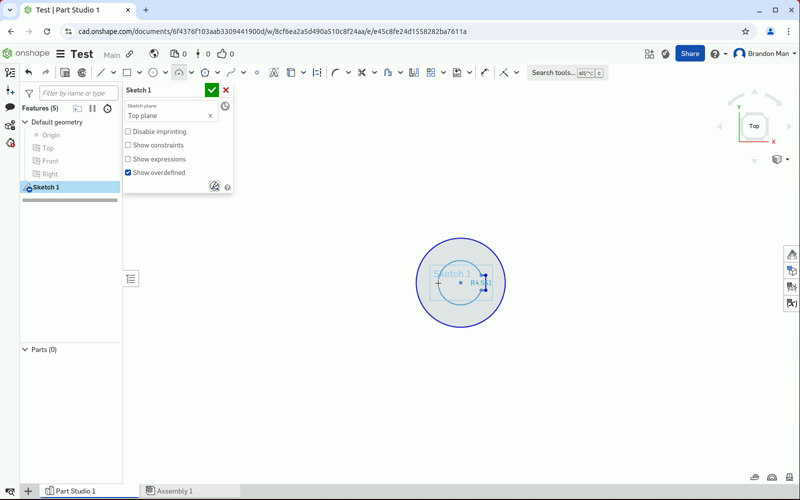
click(438, 282)
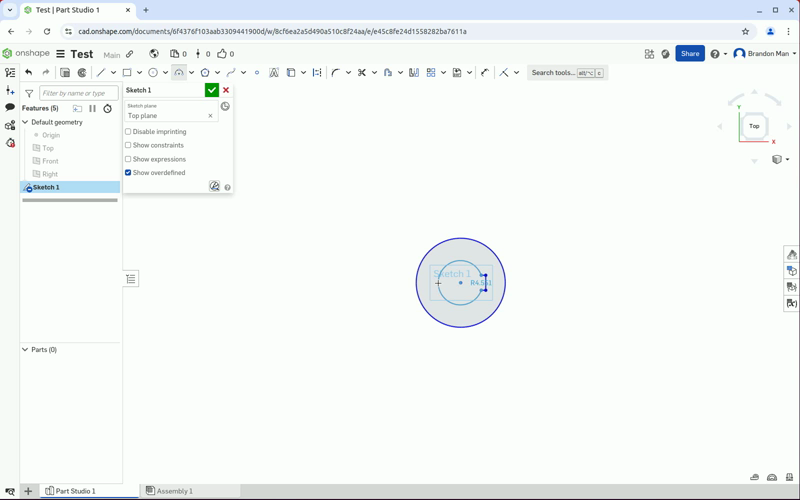
key_up(shift)
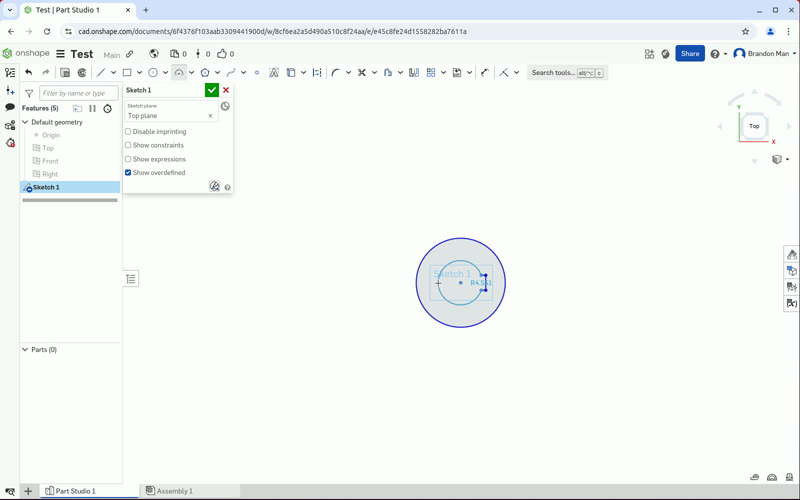
key(esc)
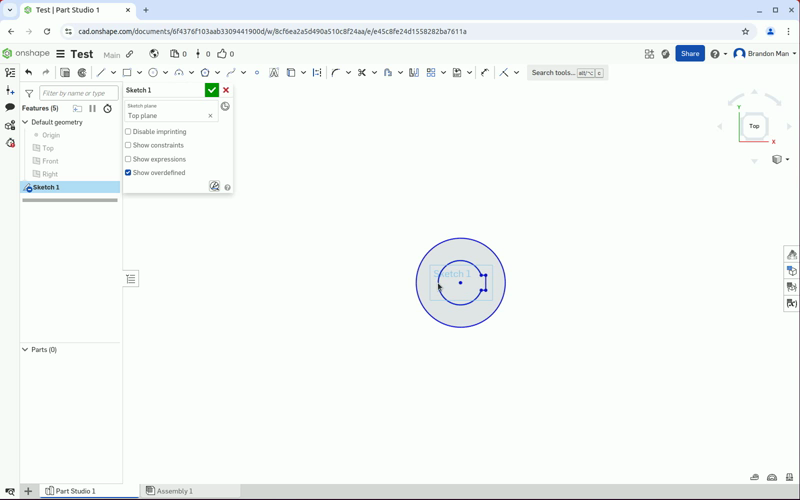
mouse_move(484, 294)
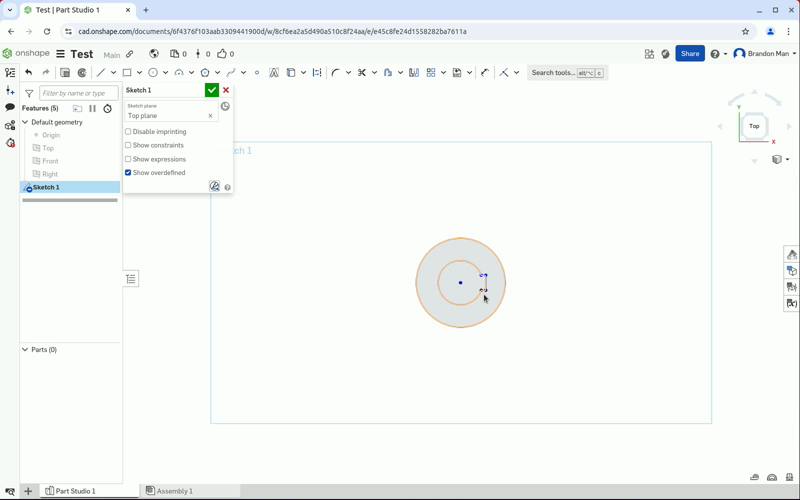
click(484, 294)
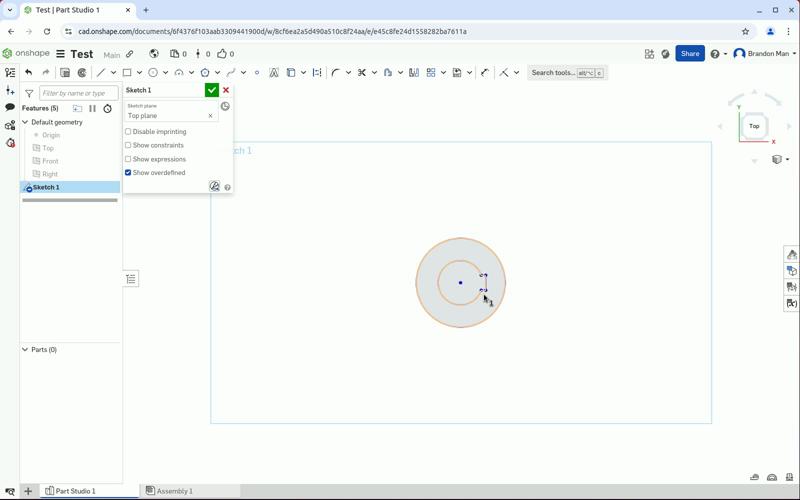
mouse_move(73, 352)
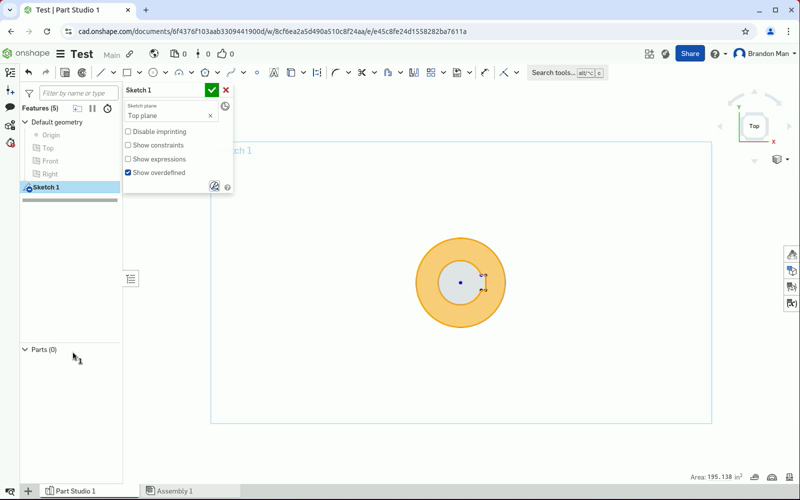
key(shift+y)
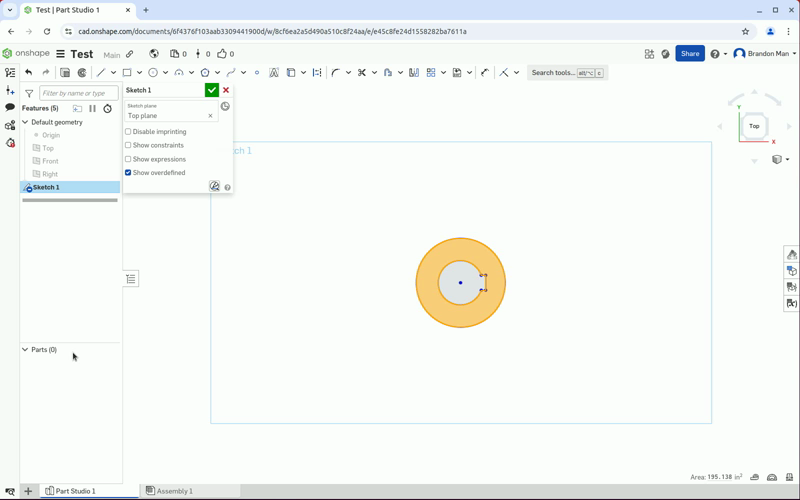
key(shift+e)
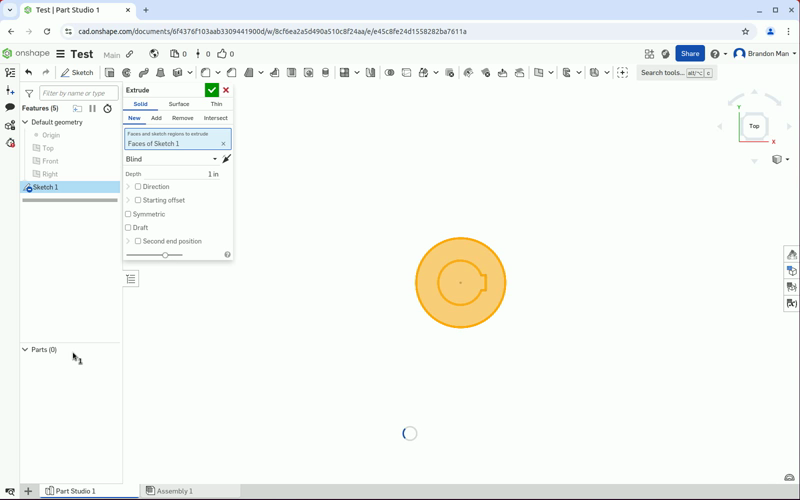
mouse_move(143, 106)
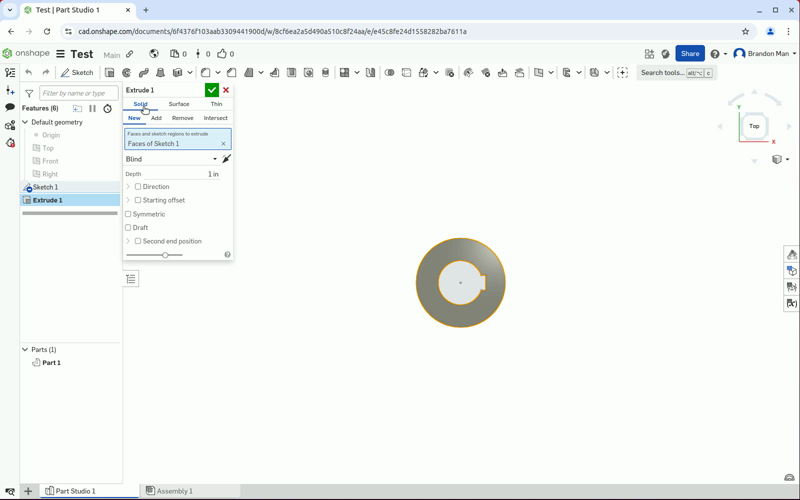
click(143, 106)
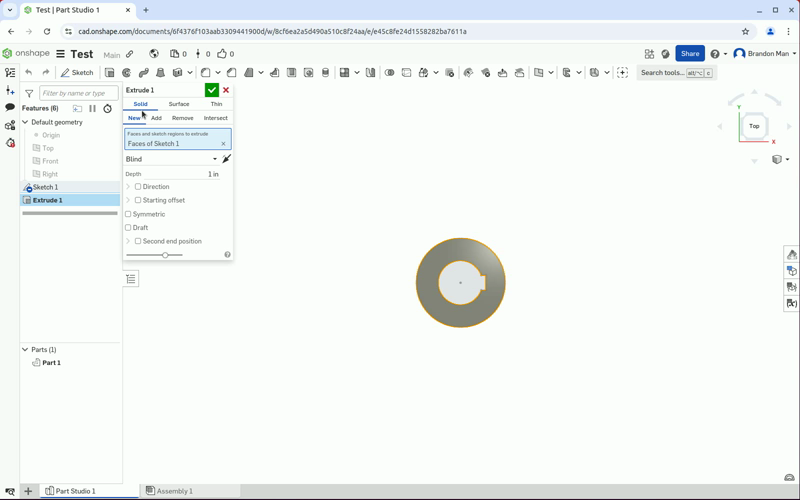
mouse_move(137, 120)
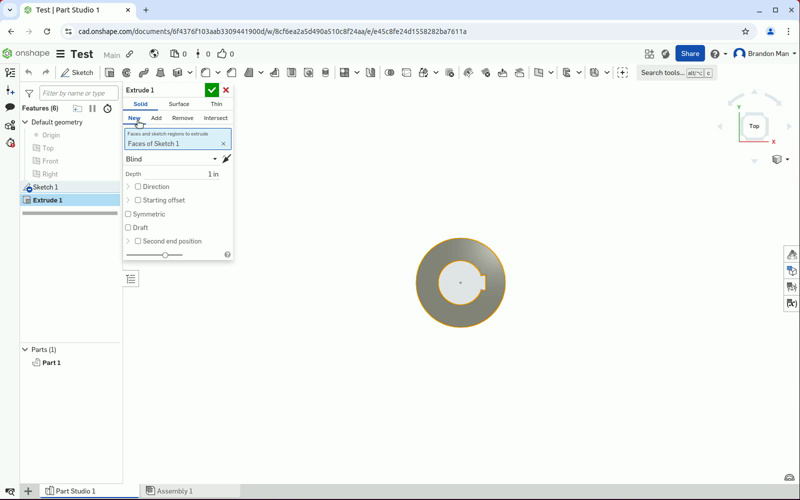
click(137, 120)
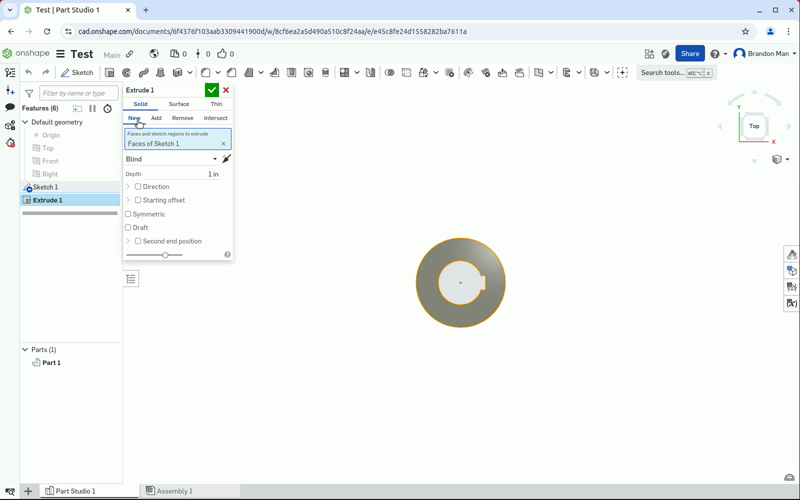
key(tab, 4)
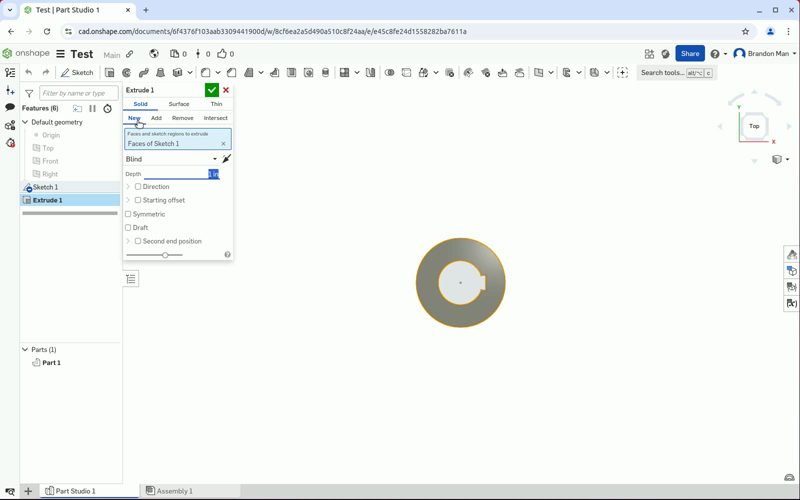
text(12.758)
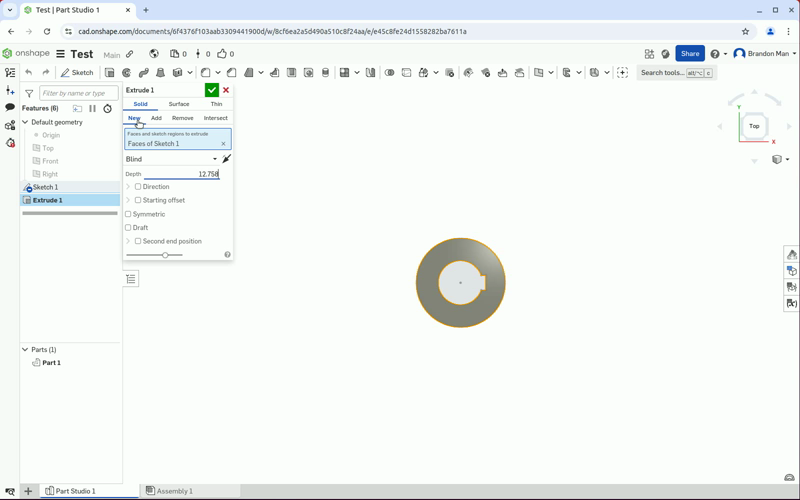
key(enter)
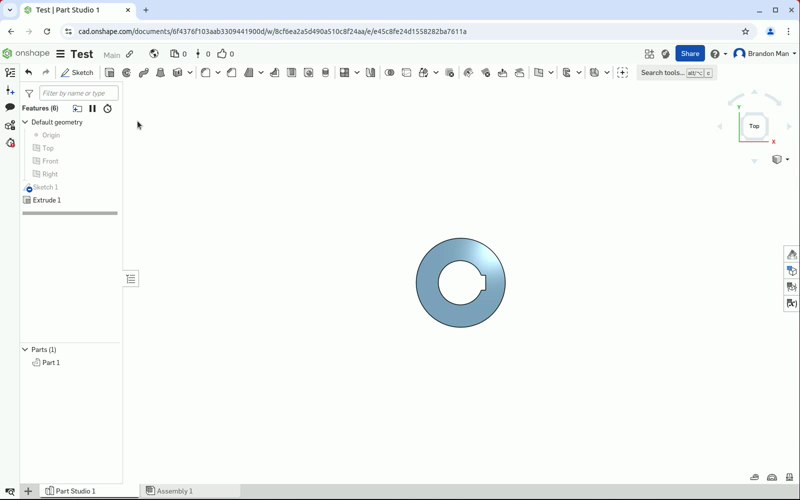
key(shift+h)
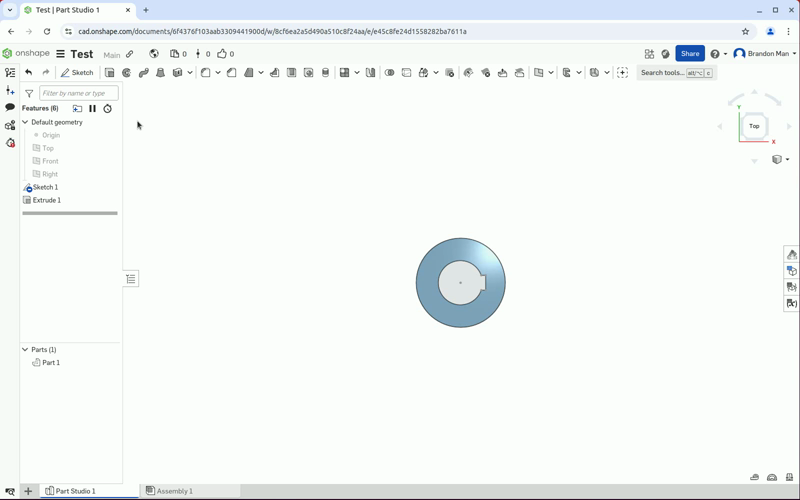
key(shift+h)
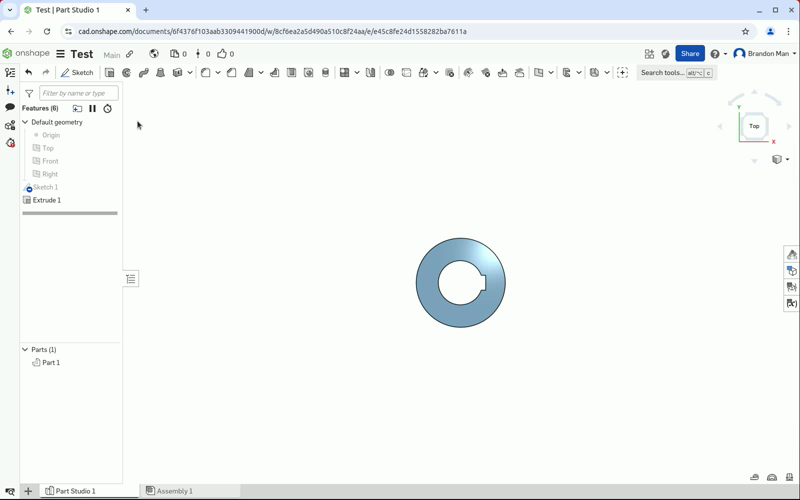
mouse_move(73, 189)
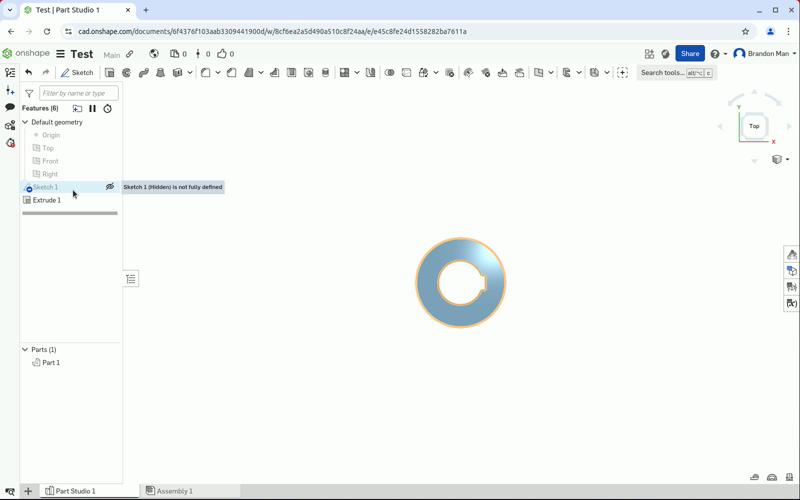
click(73, 189)
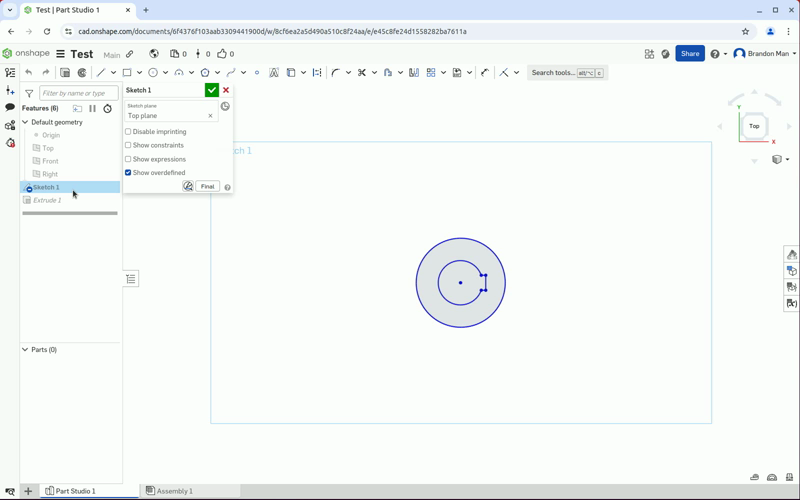
mouse_move(229, 92)
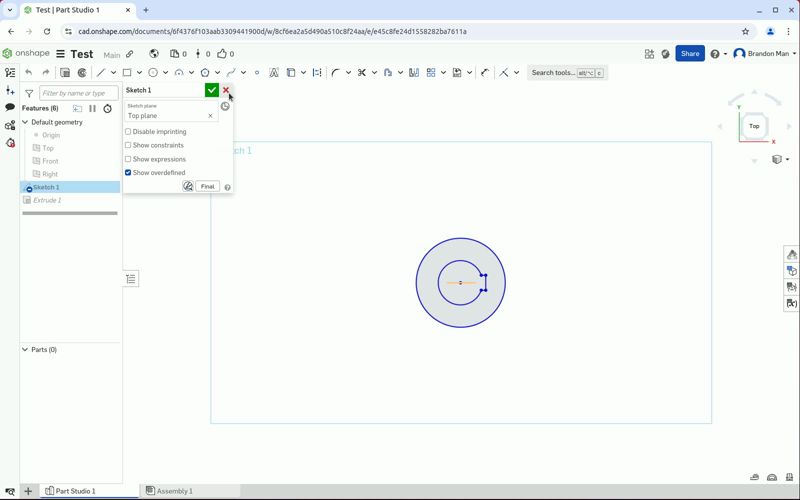
click(229, 92)
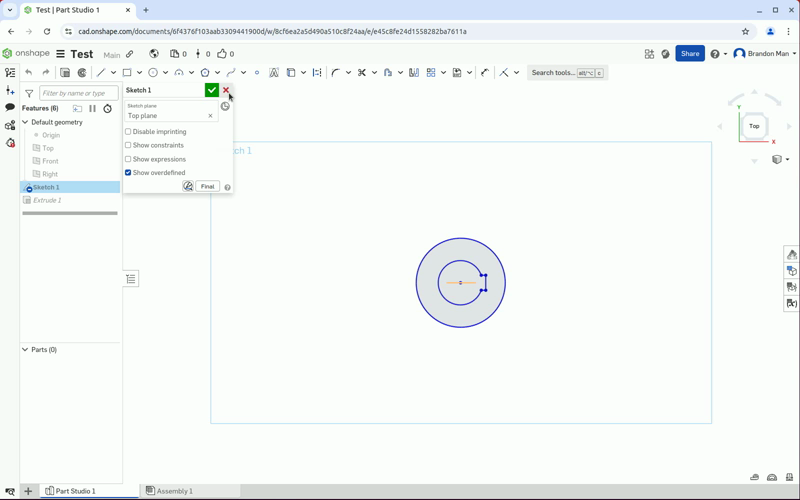
key(shift+s)
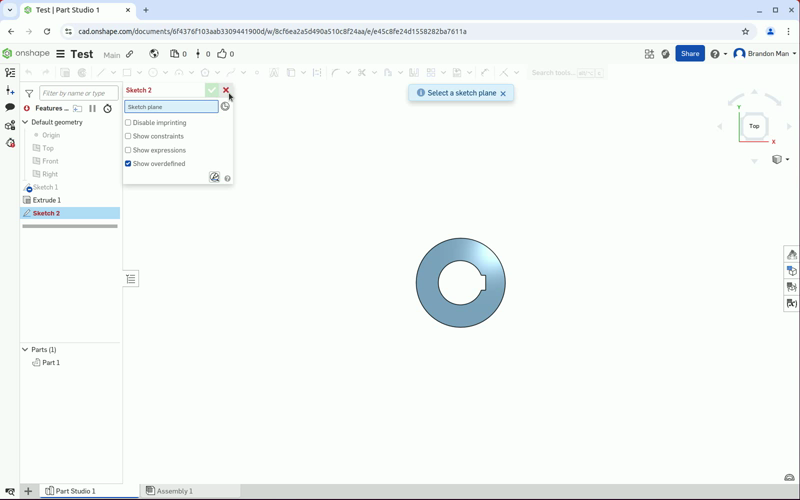
mouse_move(73, 150)
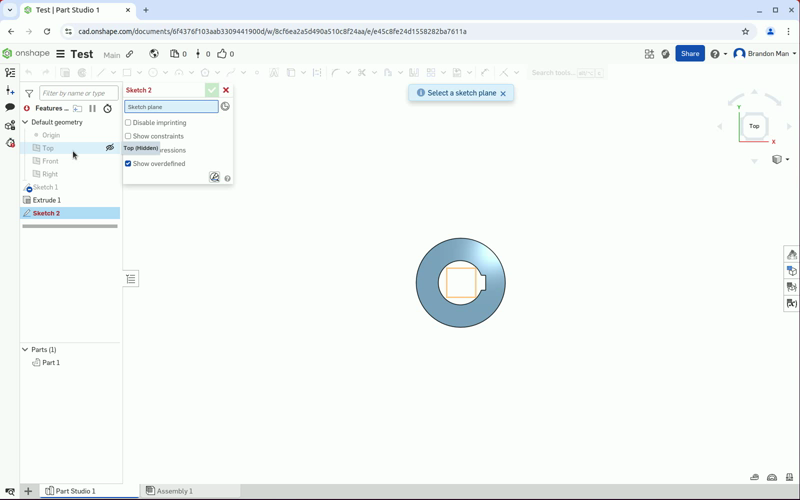
click(73, 150)
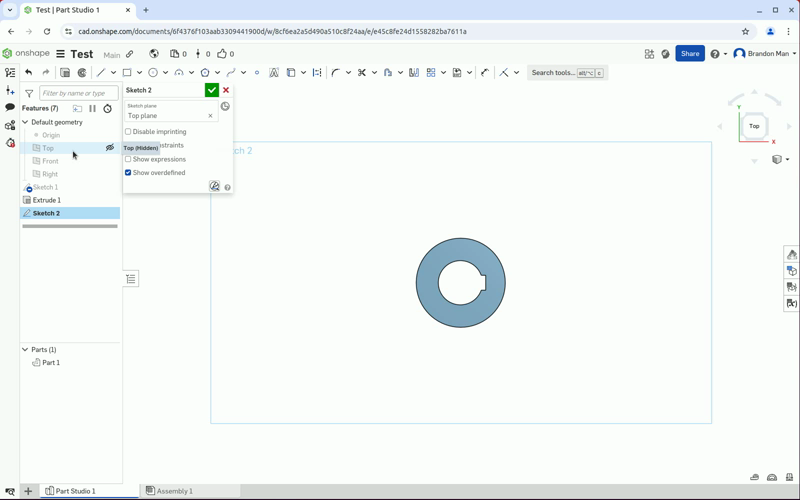
mouse_move(73, 352)
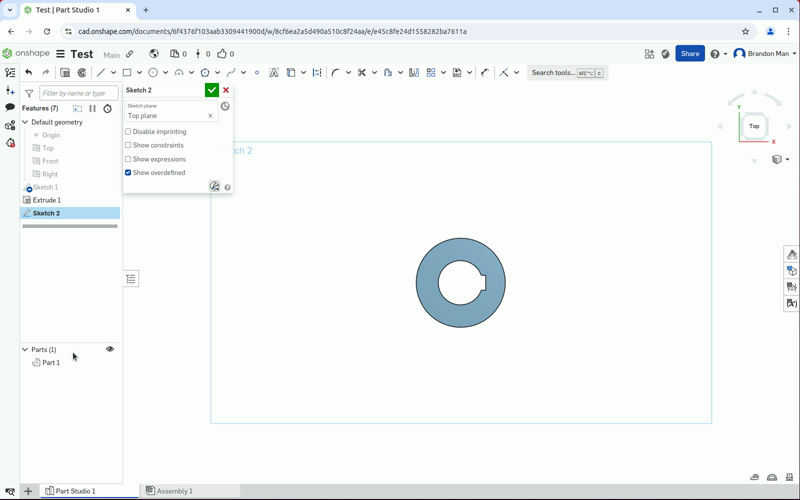
key(y)
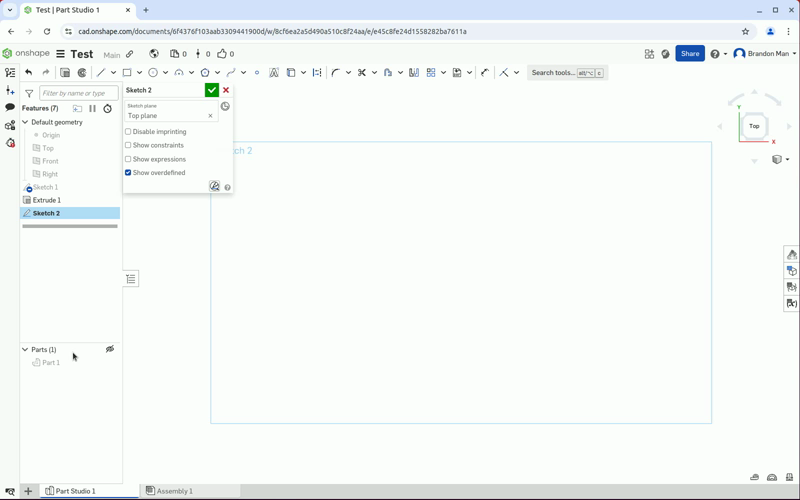
key(l)
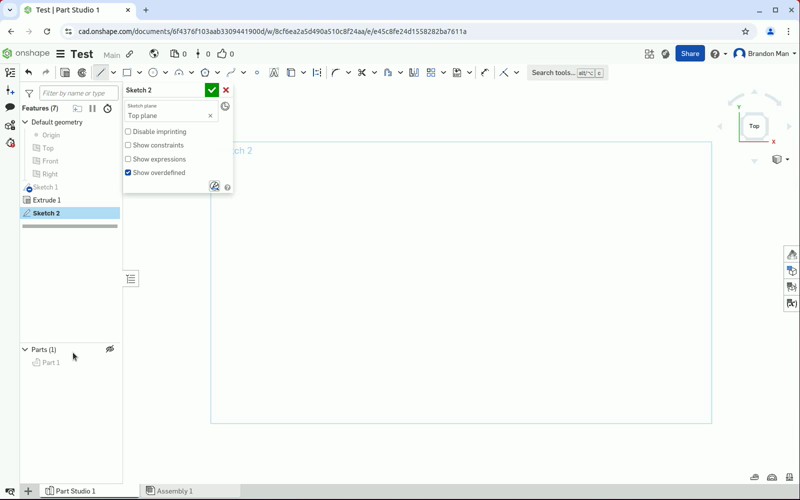
key_down(shift)
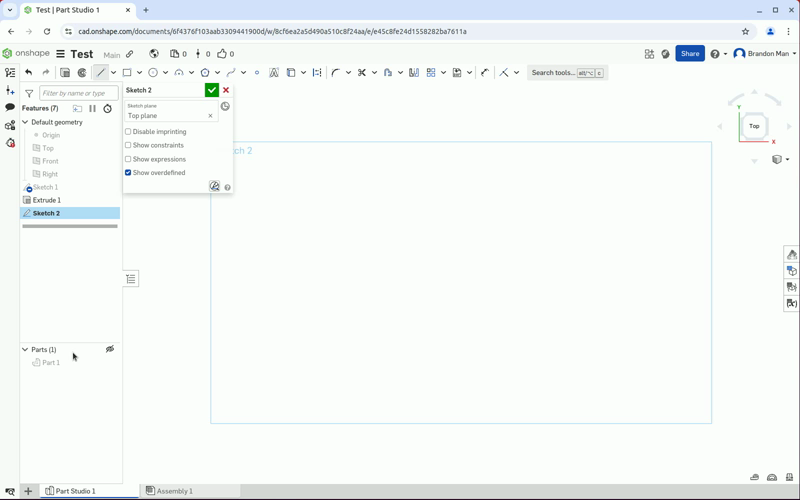
mouse_move(468, 326)
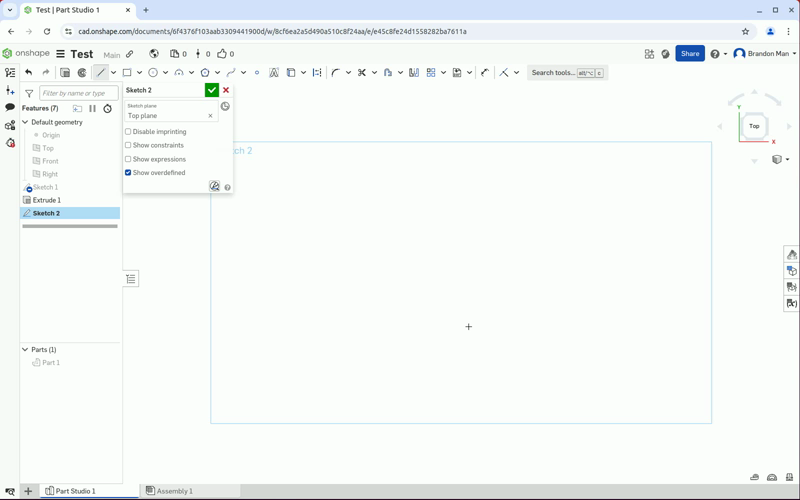
click(468, 326)
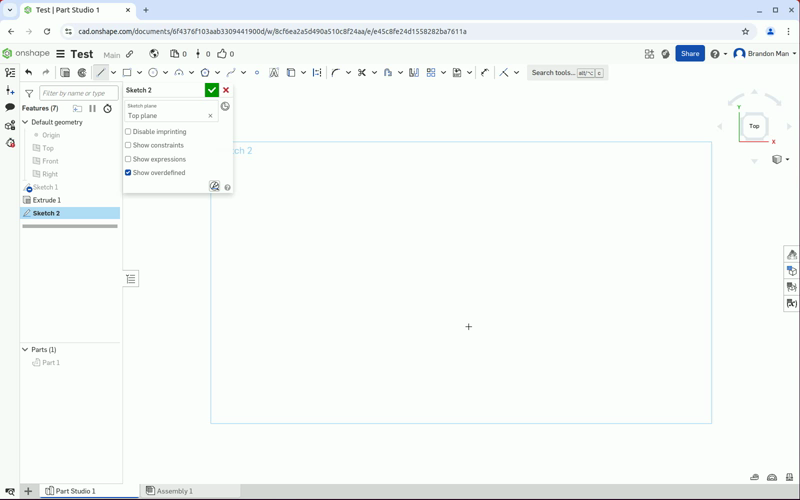
key_up(shift)
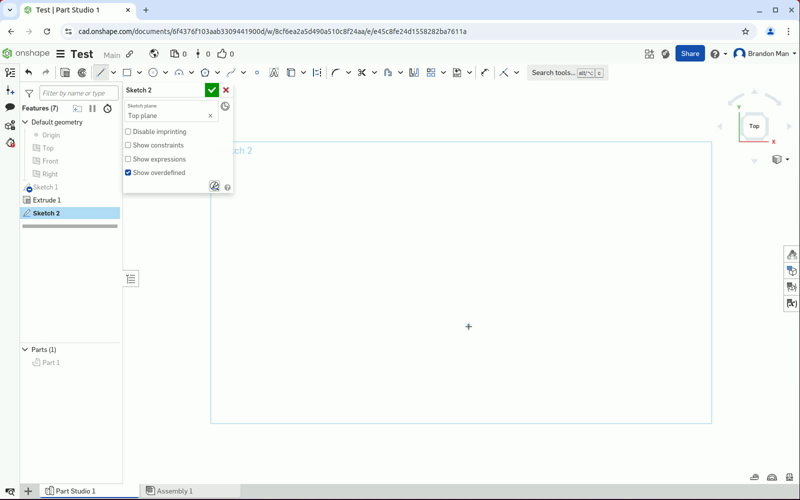
key_down(shift)
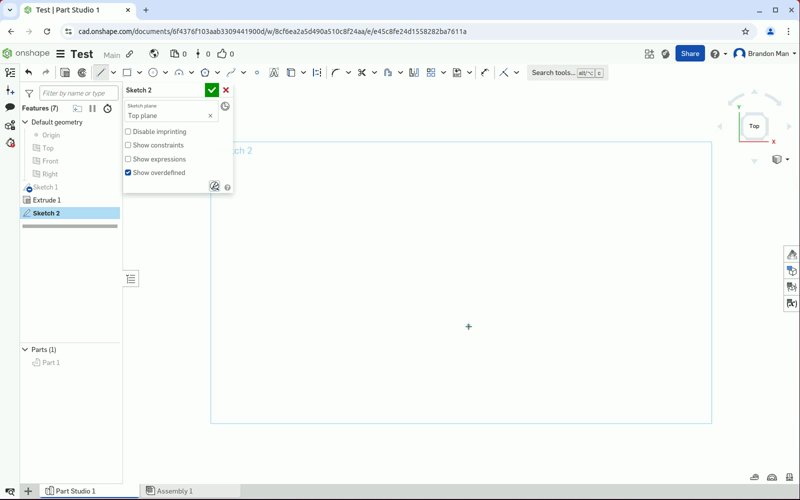
mouse_move(543, 313)
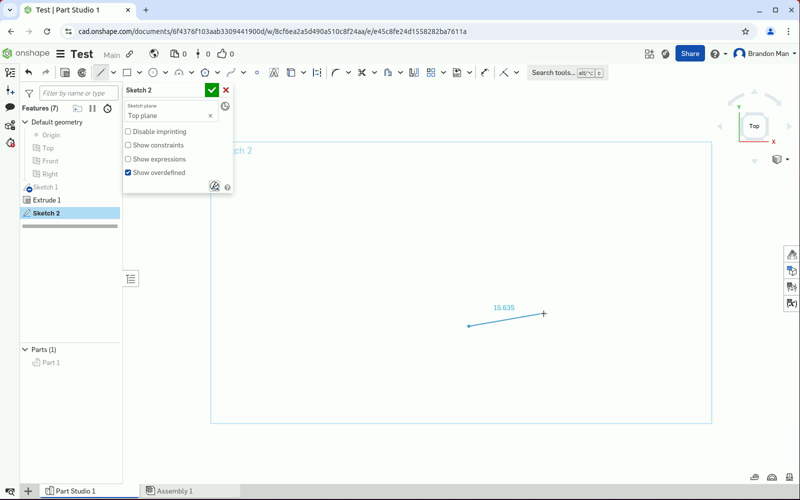
click(543, 313)
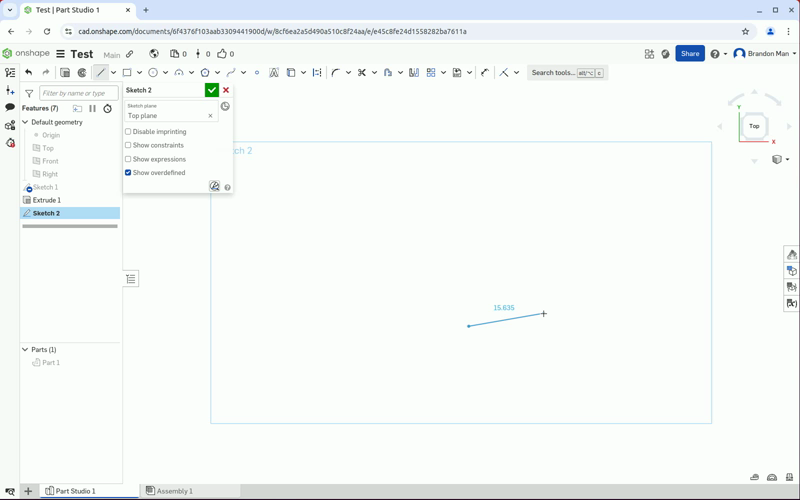
key_up(shift)
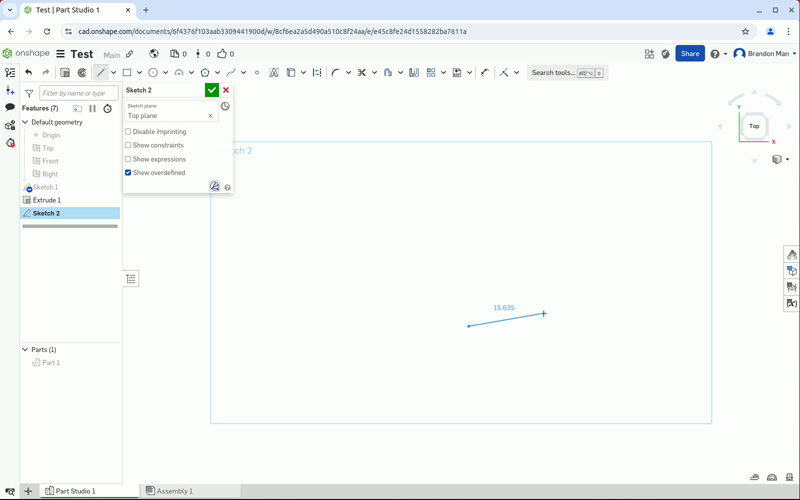
key_down(shift)
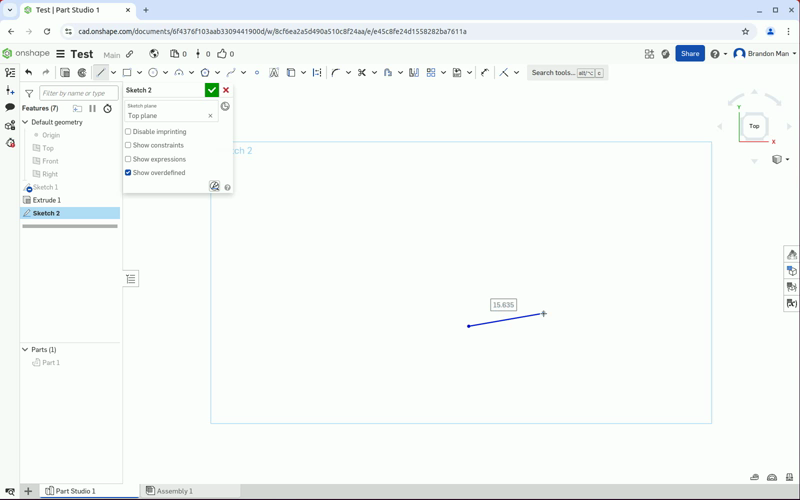
mouse_move(573, 313)
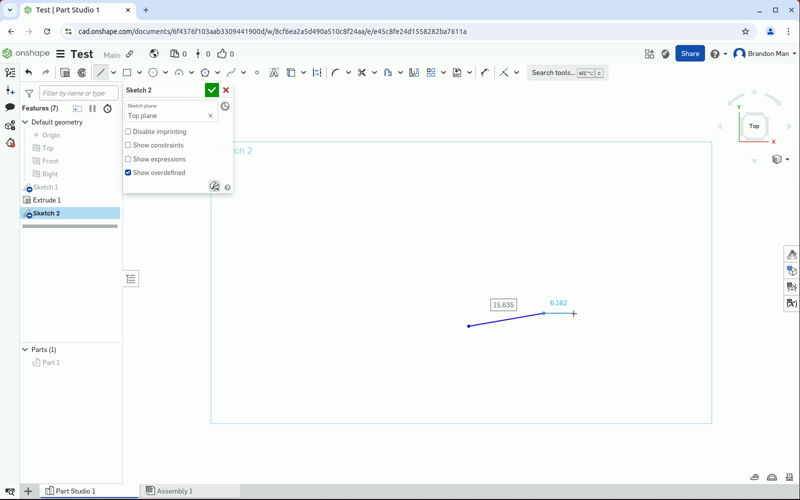
mouse_move(543, 312)
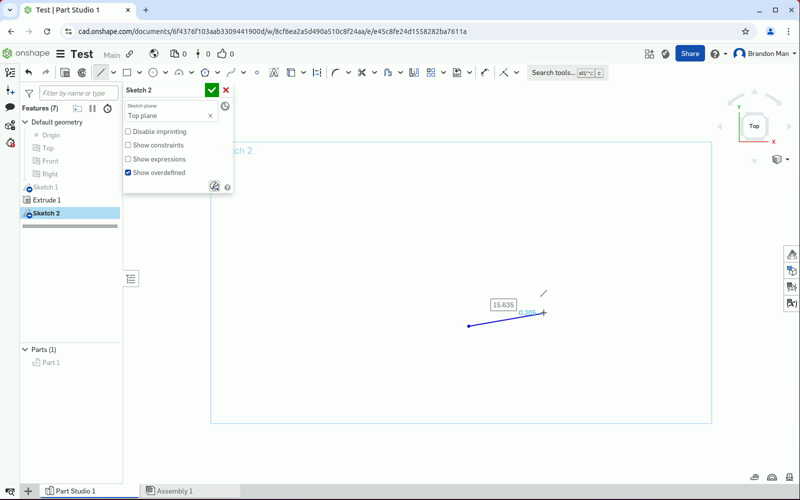
scroll(6)
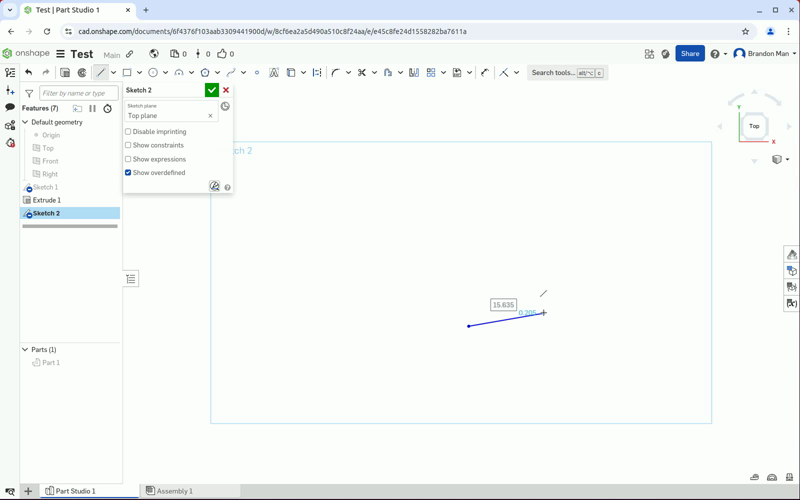
scroll(6)
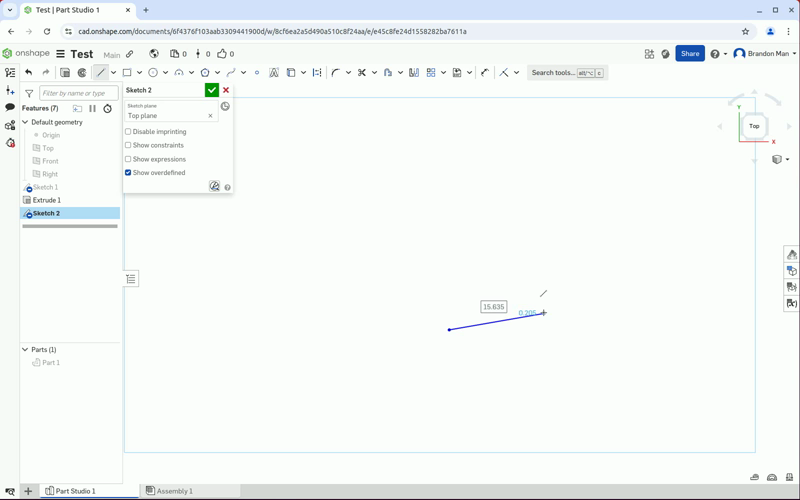
scroll(6)
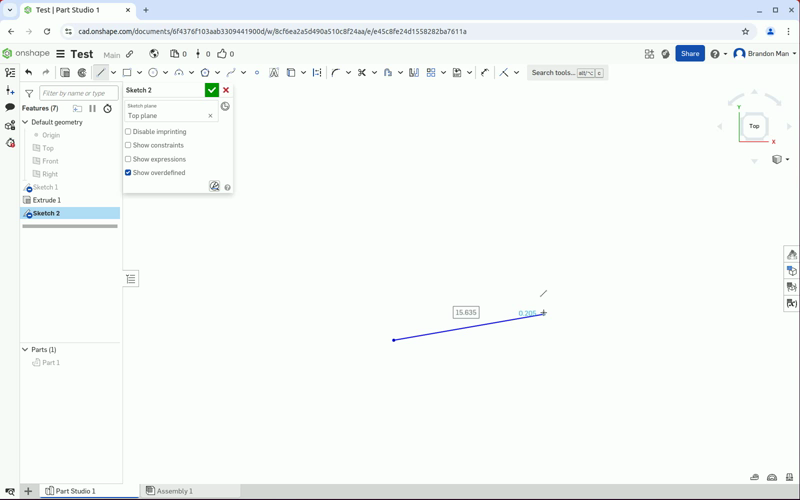
scroll(6)
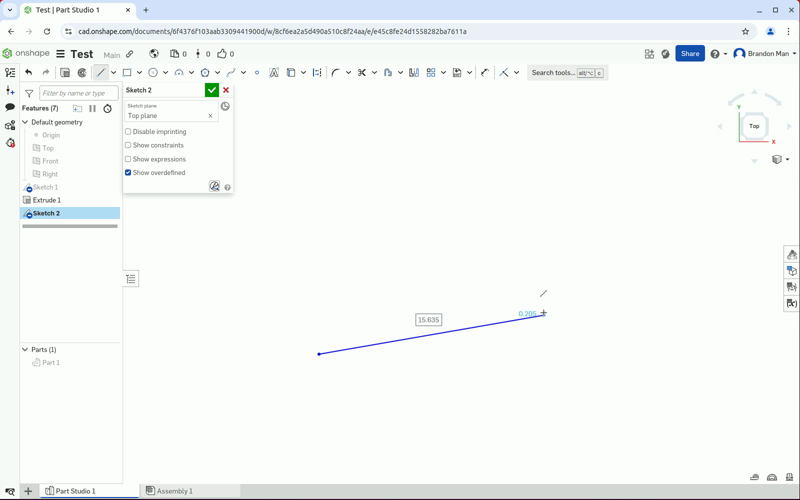
scroll(6)
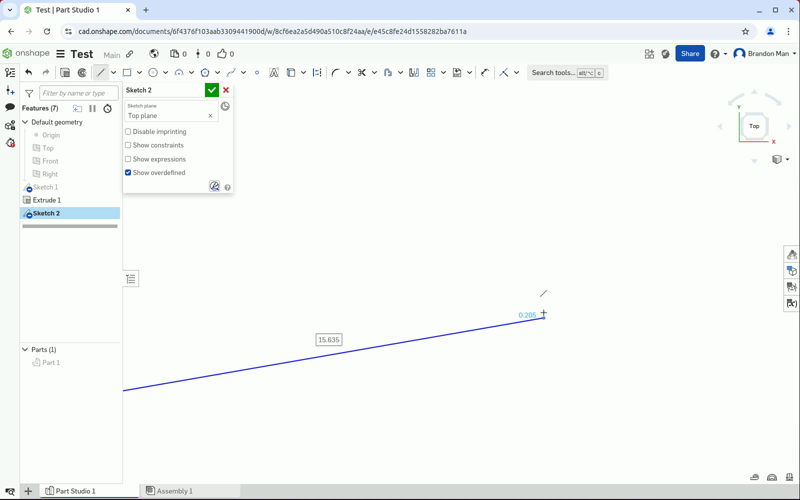
scroll(6)
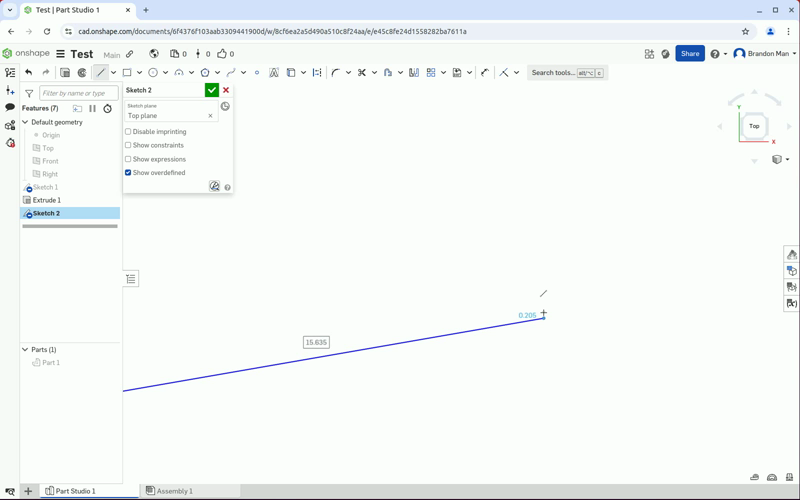
scroll(6)
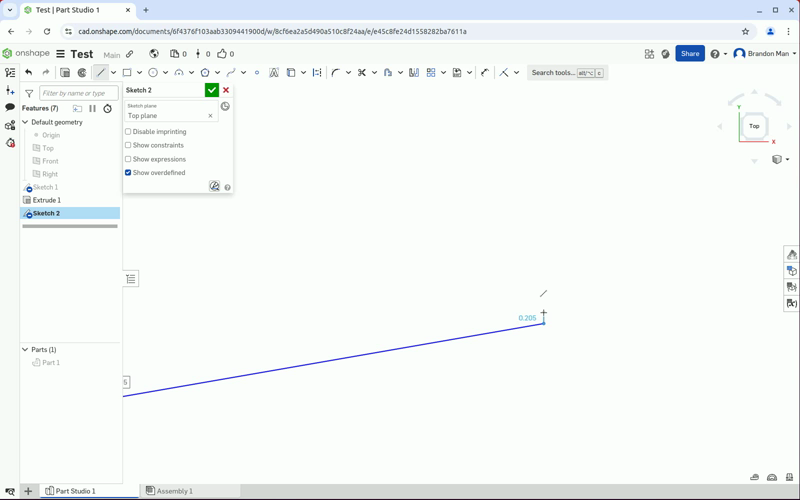
click(543, 312)
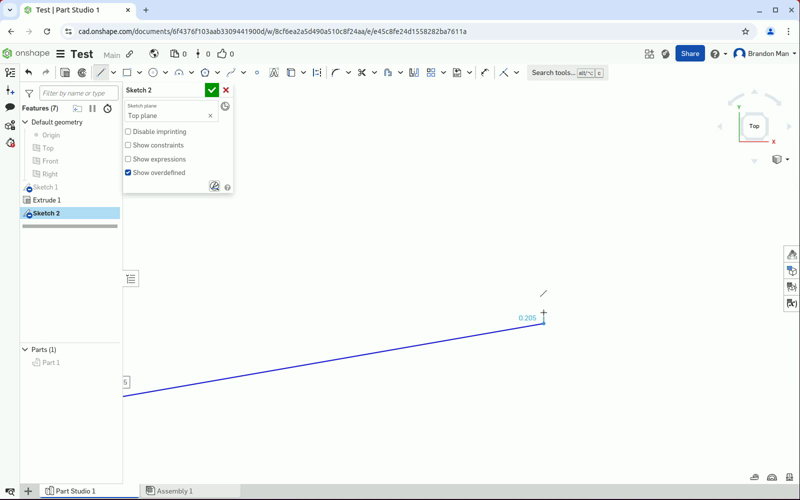
scroll(-6)
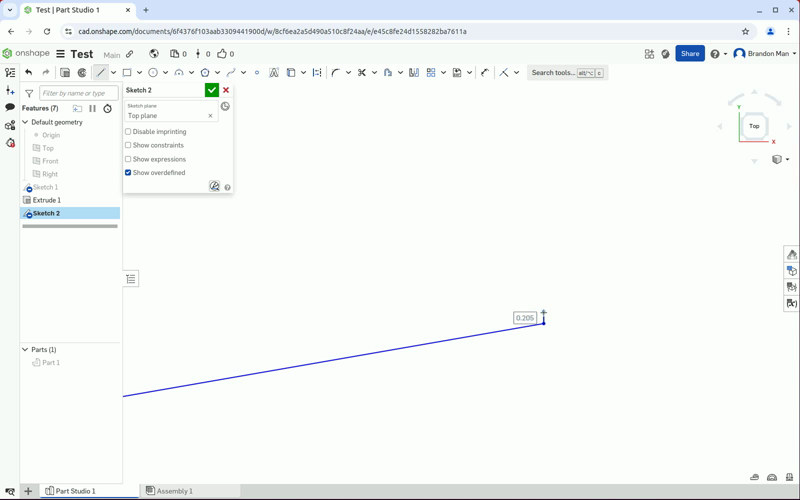
scroll(-6)
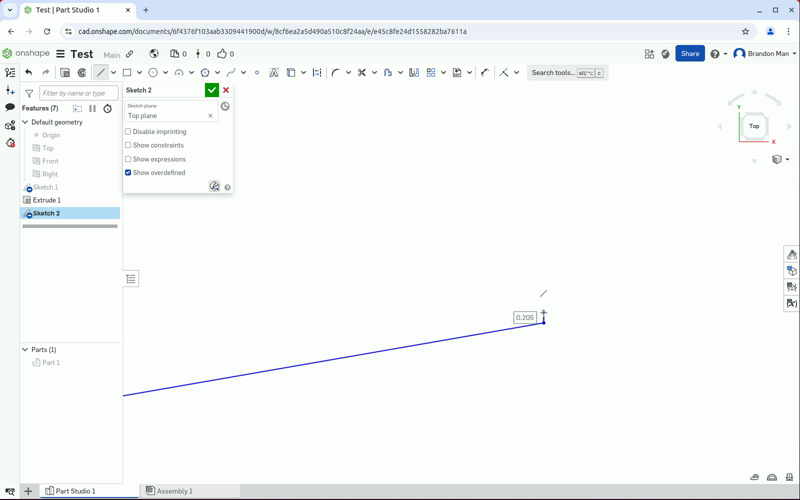
scroll(-6)
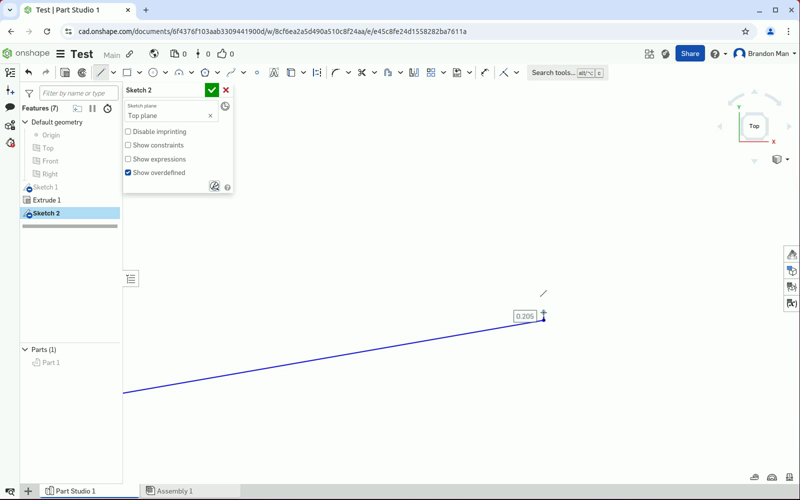
scroll(-6)
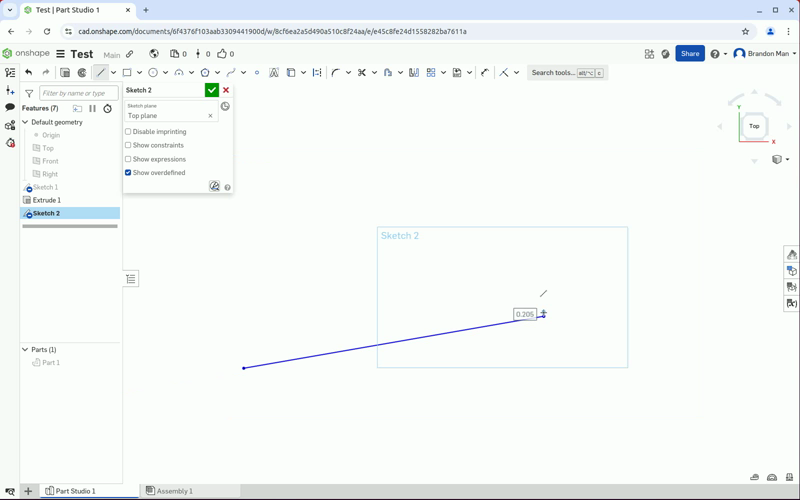
scroll(-6)
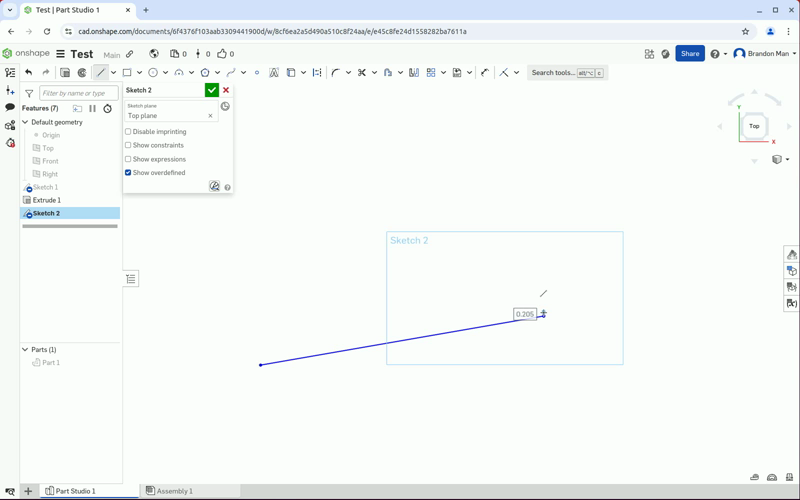
scroll(-6)
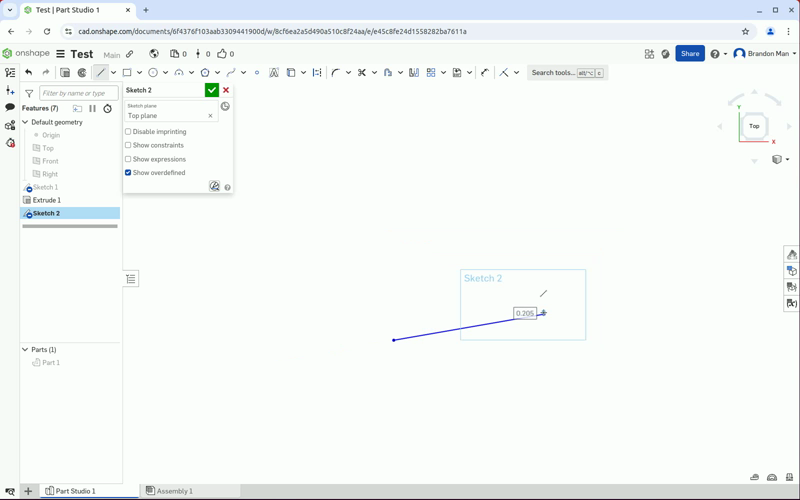
scroll(-6)
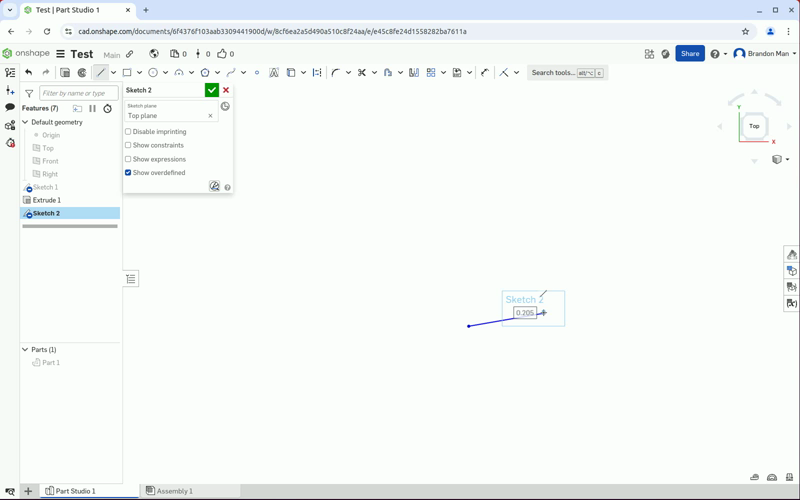
key_up(shift)
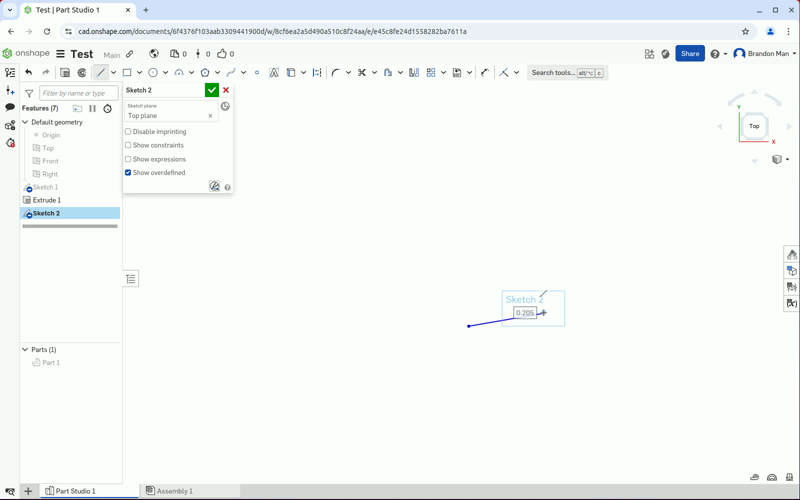
key(esc)
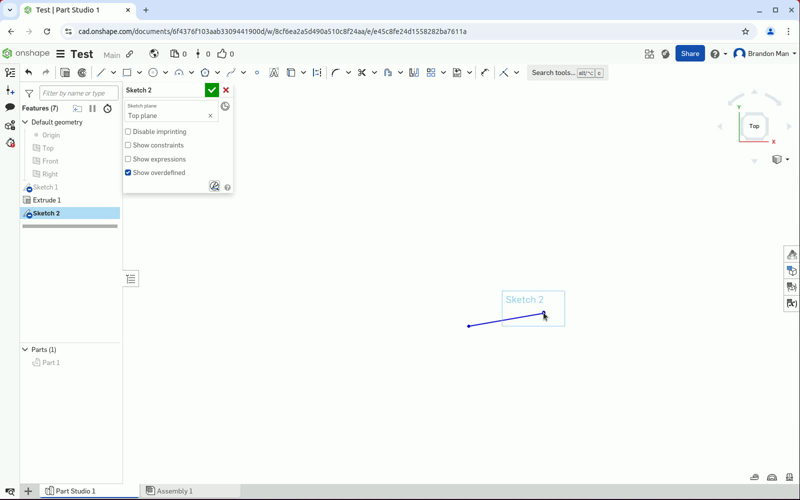
key(a)
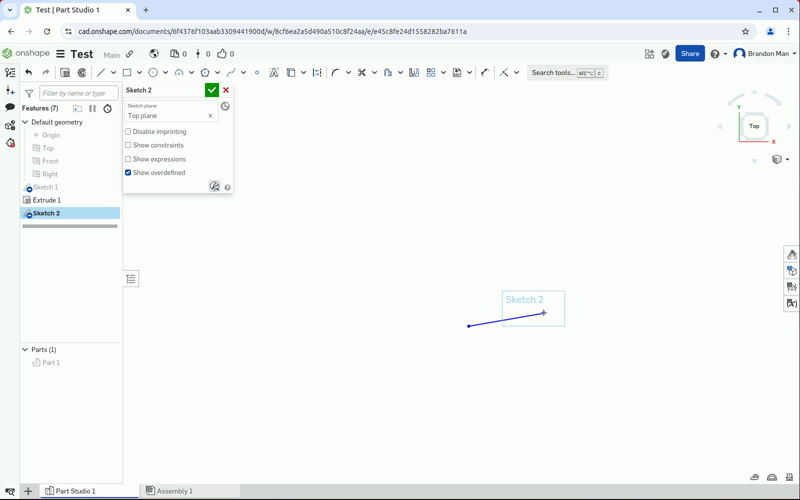
mouse_move(543, 312)
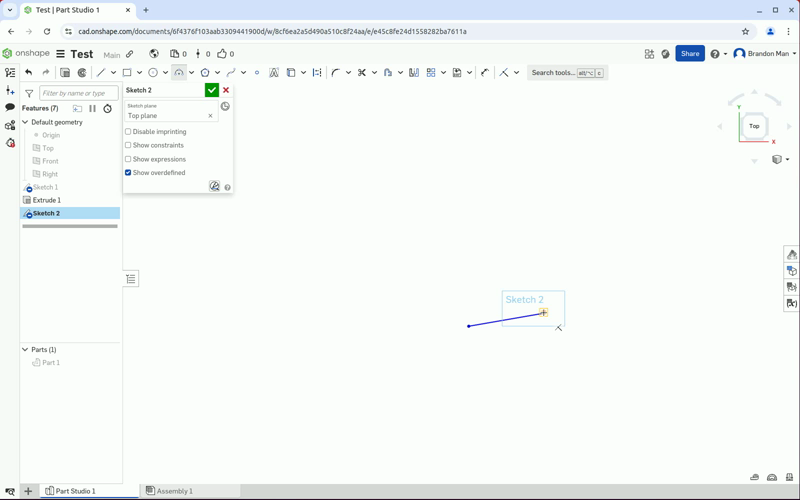
scroll(6)
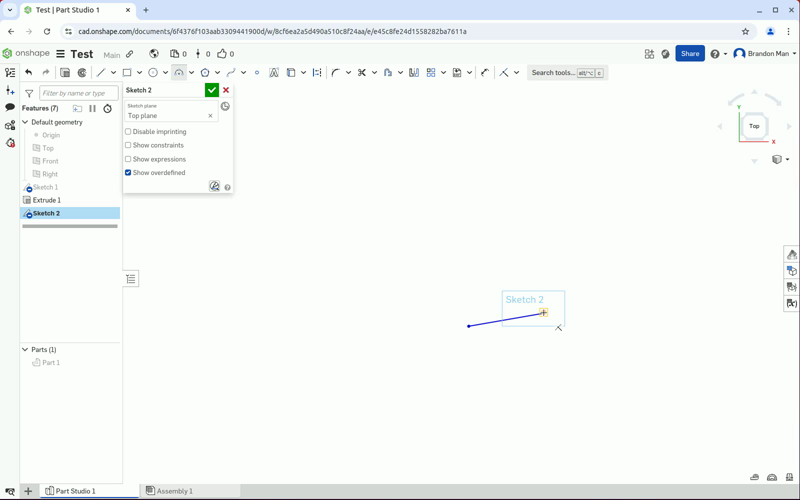
scroll(6)
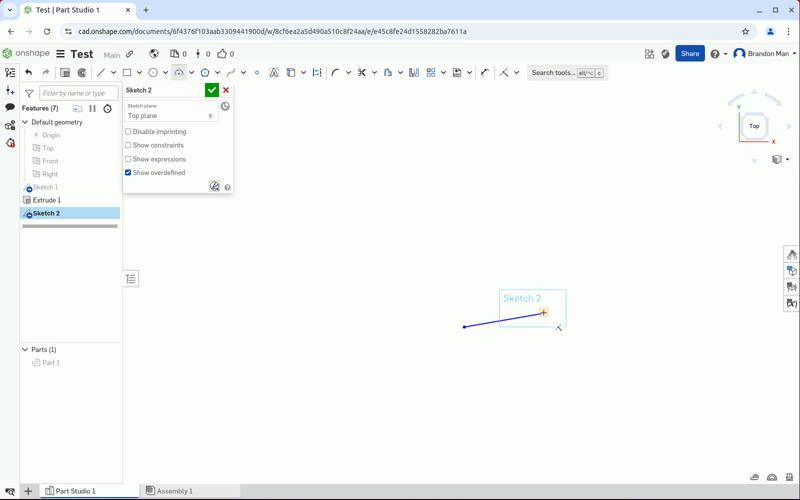
scroll(6)
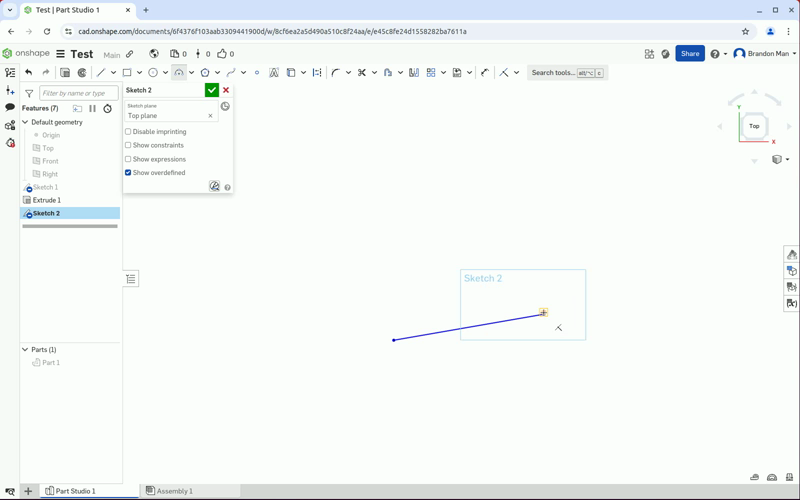
scroll(6)
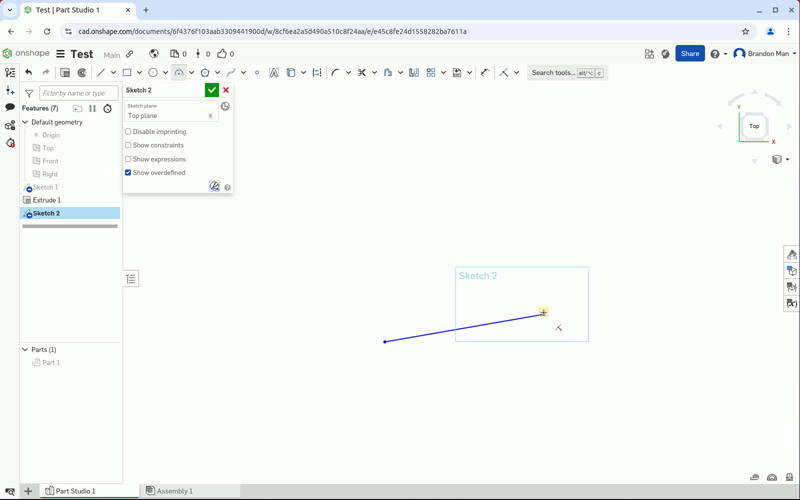
scroll(6)
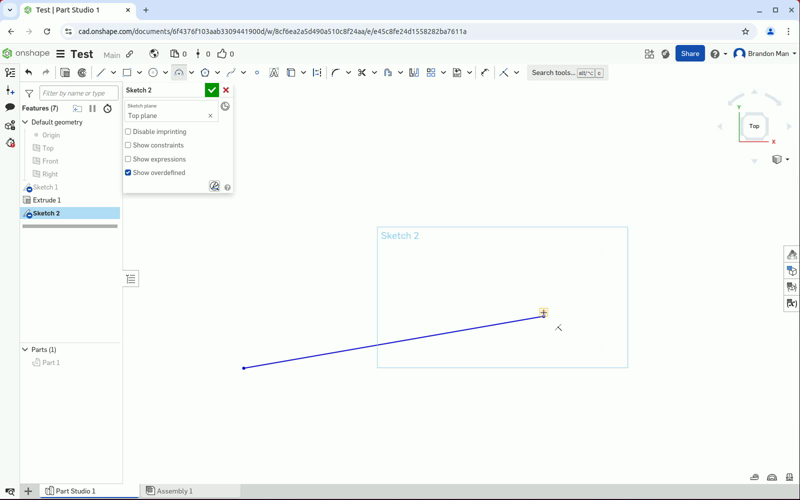
scroll(6)
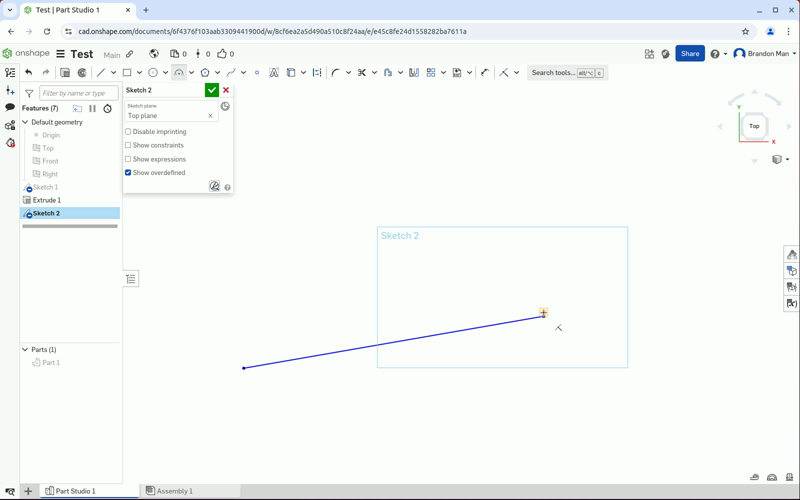
scroll(6)
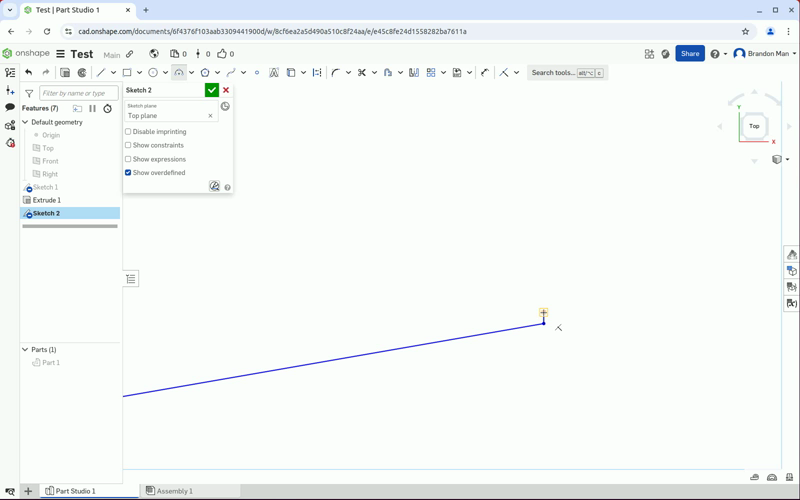
click(543, 312)
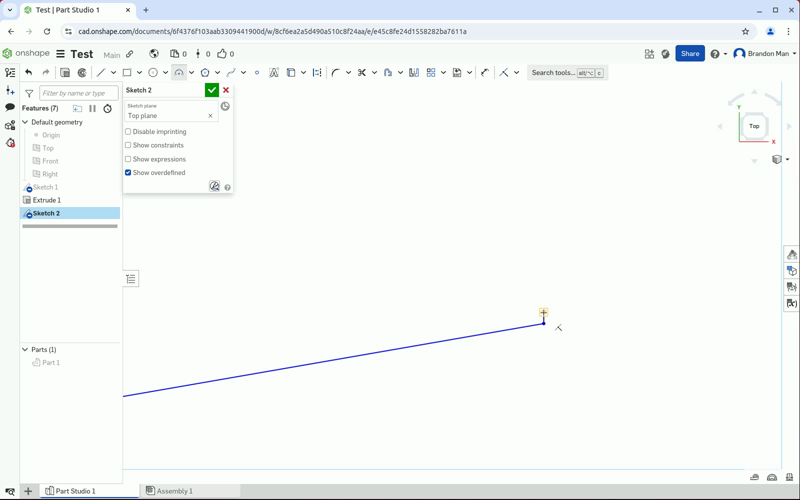
scroll(-6)
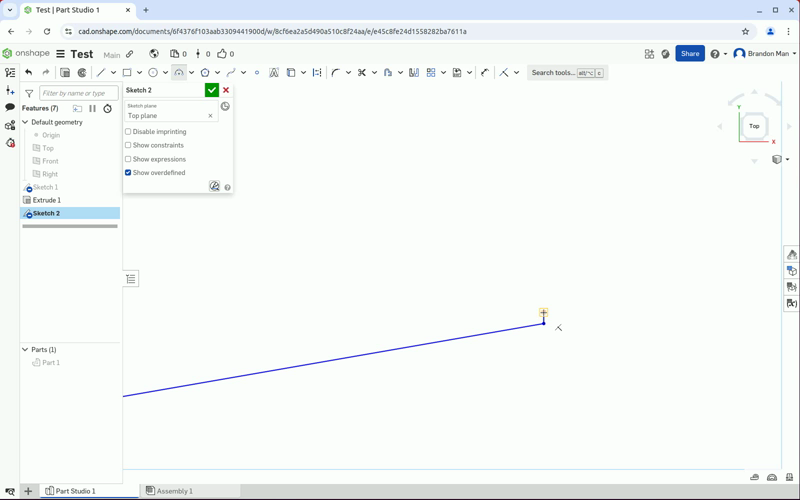
scroll(-6)
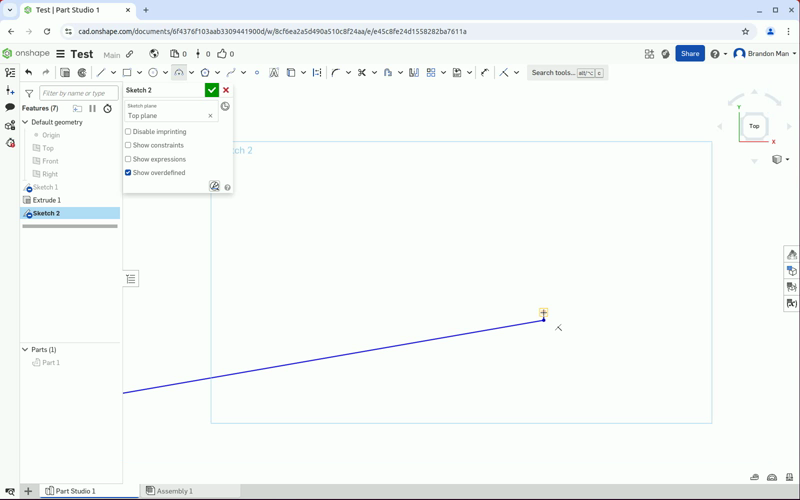
scroll(-6)
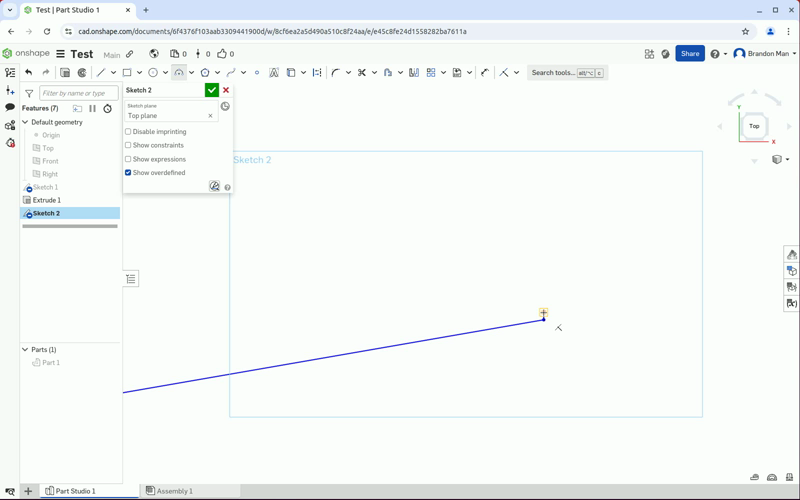
scroll(-6)
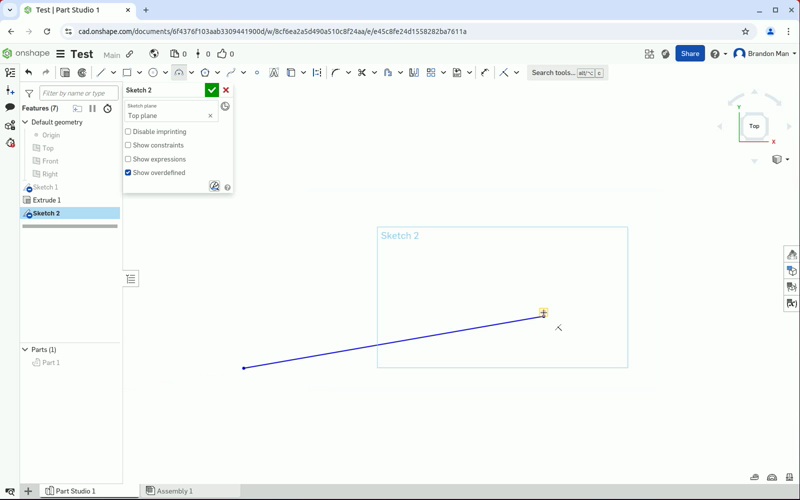
scroll(-6)
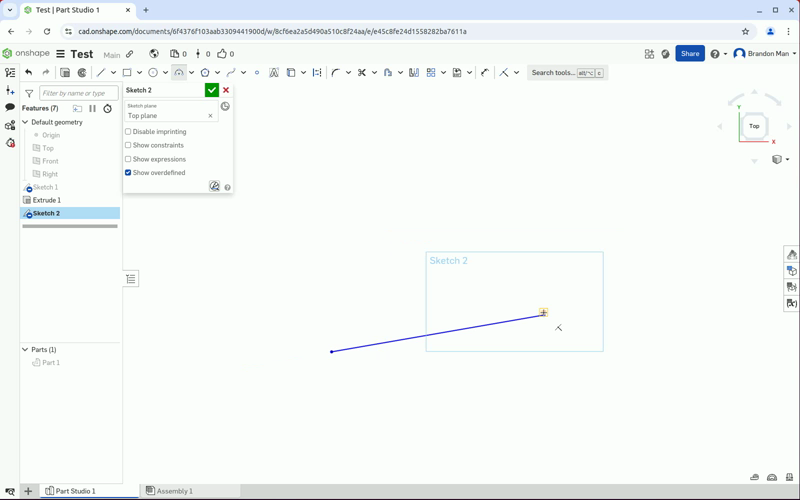
scroll(-6)
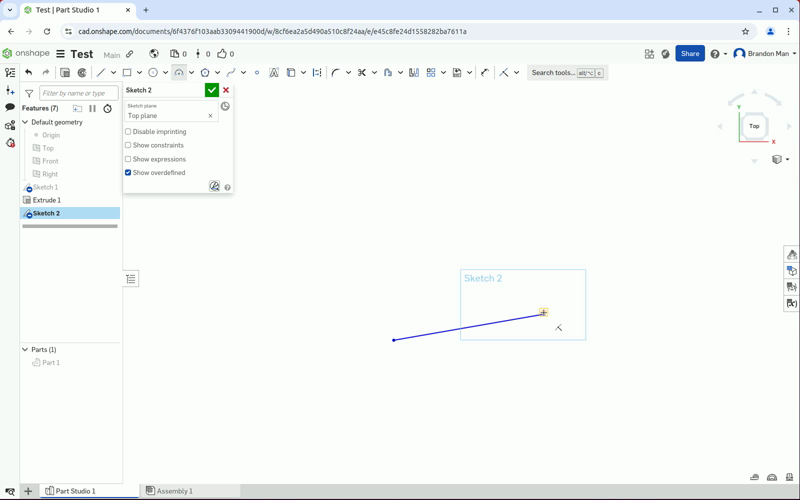
scroll(-6)
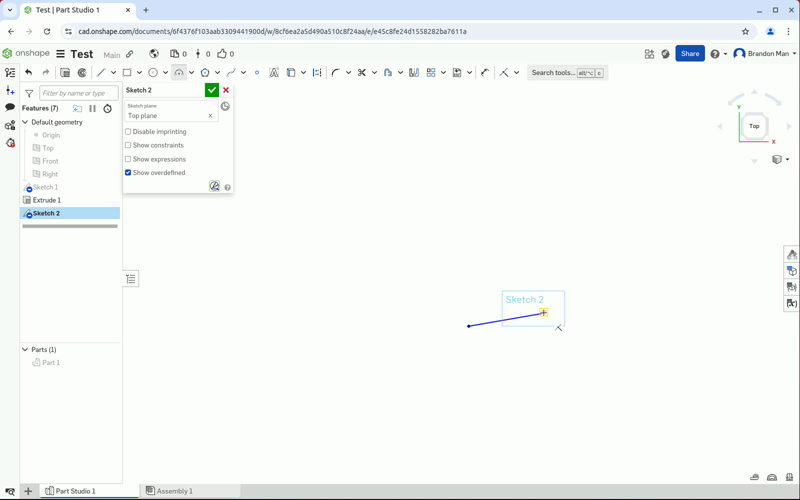
key_down(shift)
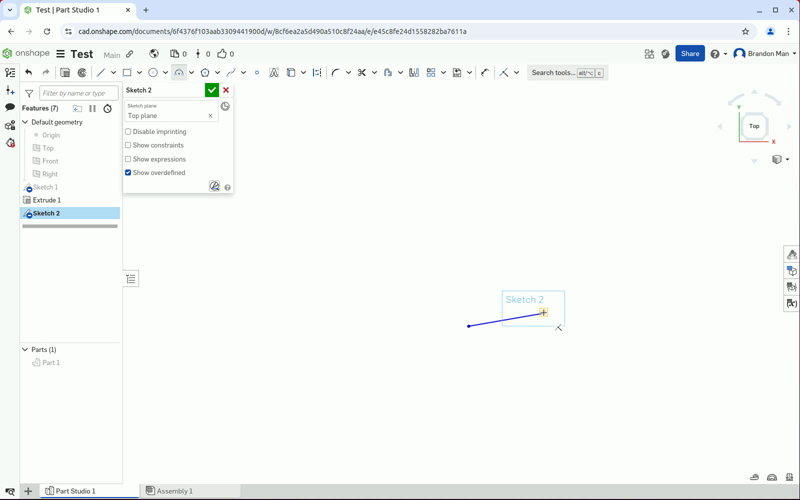
mouse_move(543, 253)
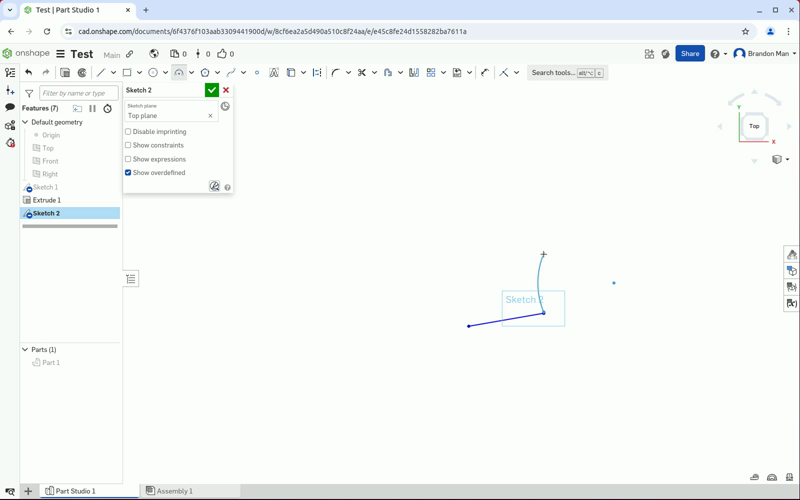
click(543, 253)
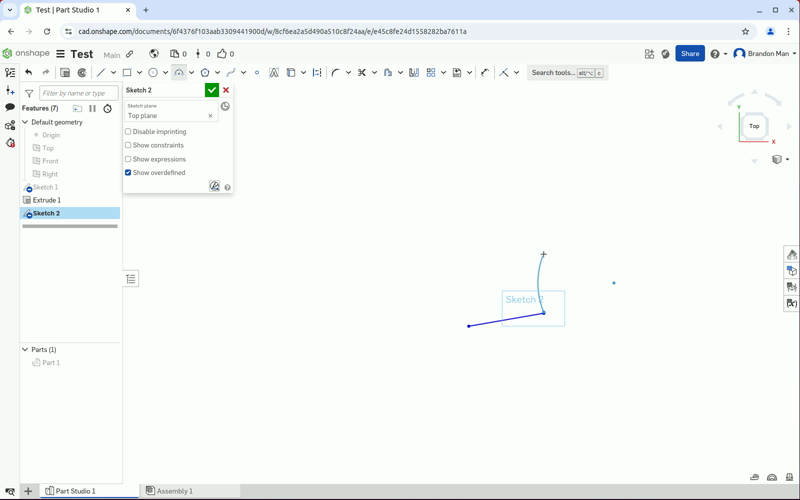
mouse_move(573, 282)
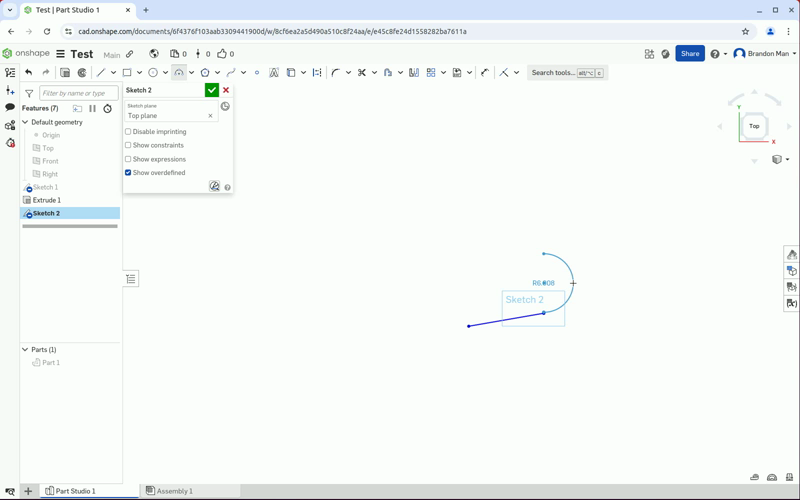
click(573, 282)
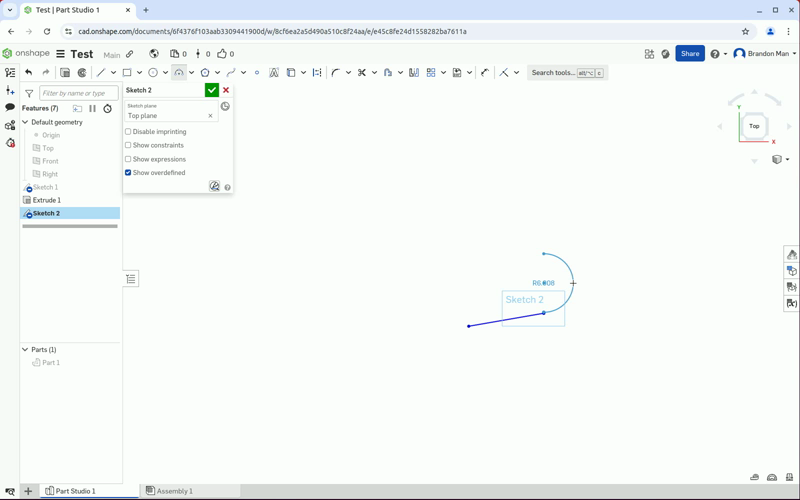
key_up(shift)
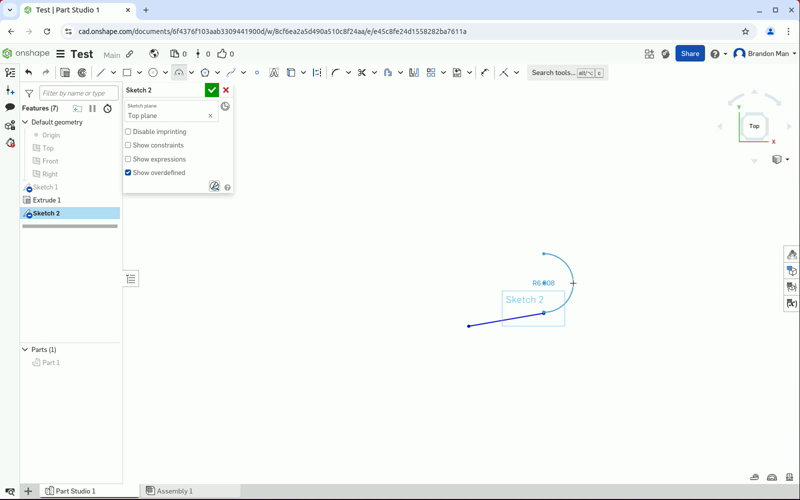
key(esc)
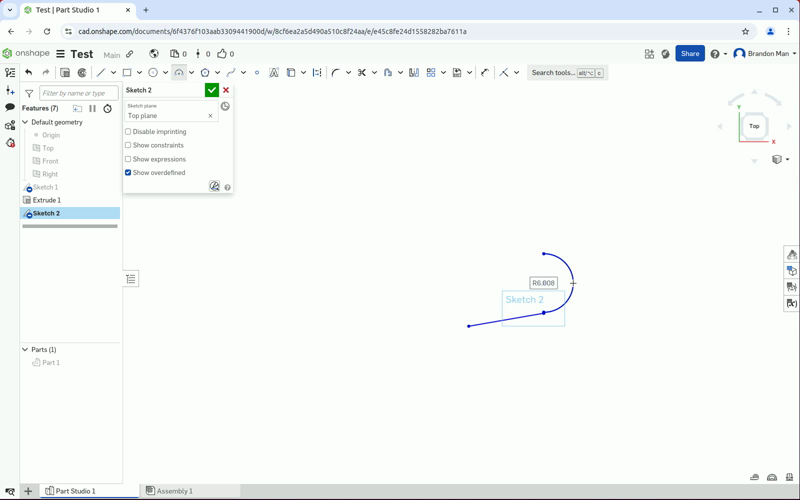
key(l)
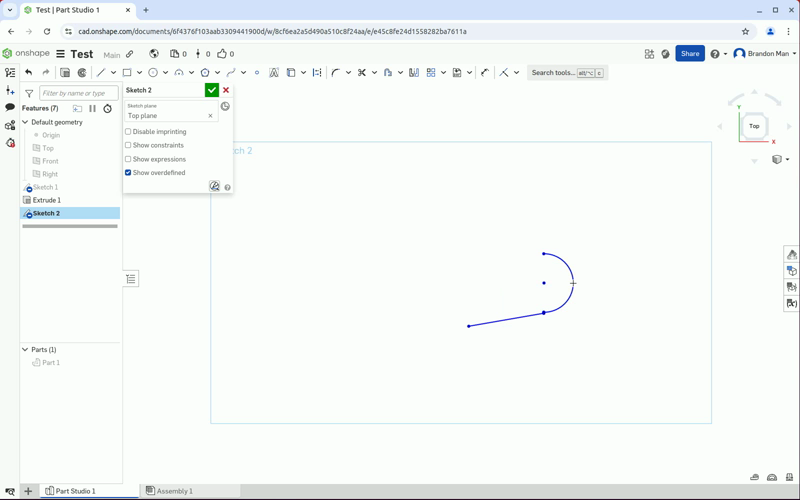
mouse_move(543, 253)
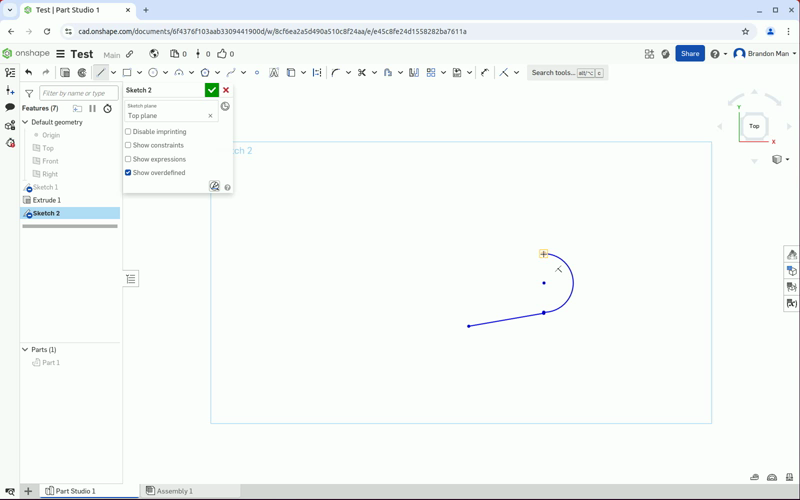
click(543, 253)
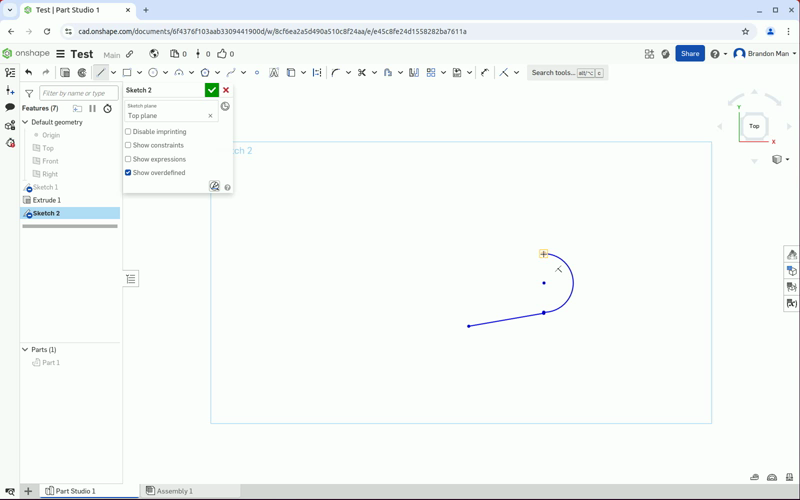
key_down(shift)
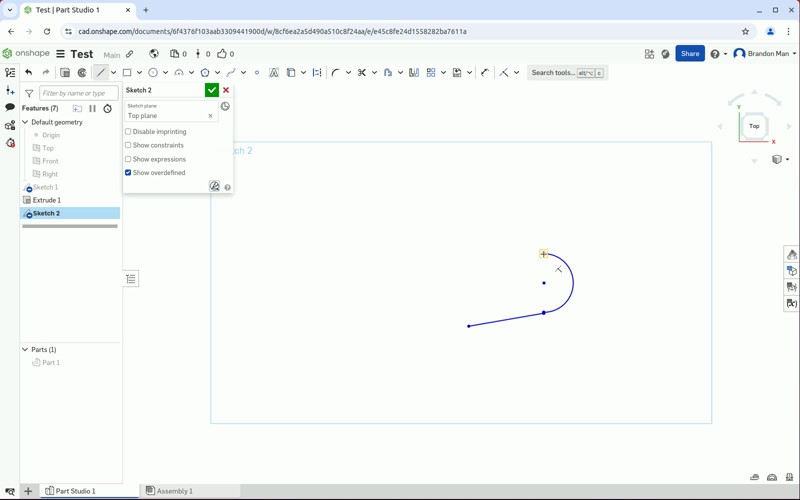
mouse_move(468, 239)
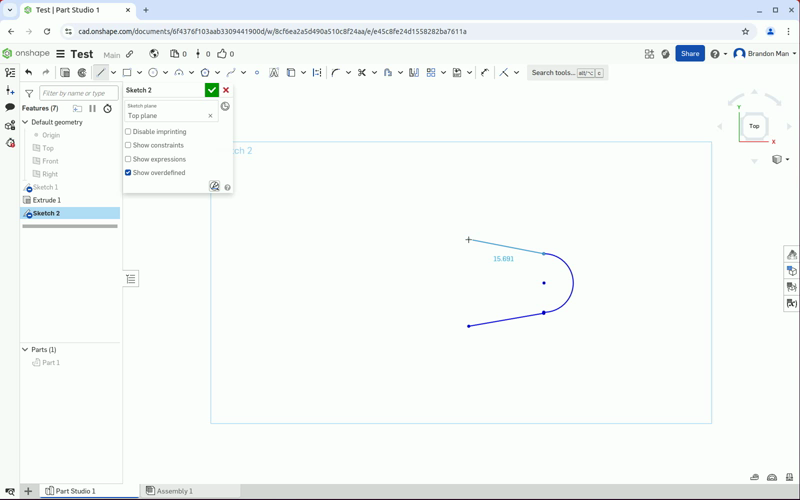
click(468, 239)
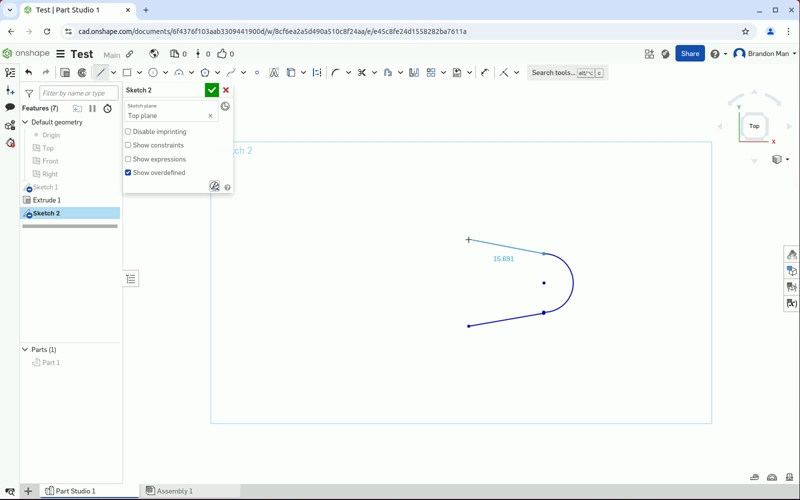
key_up(shift)
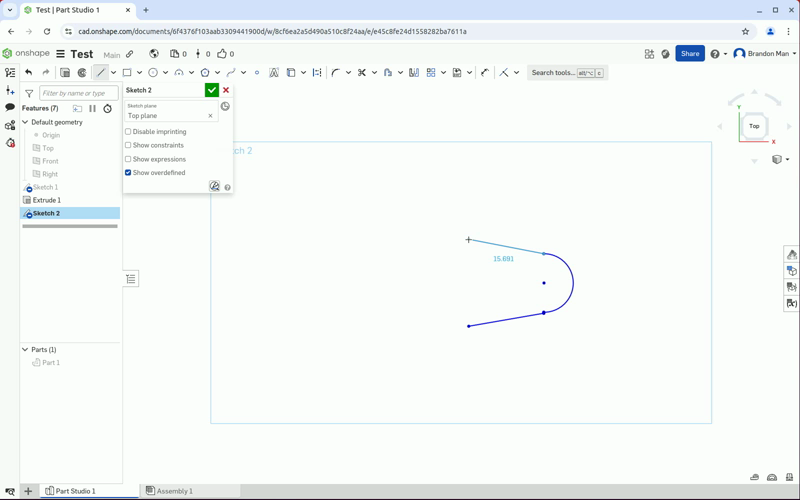
key(esc)
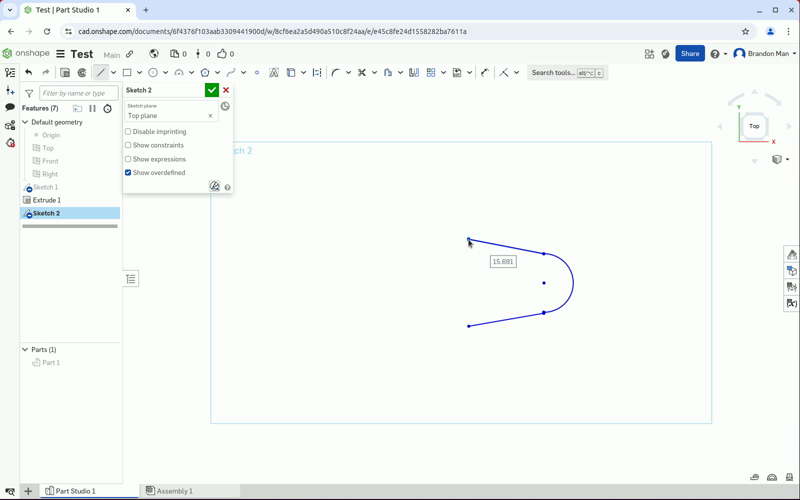
key(a)
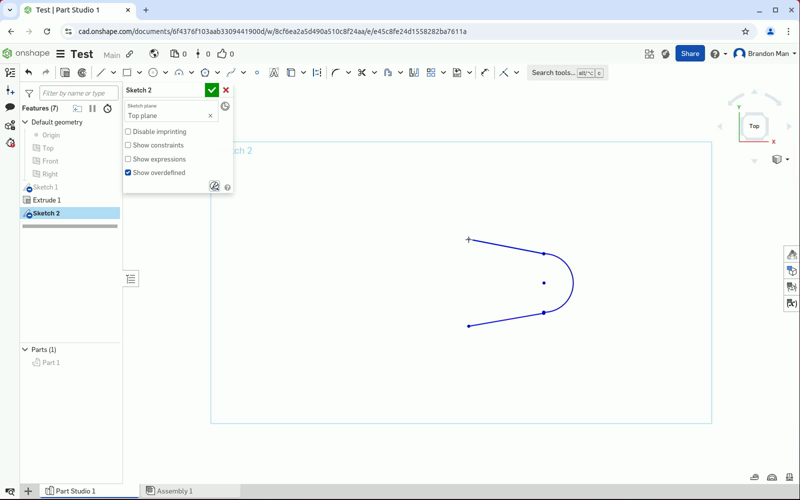
mouse_move(468, 239)
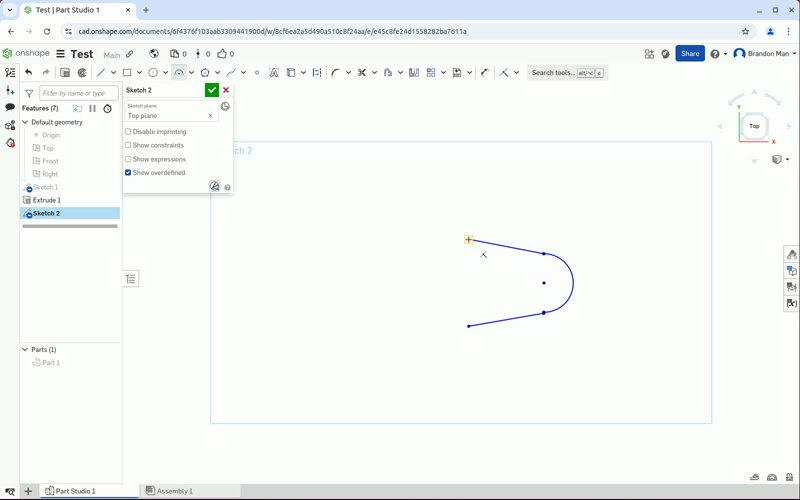
click(468, 239)
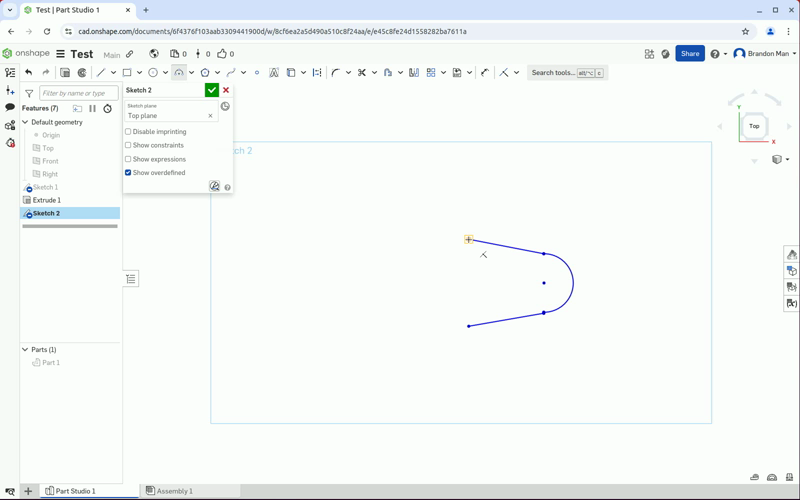
mouse_move(468, 326)
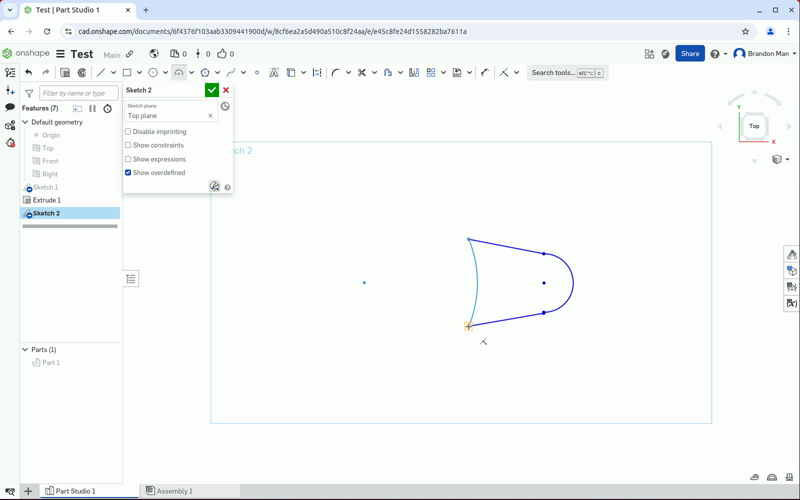
click(468, 326)
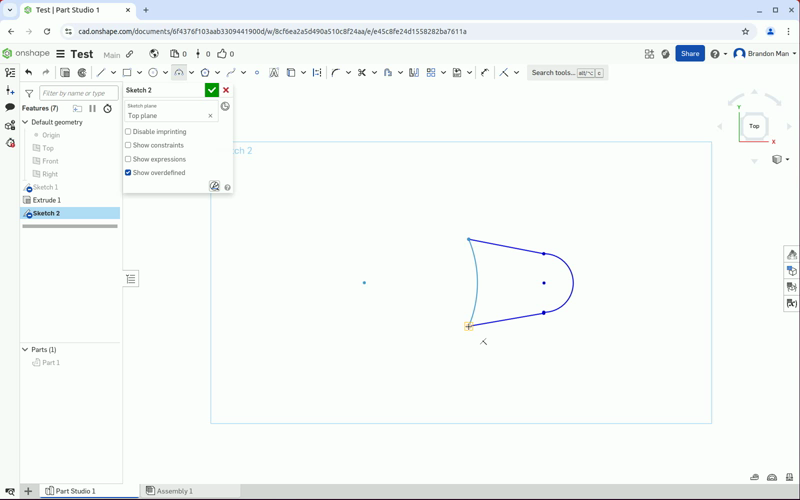
key_down(shift)
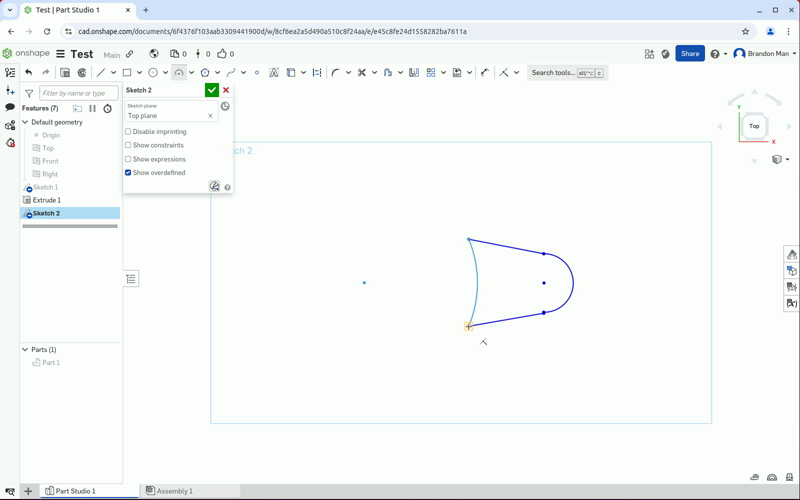
mouse_move(505, 282)
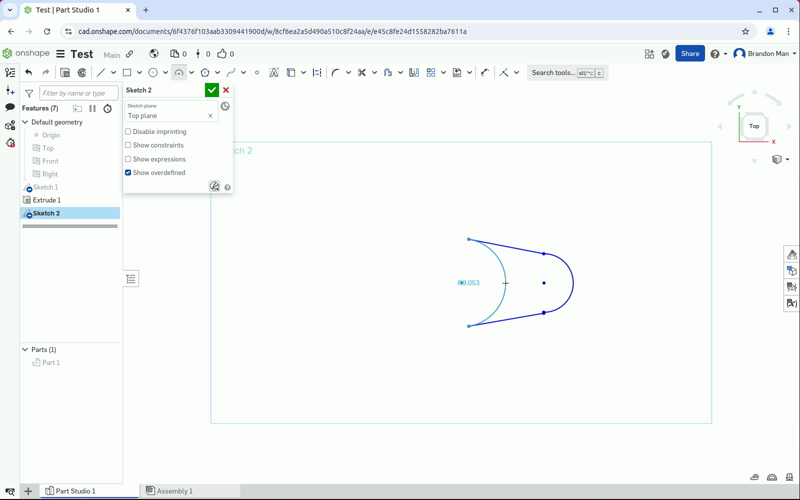
click(505, 282)
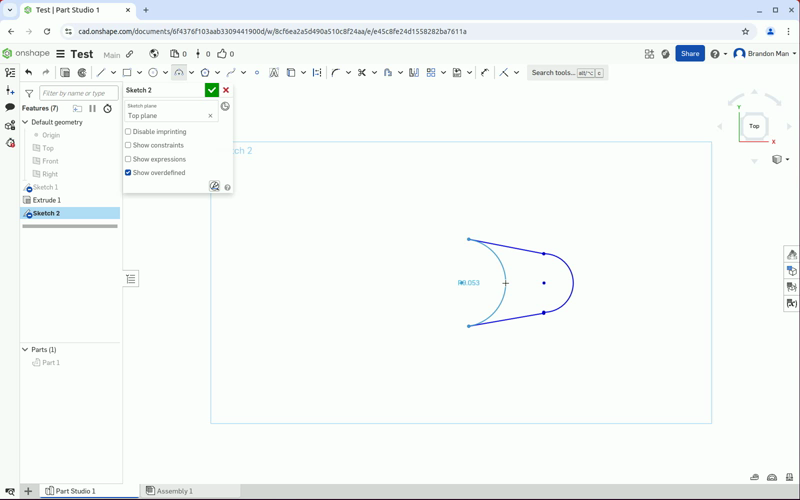
key_up(shift)
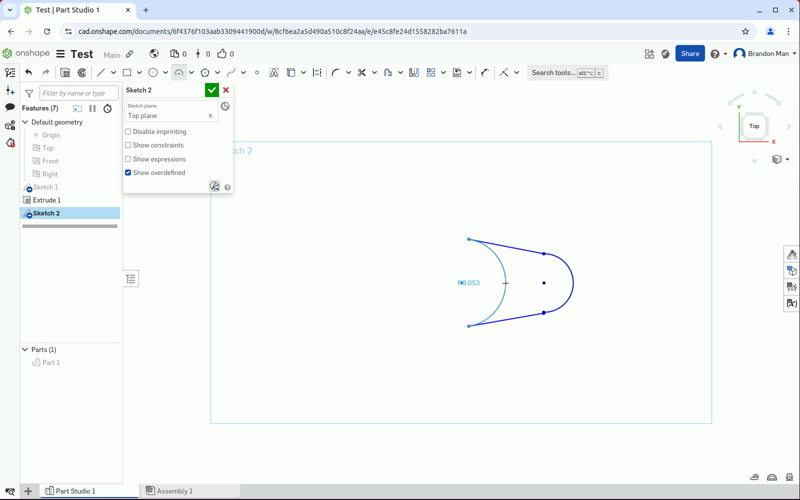
key(esc)
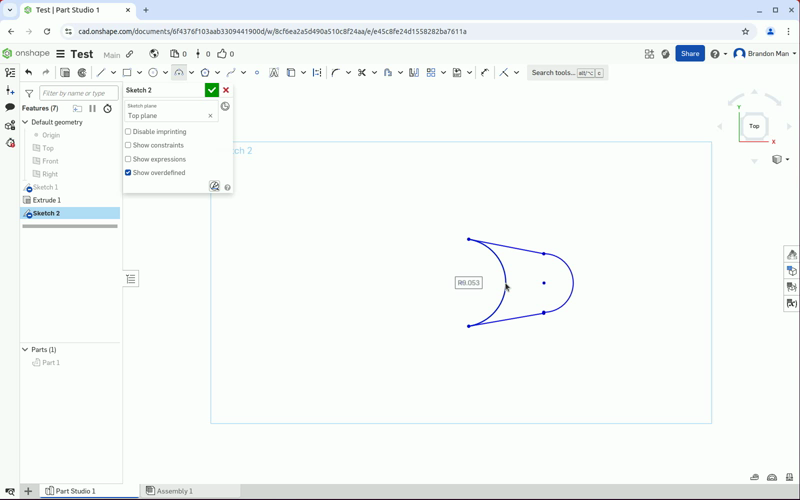
key(c)
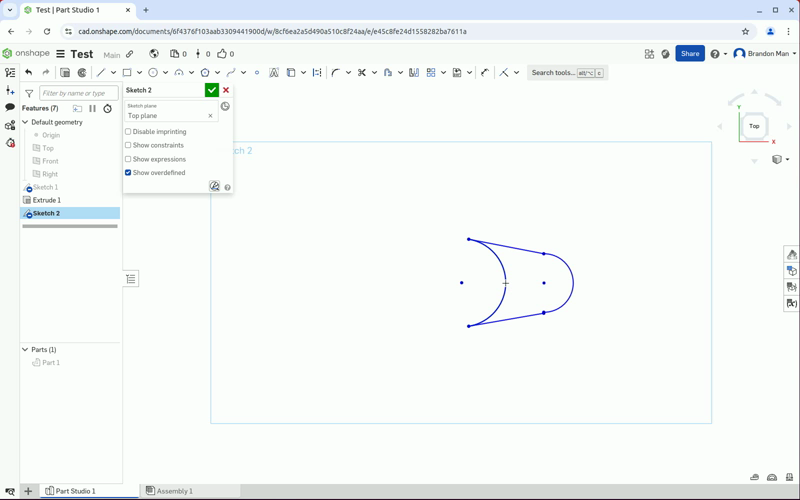
key_down(shift)
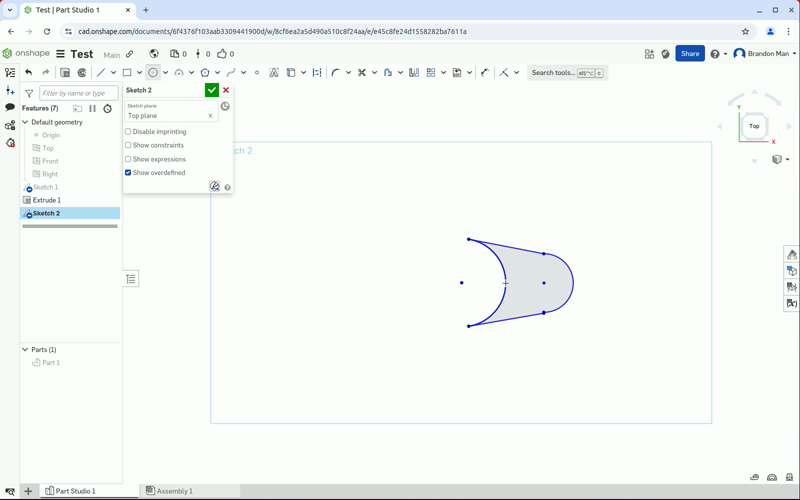
mouse_move(543, 283)
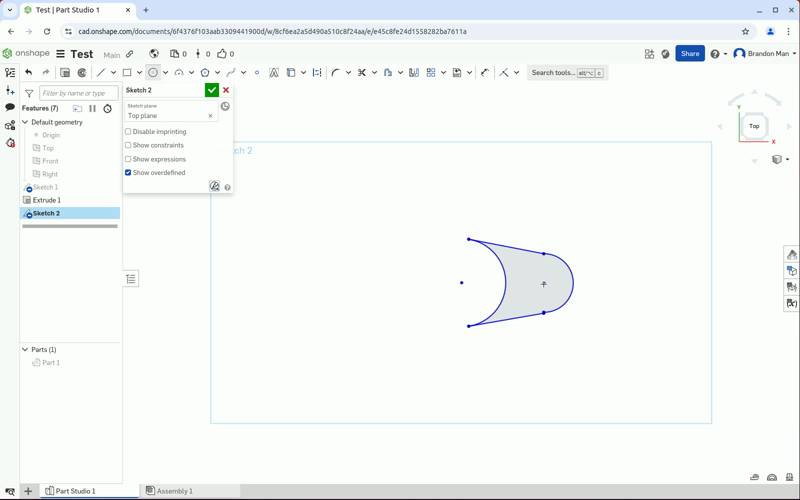
scroll(6)
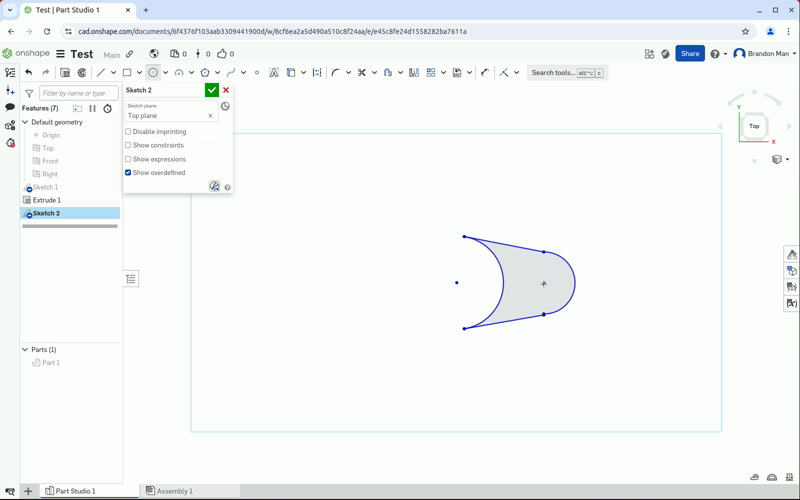
scroll(6)
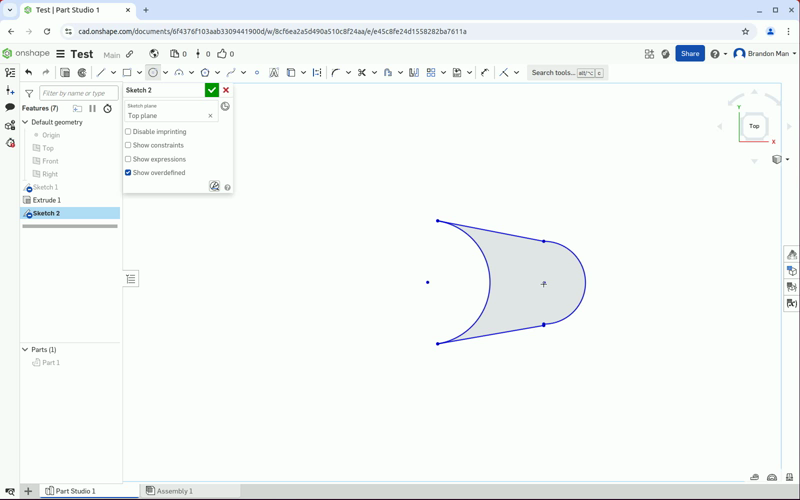
scroll(6)
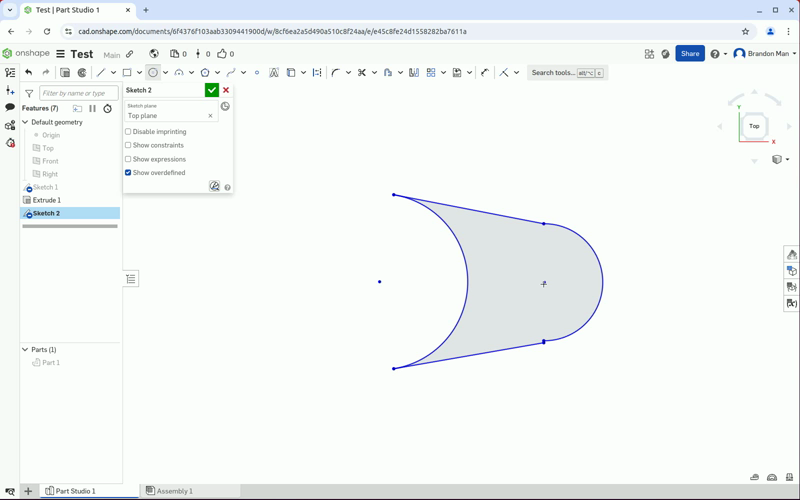
scroll(6)
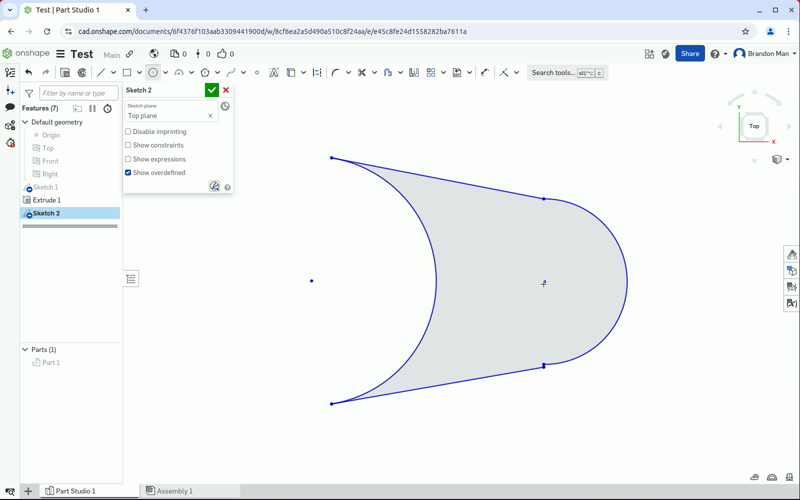
scroll(6)
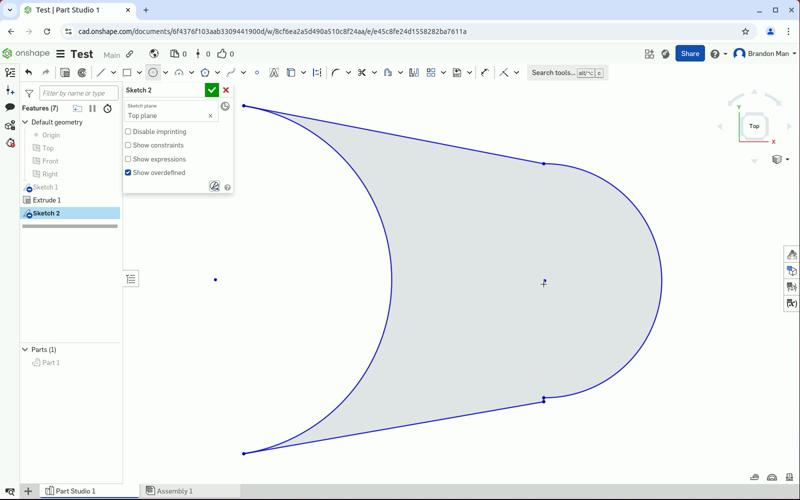
scroll(6)
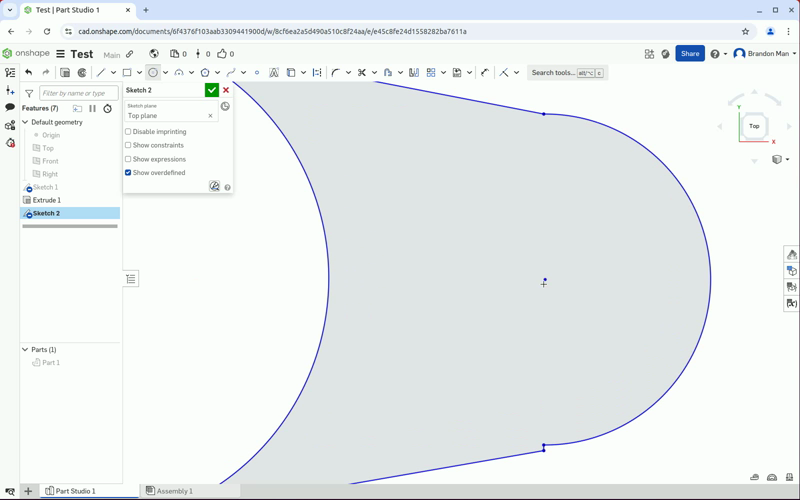
scroll(6)
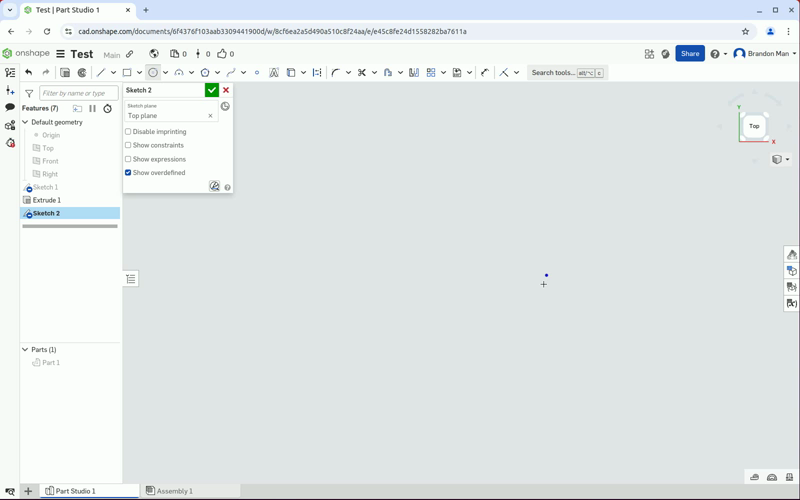
click(543, 283)
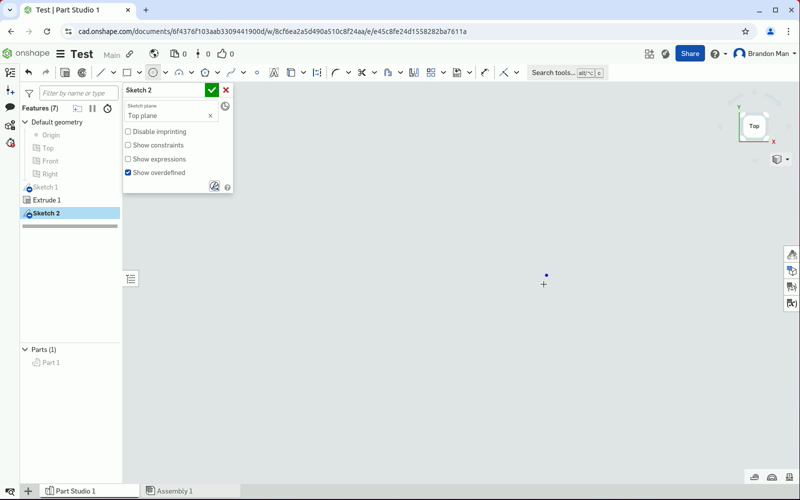
scroll(-6)
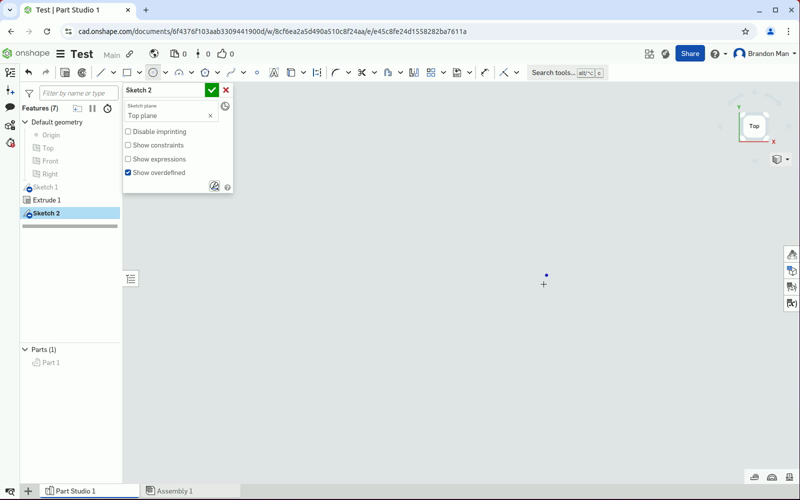
scroll(-6)
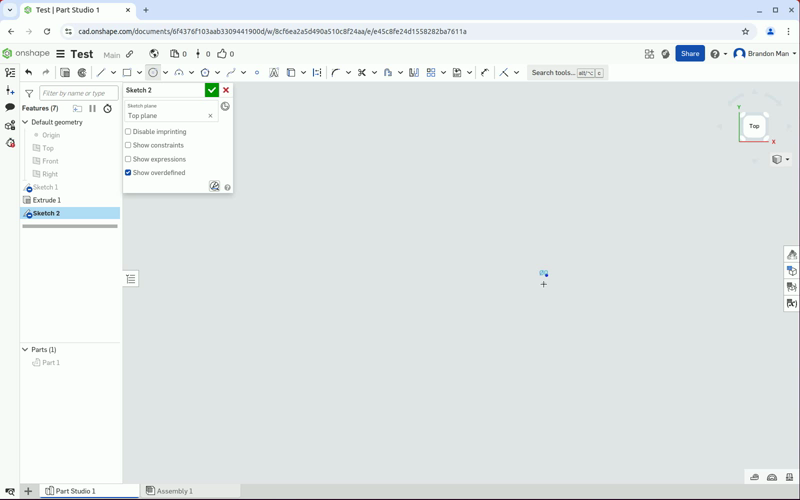
scroll(-6)
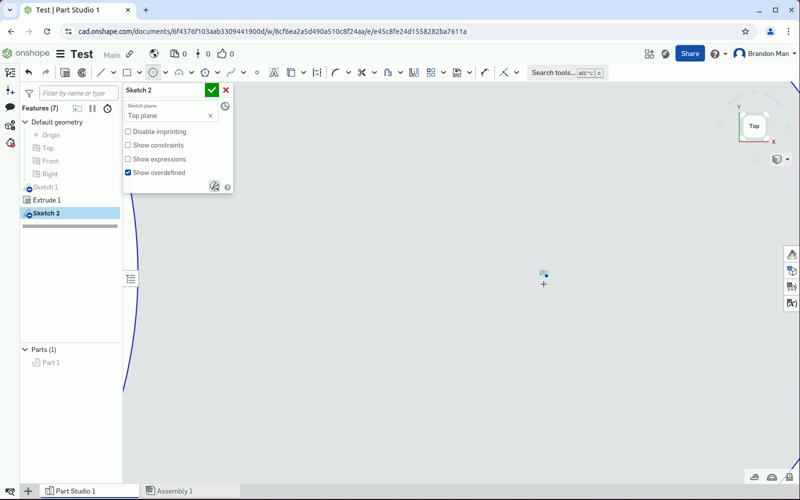
scroll(-6)
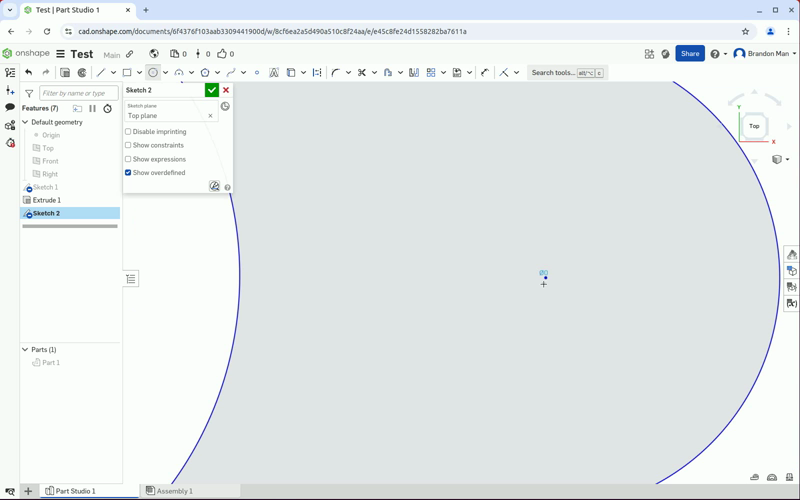
scroll(-6)
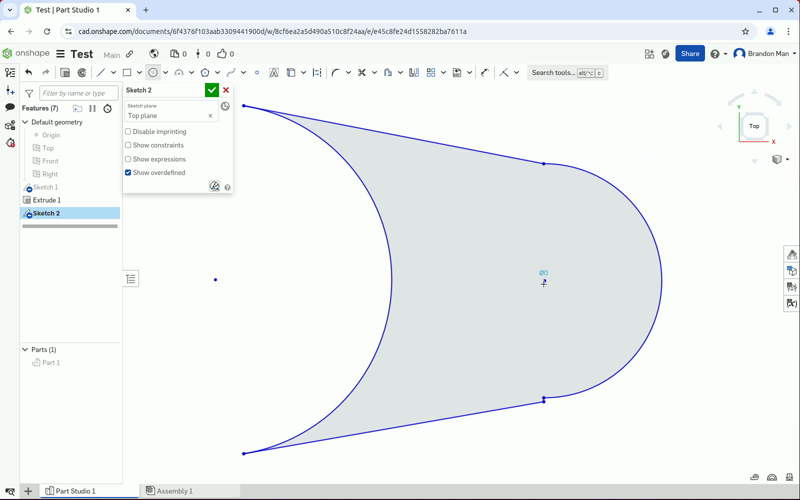
scroll(-6)
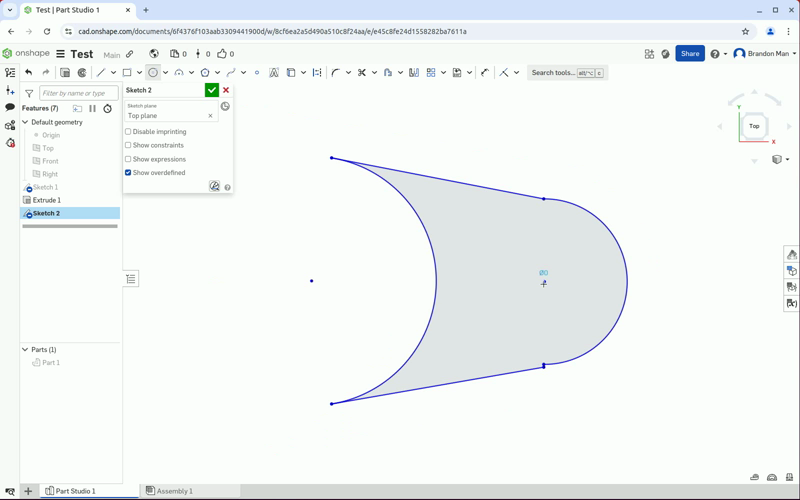
scroll(-6)
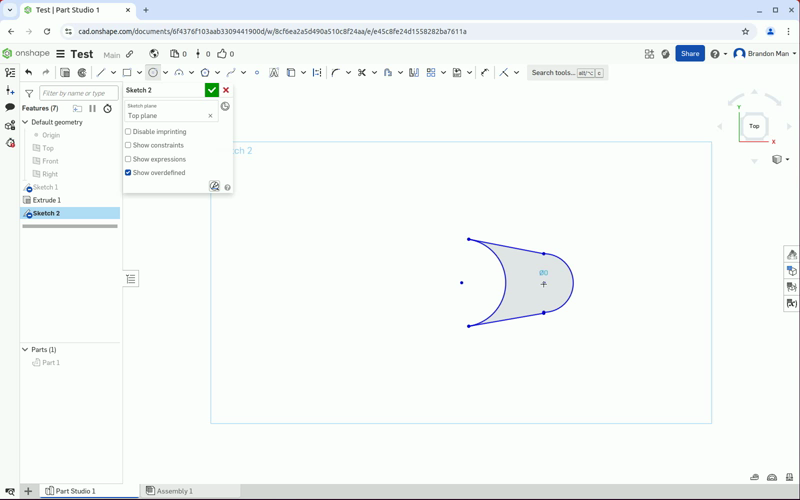
key_up(shift)
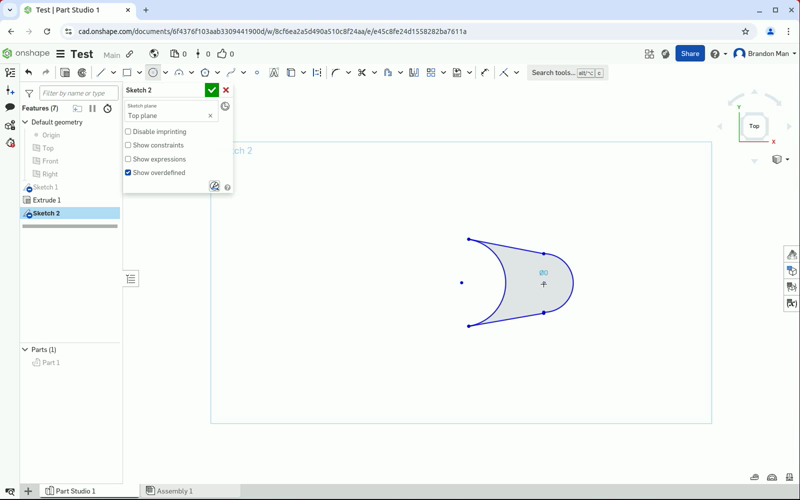
mouse_move(559, 283)
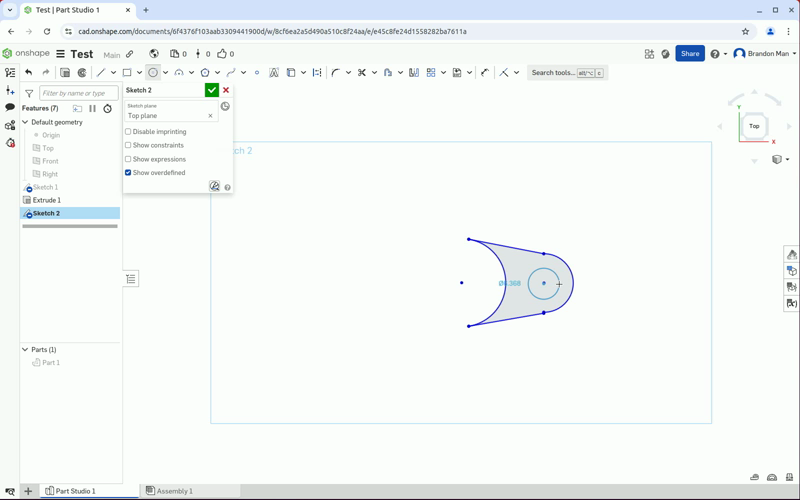
click(559, 283)
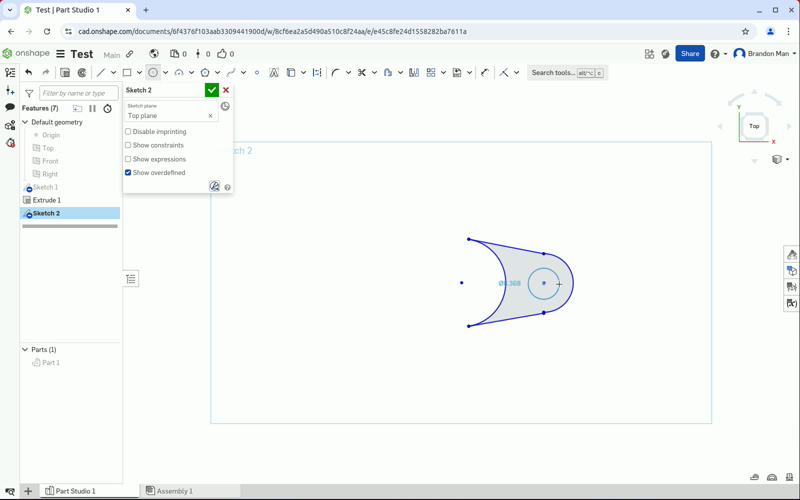
key(esc)
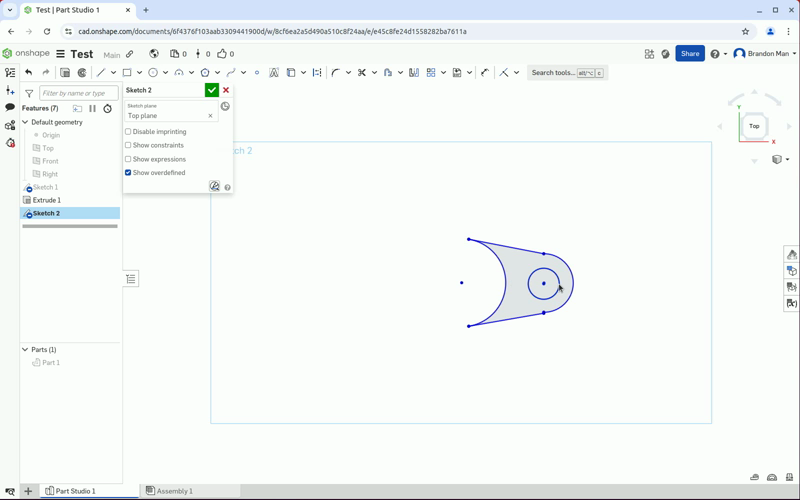
mouse_move(522, 291)
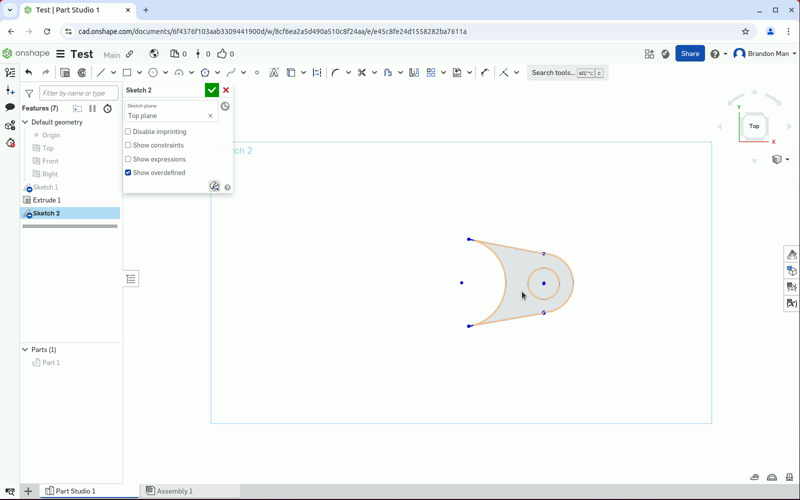
click(522, 291)
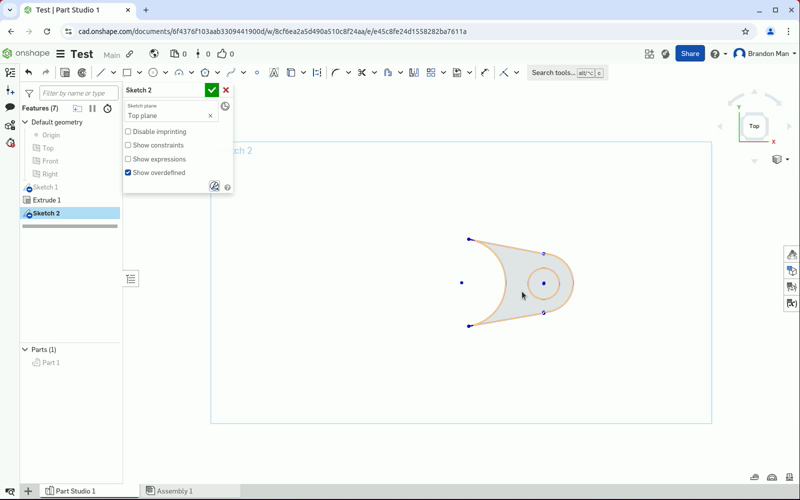
mouse_move(73, 352)
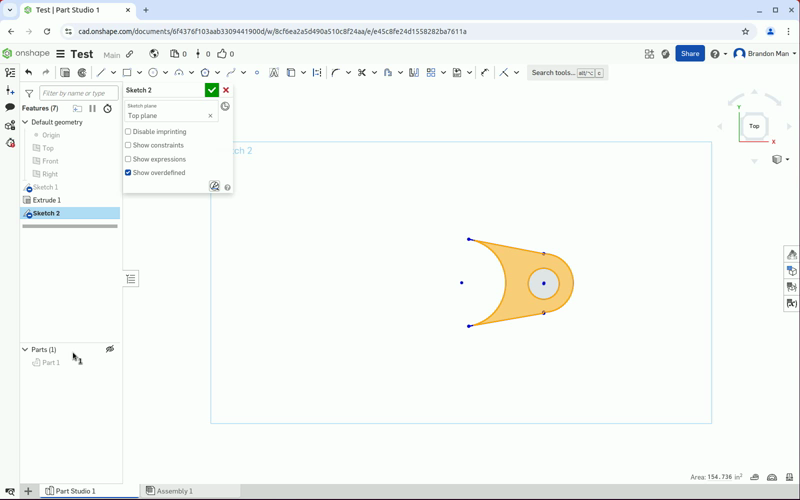
key(shift+y)
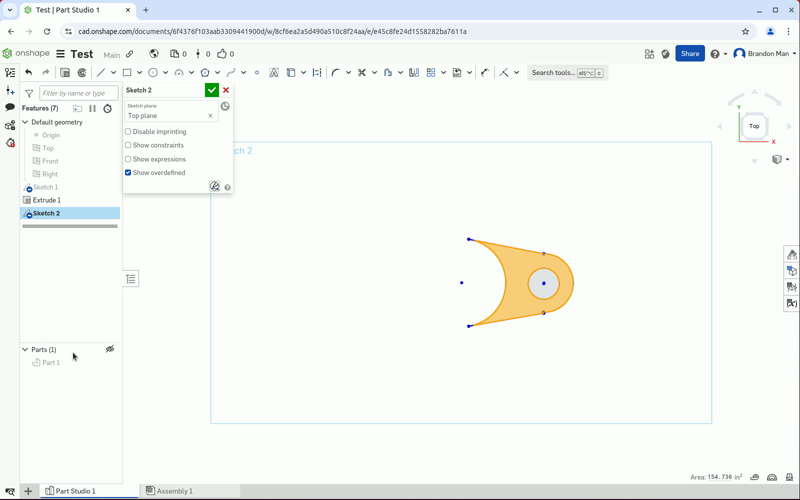
key(shift+e)
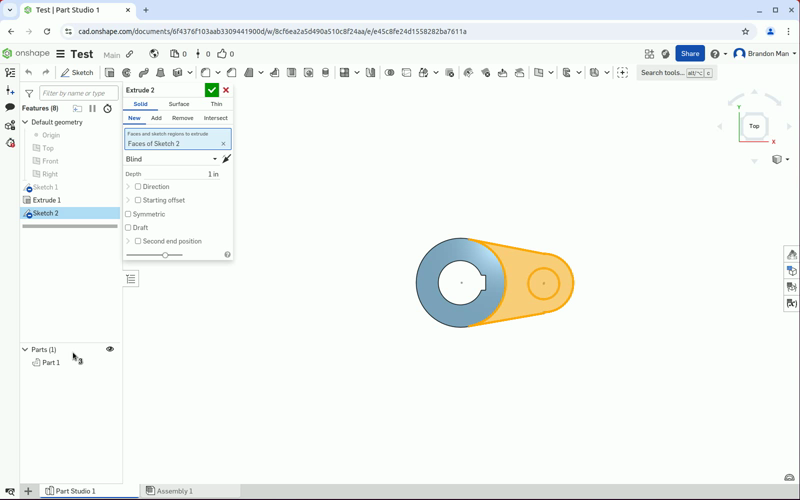
mouse_move(143, 106)
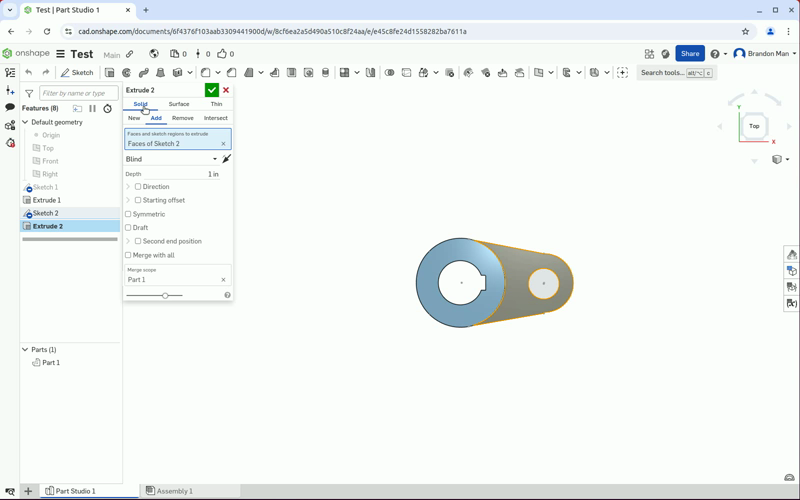
click(143, 106)
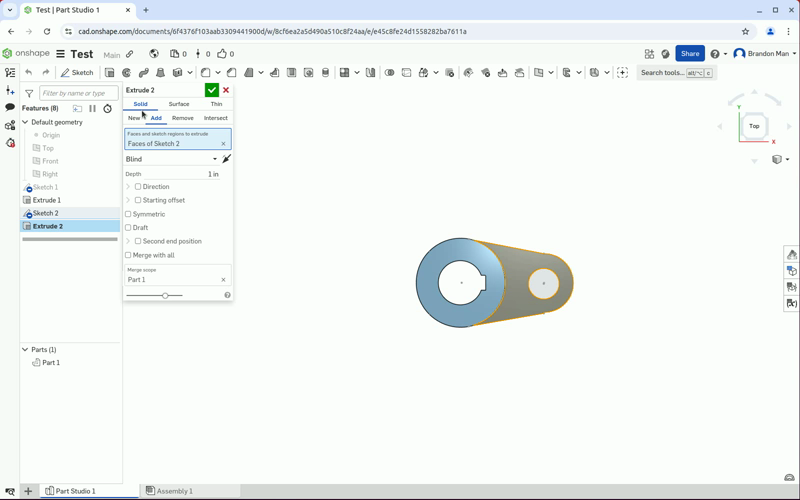
mouse_move(137, 120)
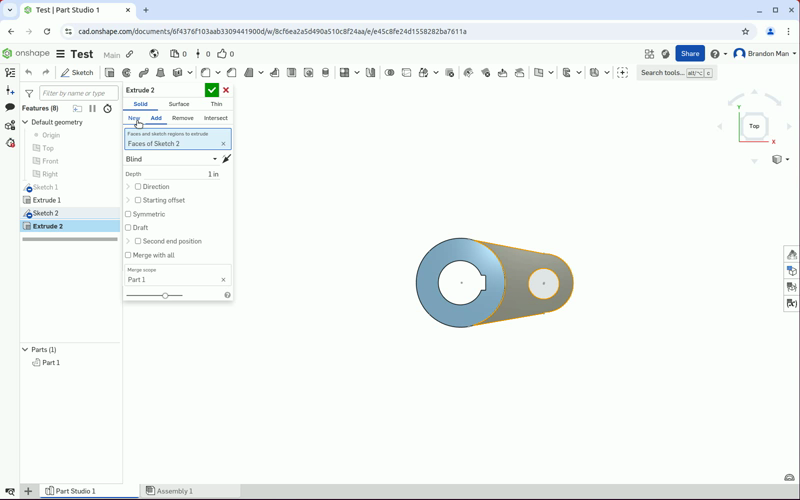
click(137, 120)
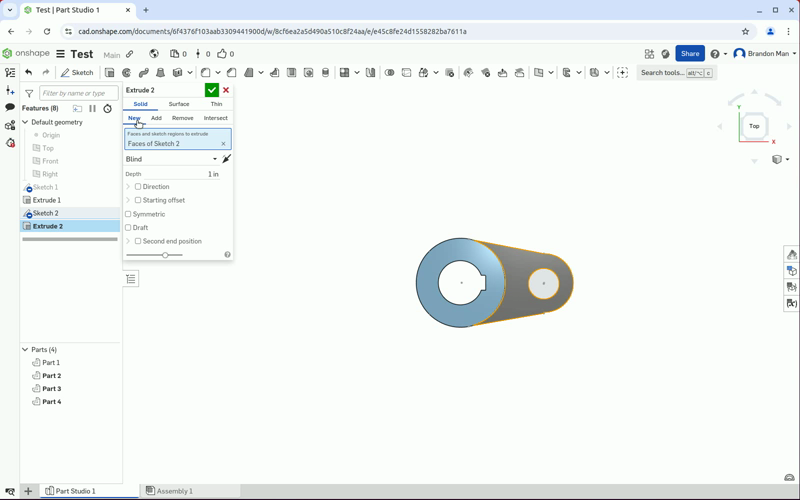
key(tab, 4)
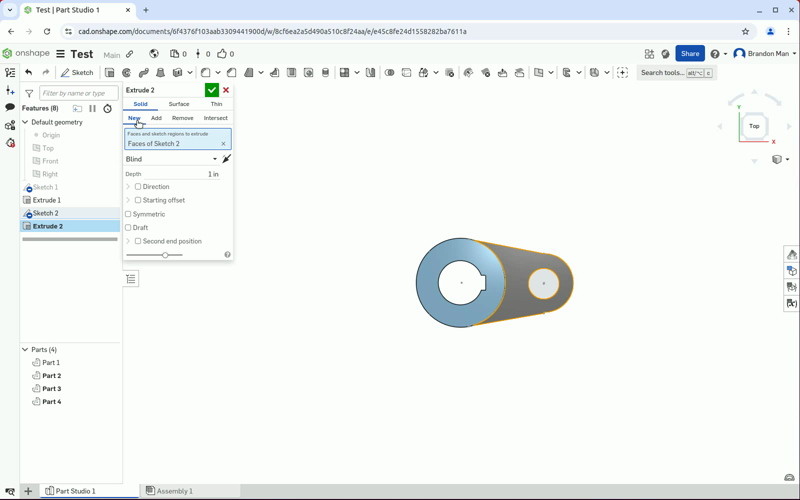
text(12.758)
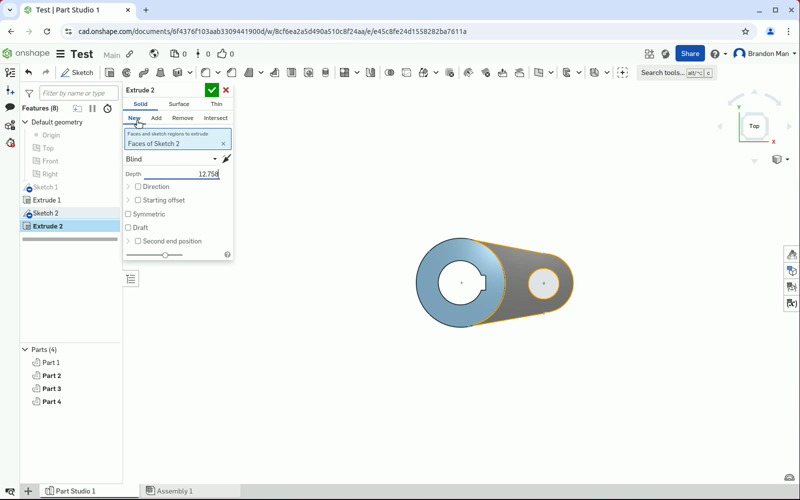
key(enter)
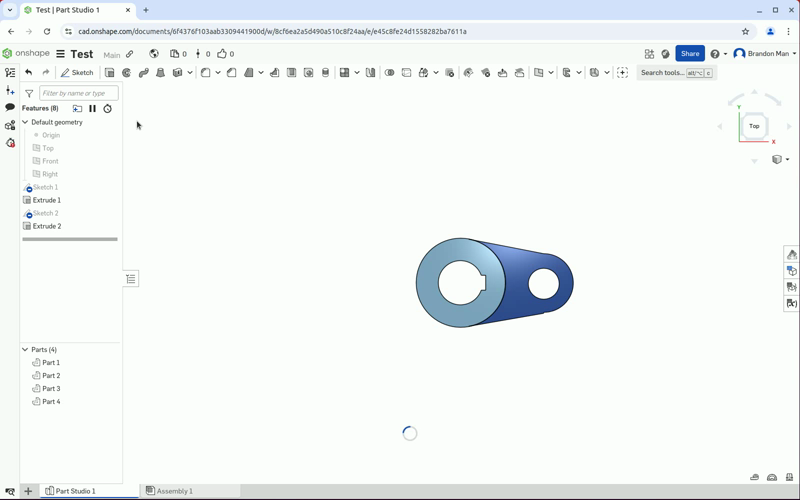
key(shift+h)
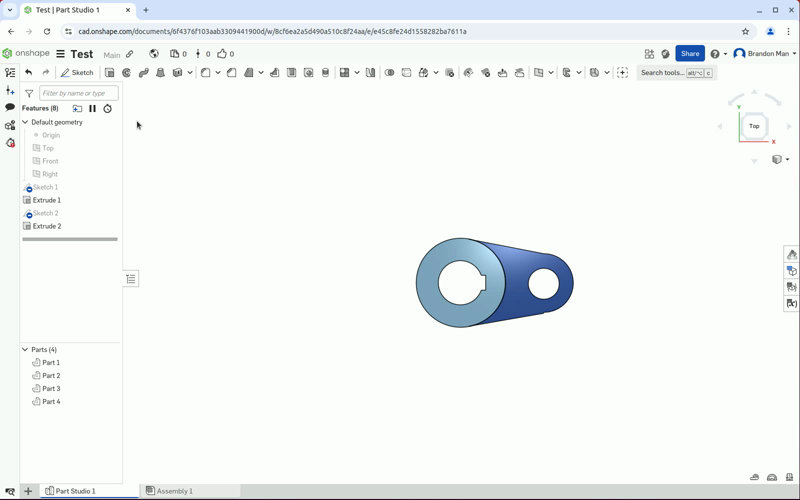
key(shift+h)
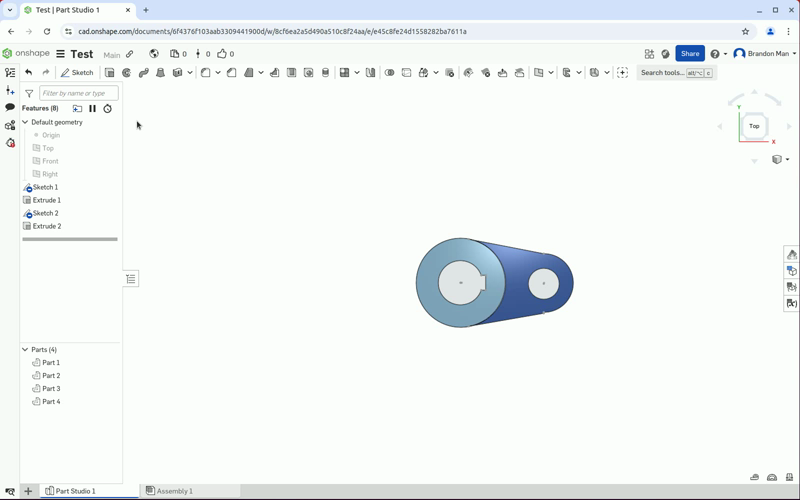
key(shift+7)
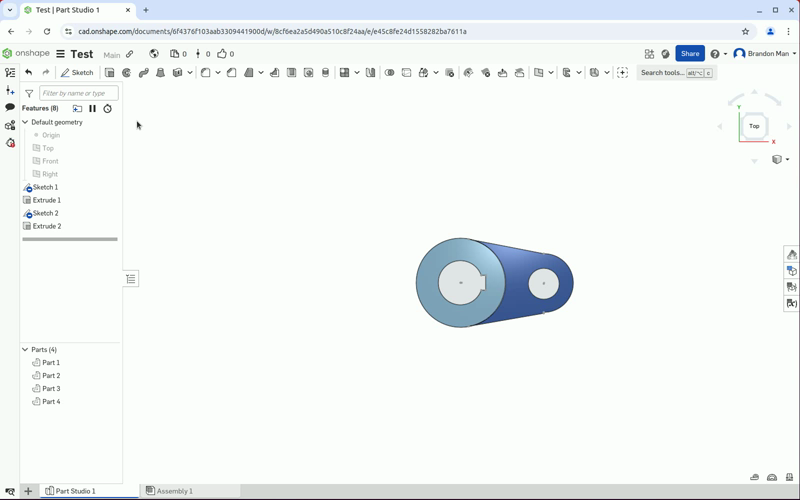
key(up, 3)
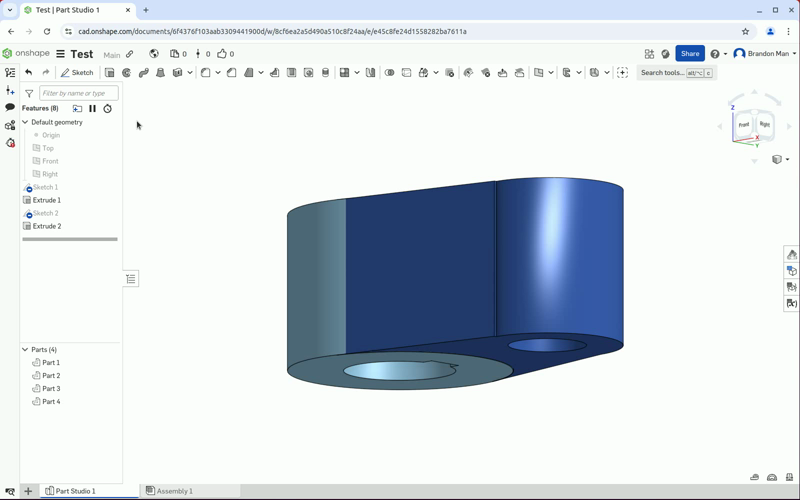
key(left, 3)
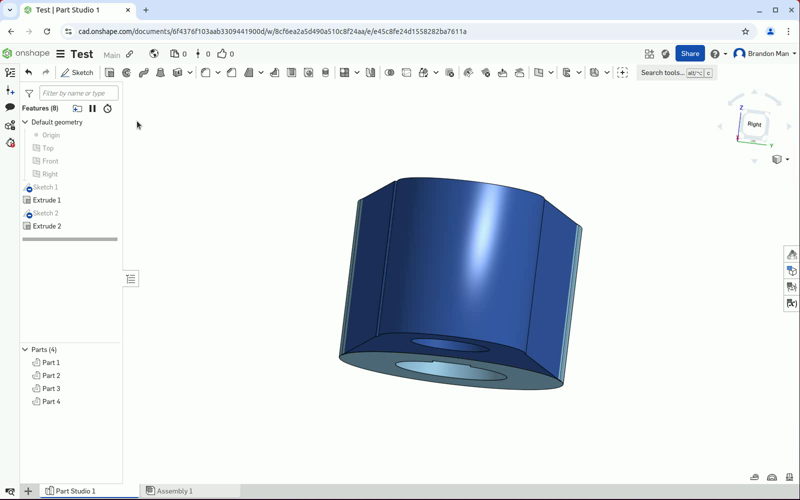
key(right, 3)
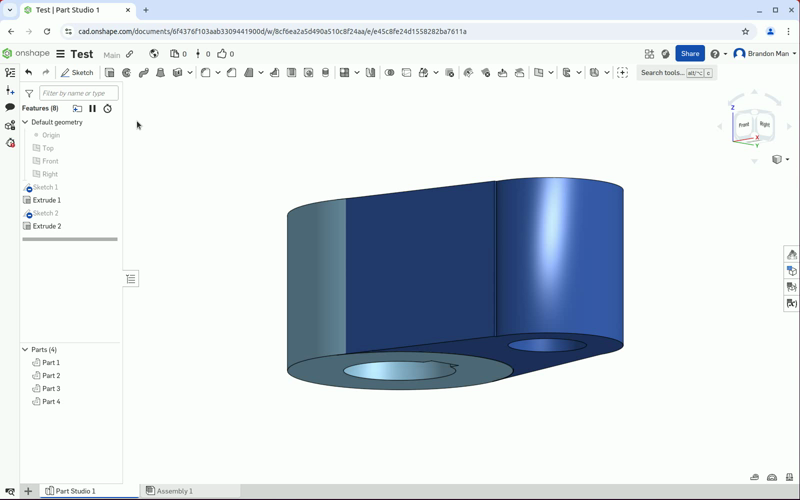
key(down, 3)
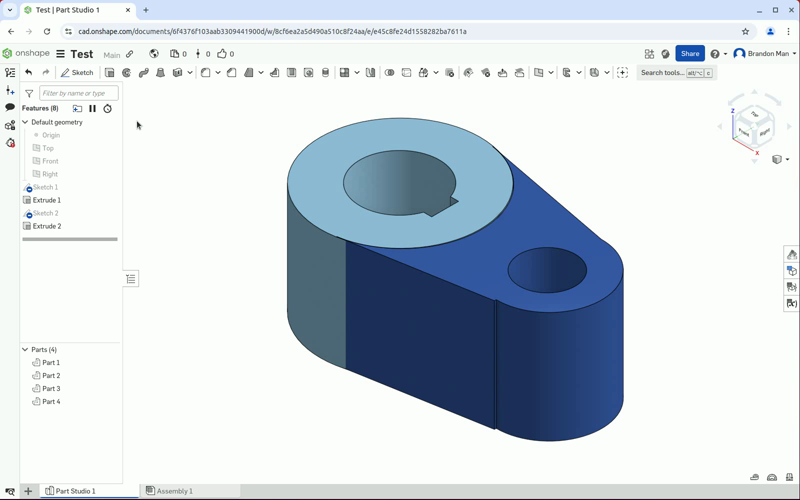
mouse_move(73, 189)
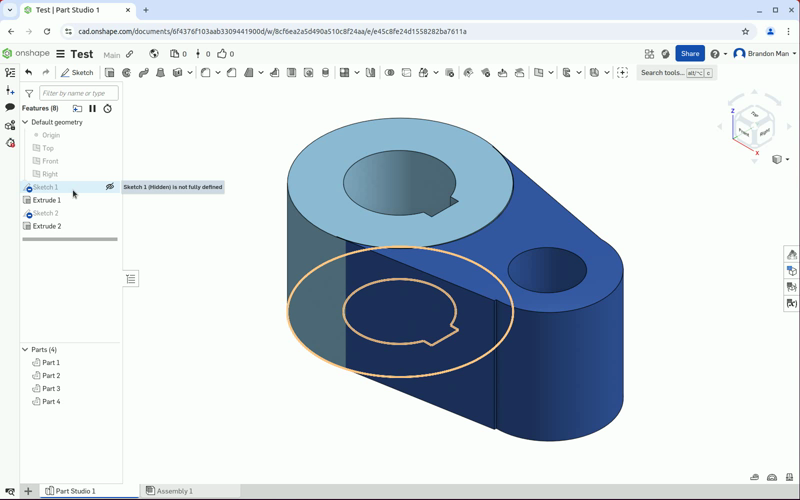
click(73, 189)